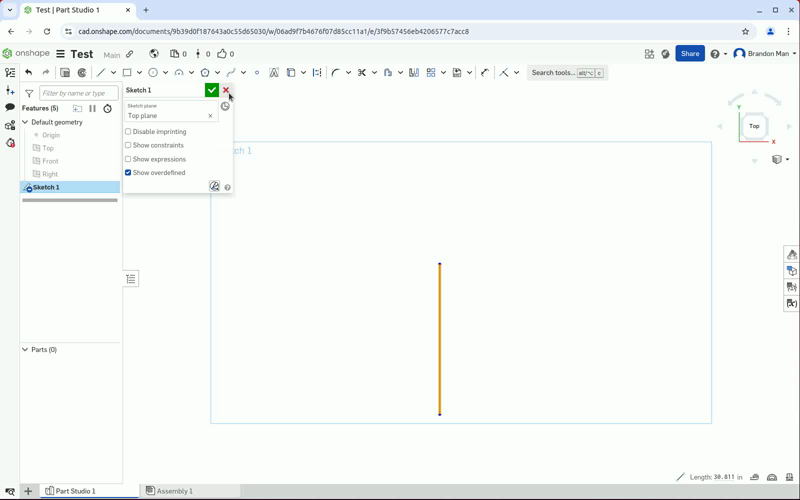
key(shift+h)
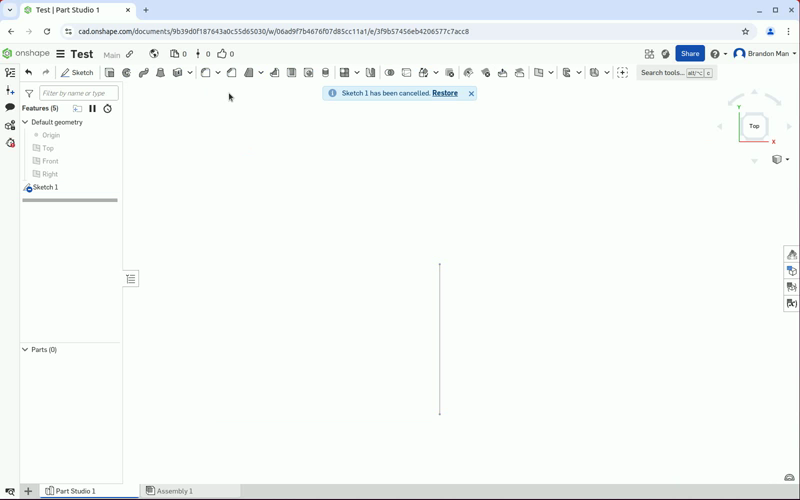
key(shift+s)
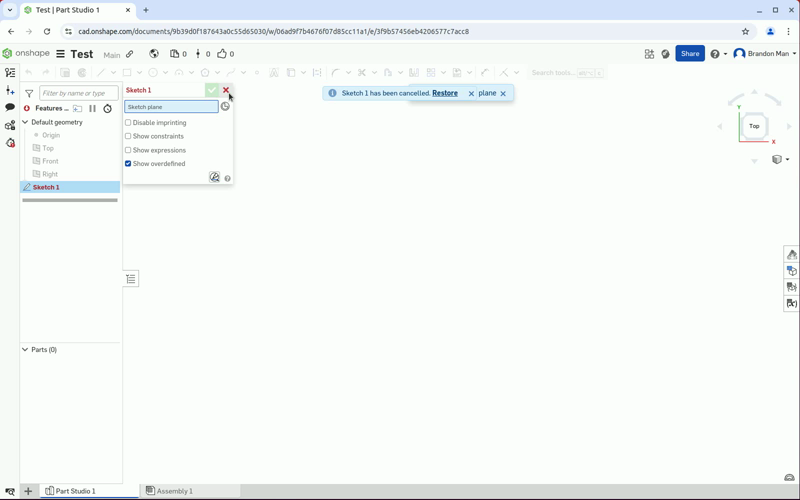
mouse_move(73, 150)
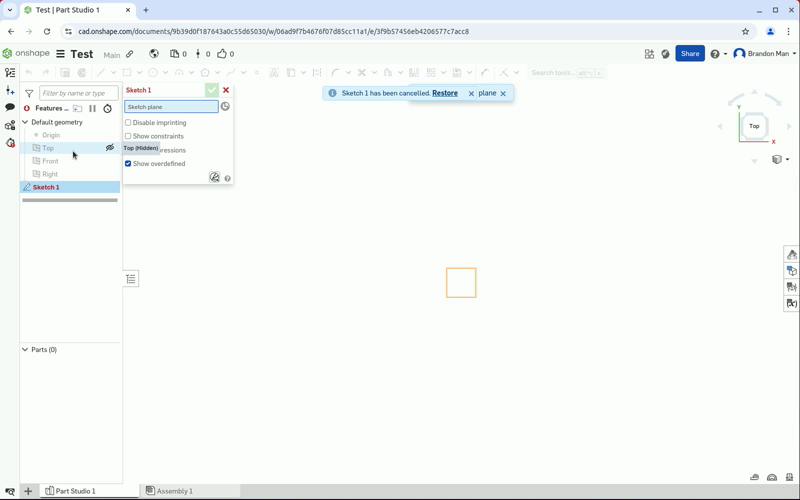
click(73, 150)
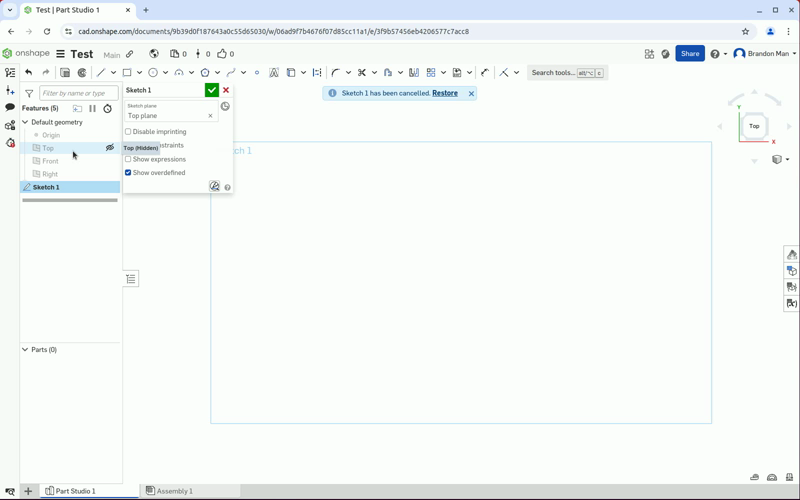
mouse_move(73, 352)
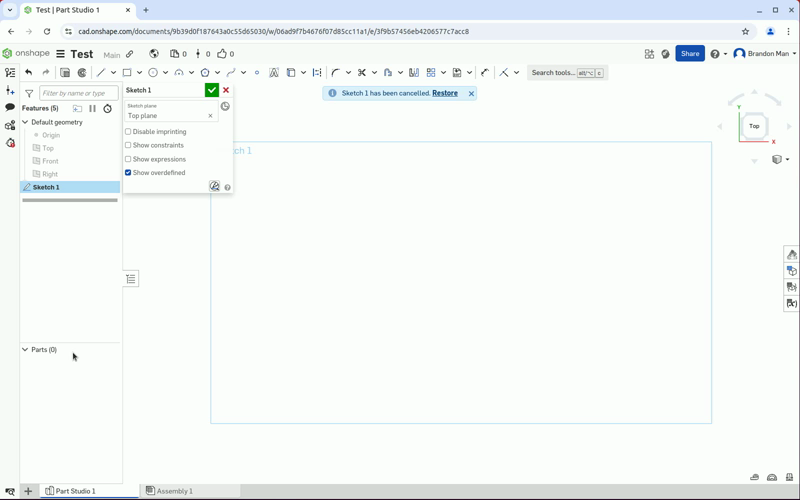
key(y)
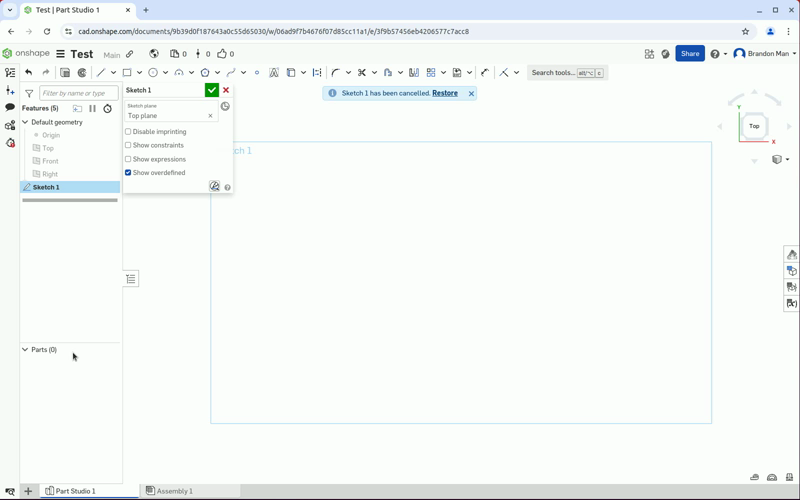
key(l)
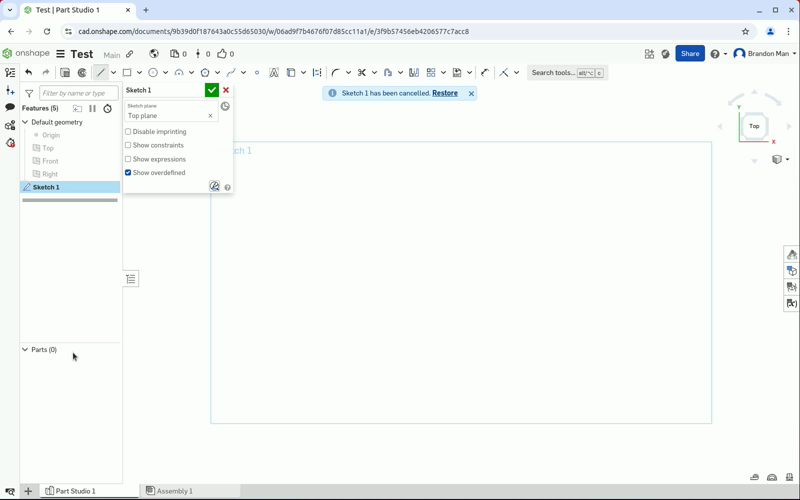
key_down(shift)
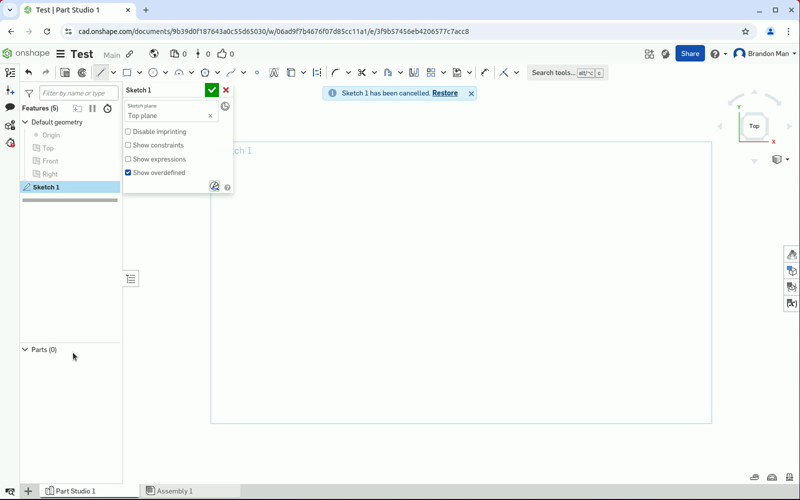
mouse_move(376, 339)
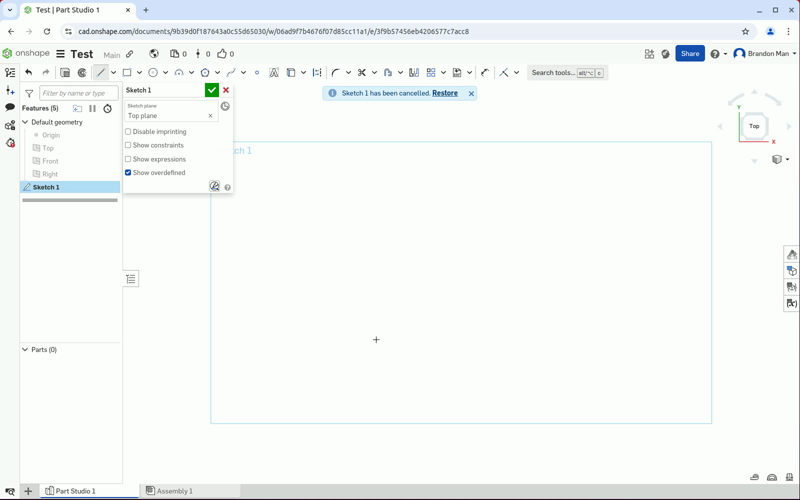
click(376, 339)
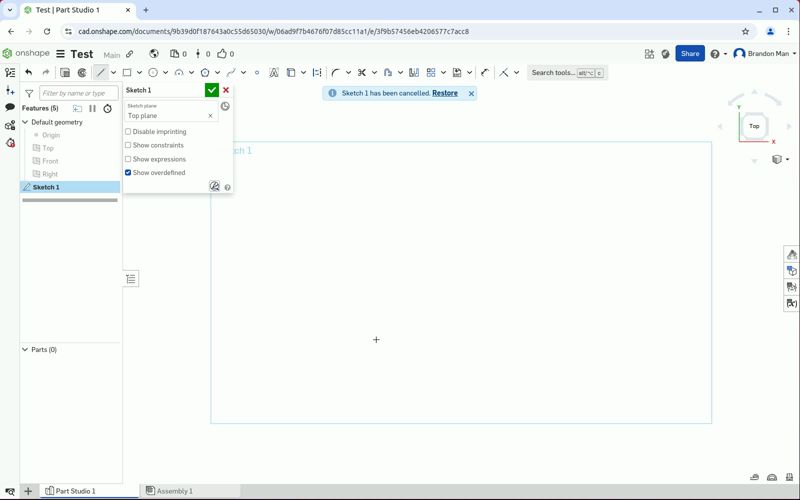
key_up(shift)
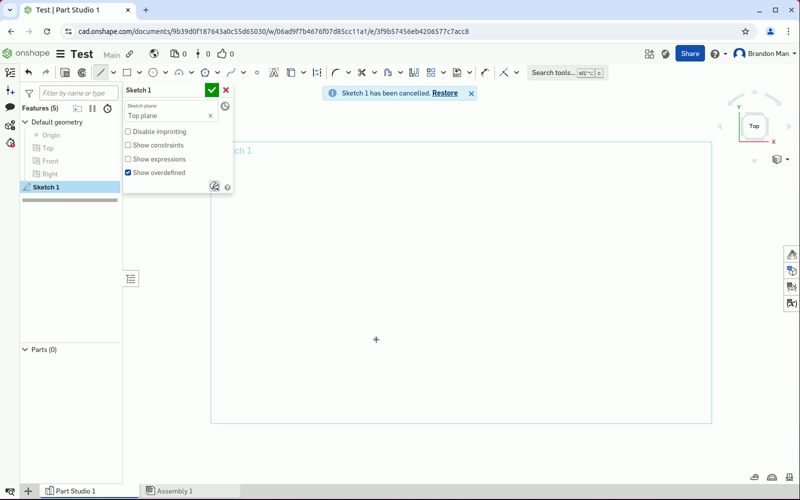
key_down(shift)
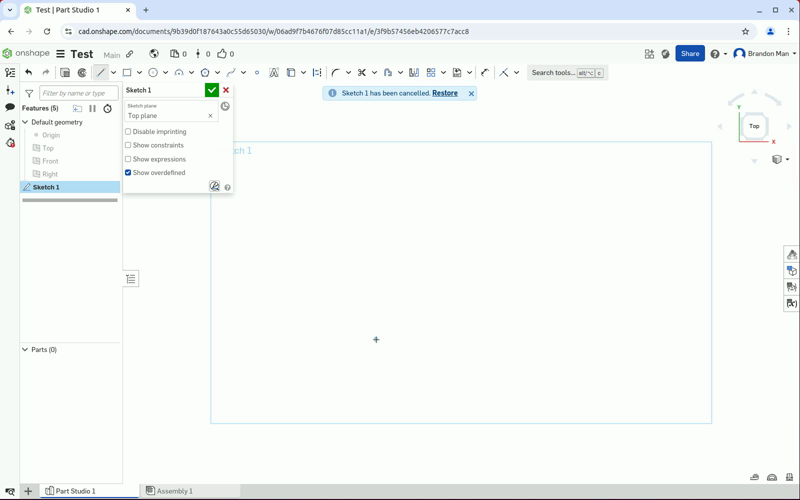
mouse_move(544, 339)
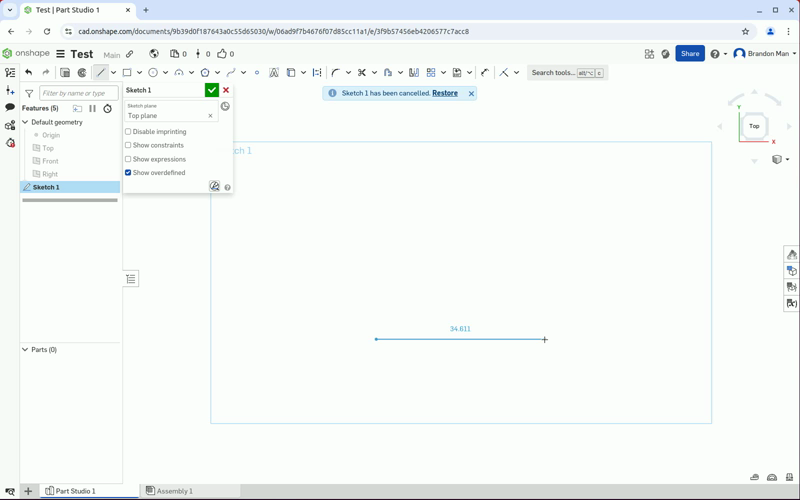
click(544, 339)
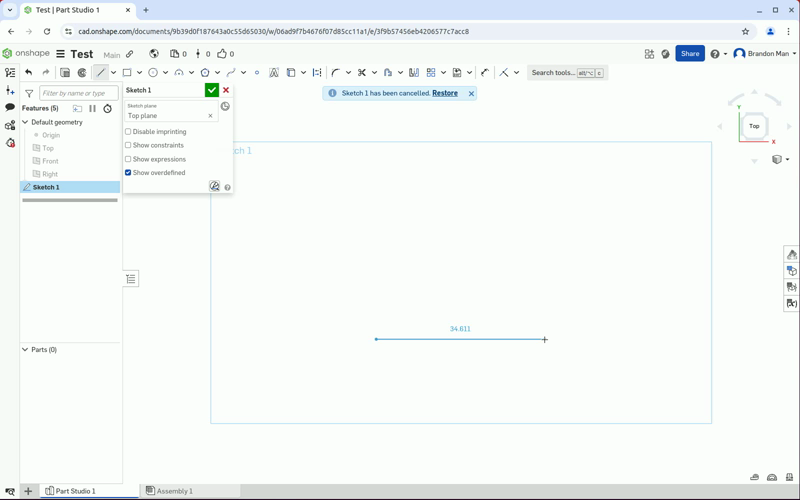
key_up(shift)
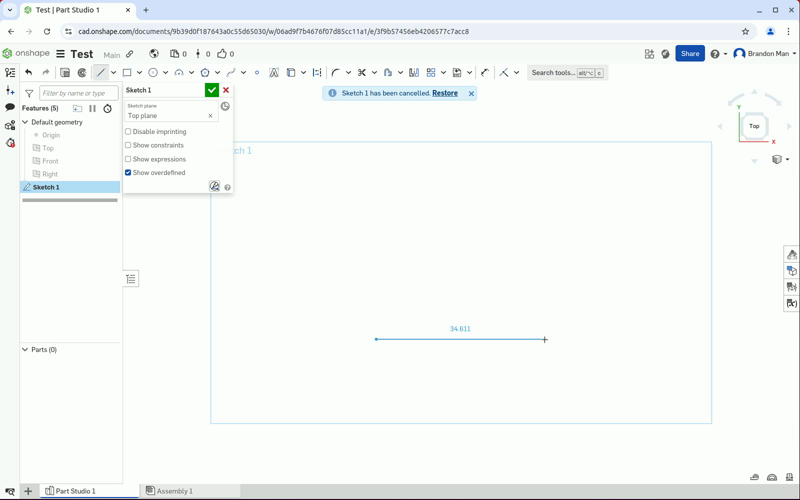
key_down(shift)
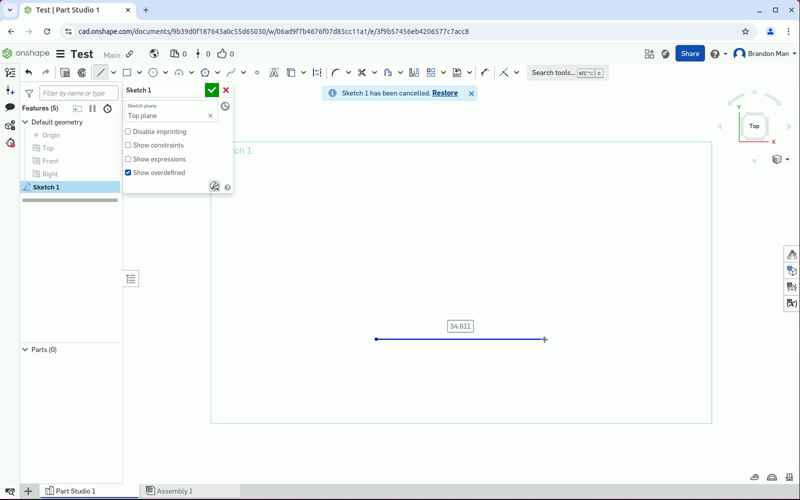
mouse_move(544, 227)
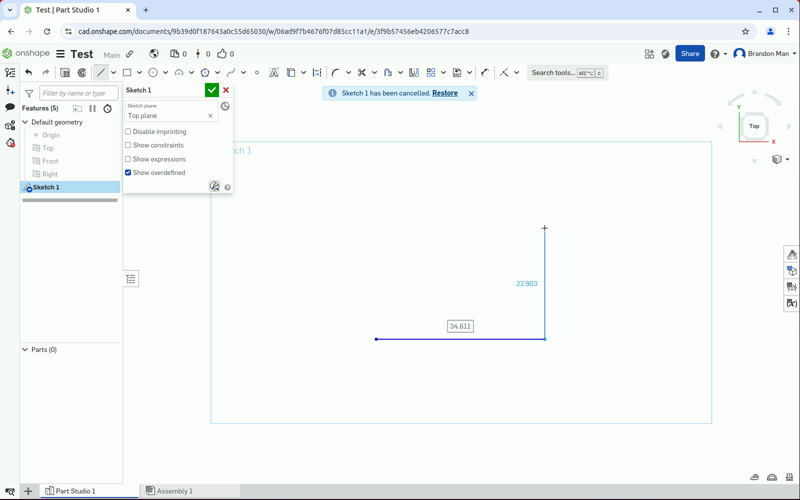
click(544, 227)
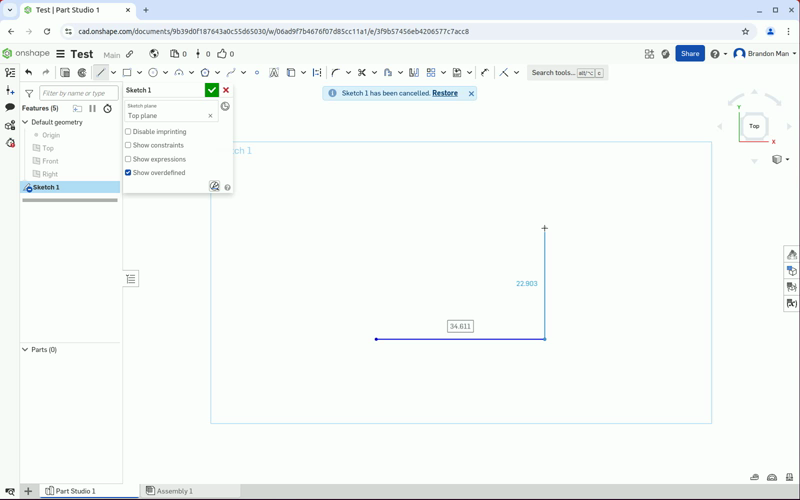
key_up(shift)
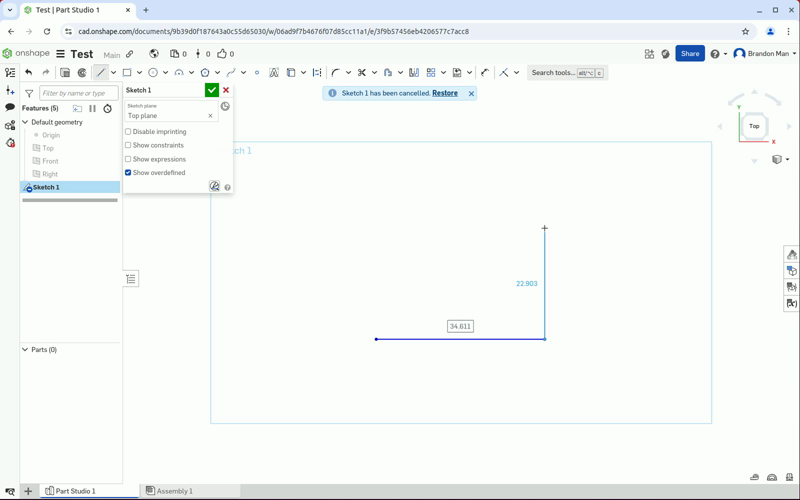
key_down(shift)
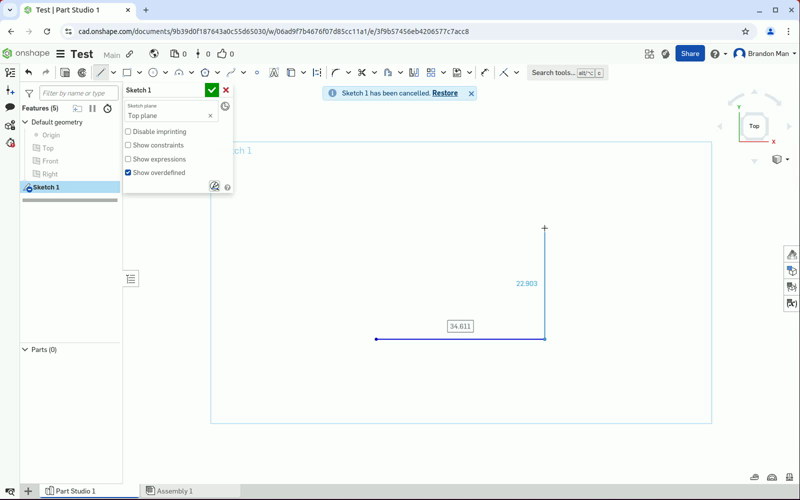
mouse_move(376, 227)
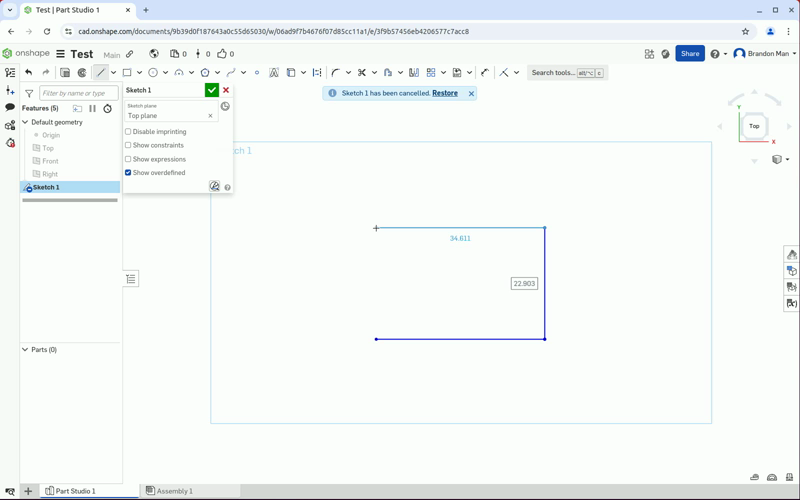
click(376, 227)
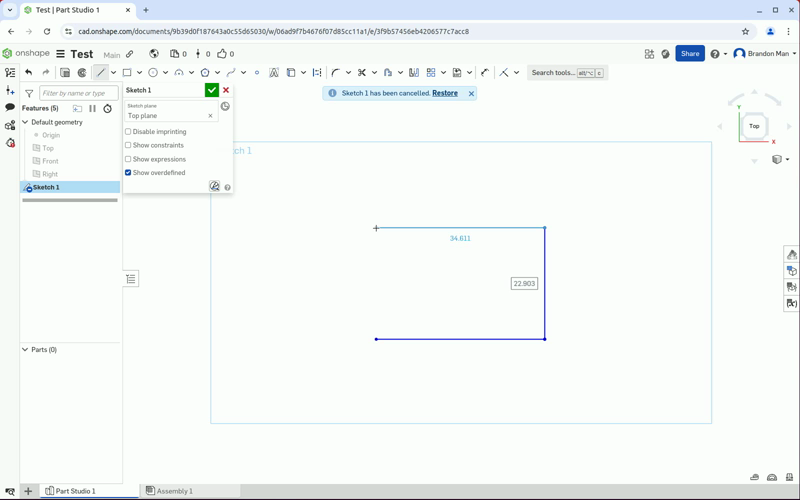
key_up(shift)
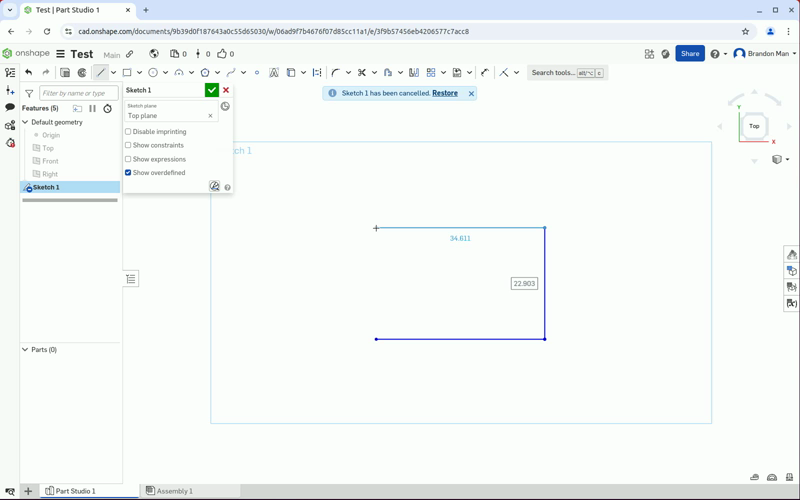
key_down(shift)
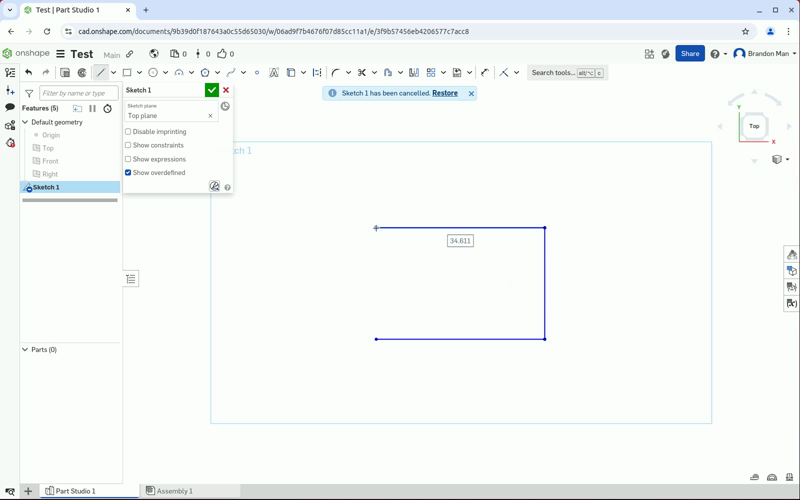
mouse_move(376, 339)
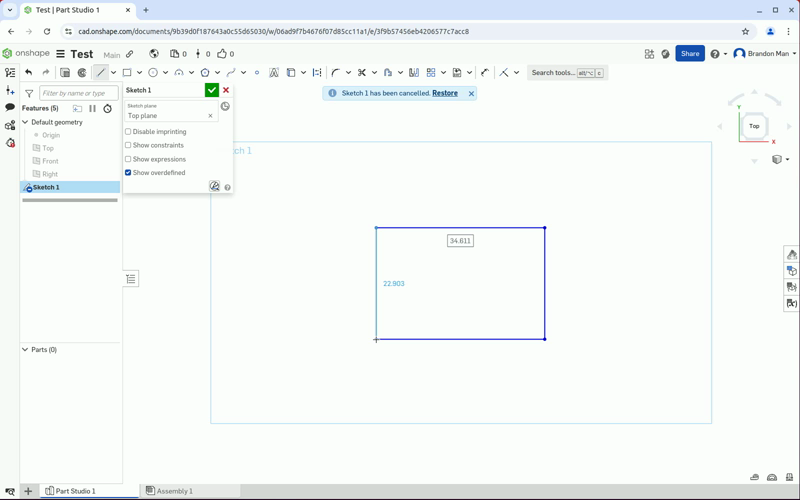
key_up(shift)
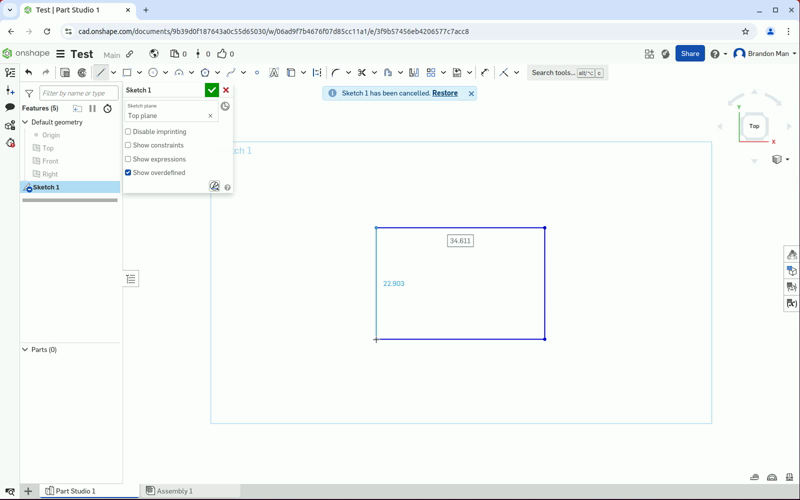
click(376, 339)
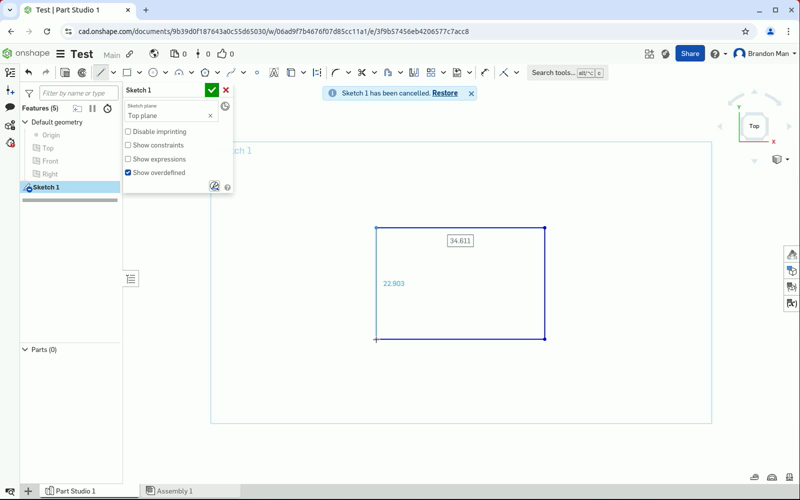
key(esc)
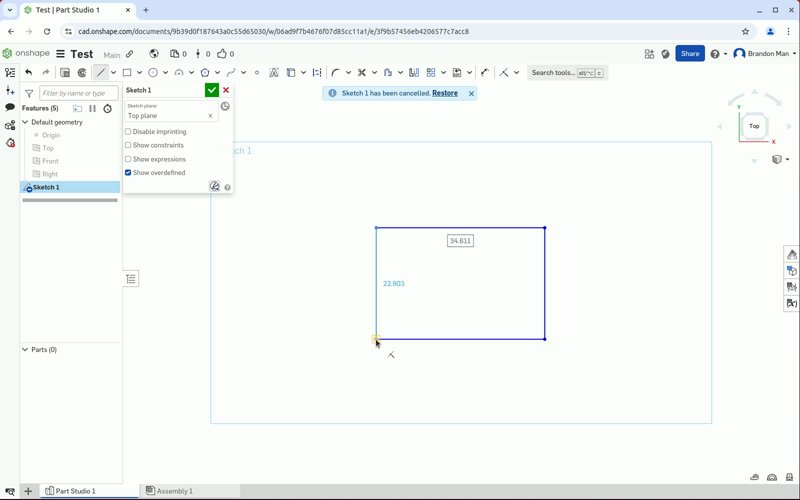
key(c)
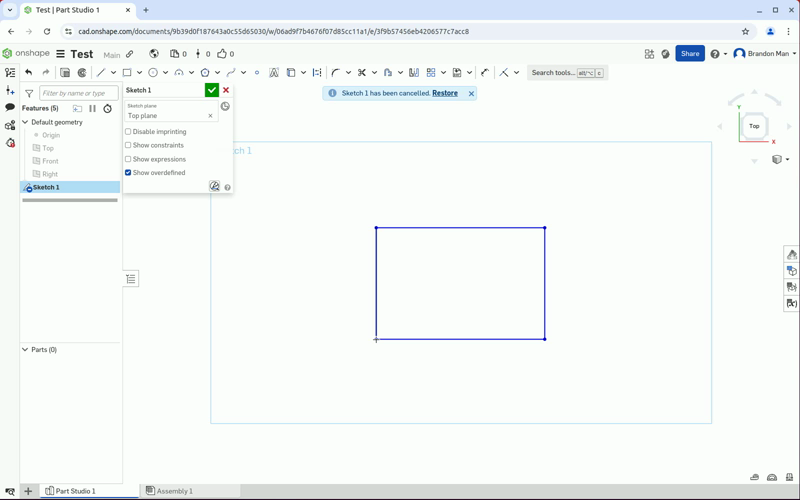
key_down(shift)
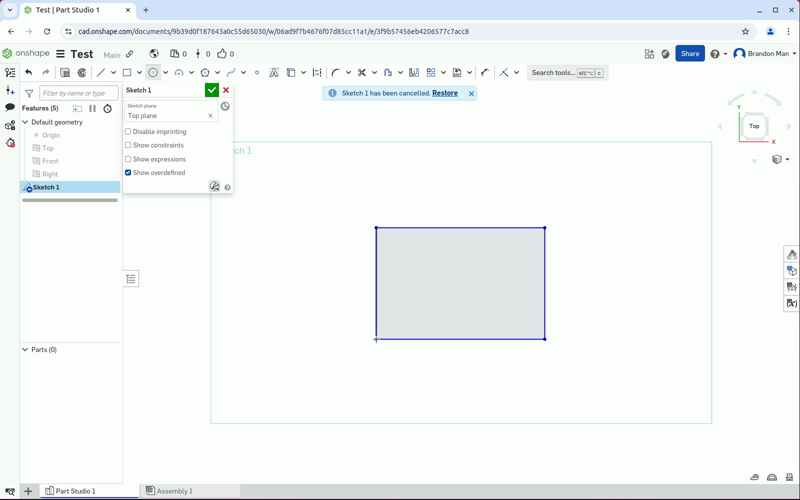
mouse_move(461, 282)
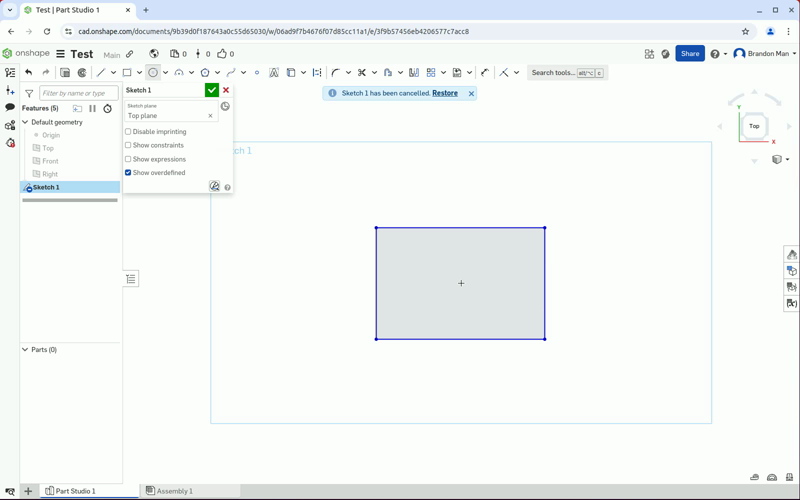
click(461, 282)
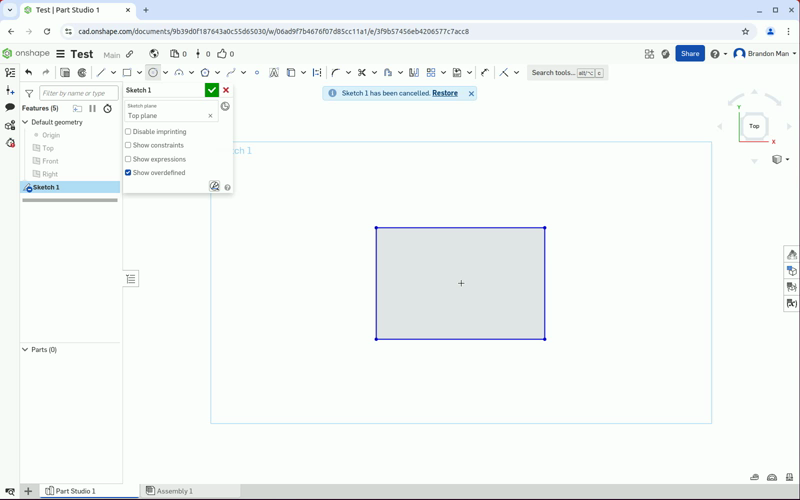
key_up(shift)
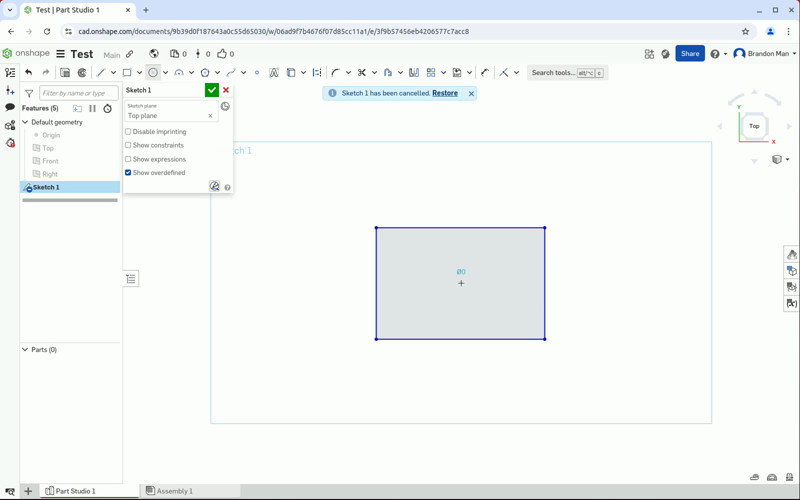
mouse_move(489, 282)
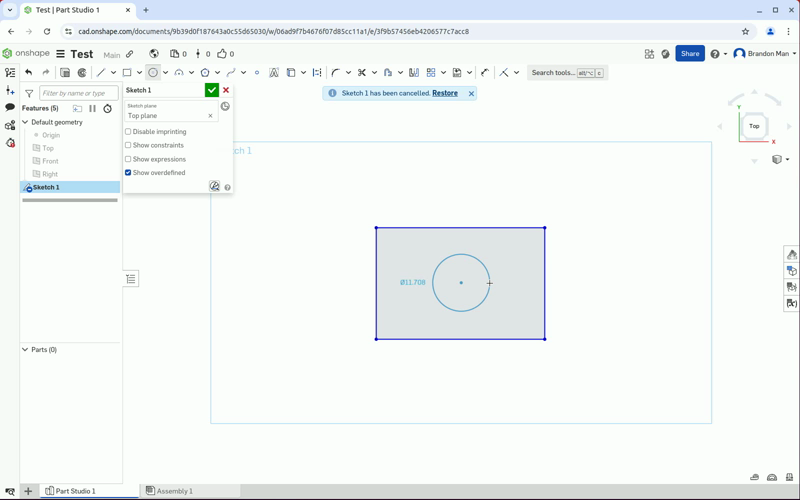
click(489, 282)
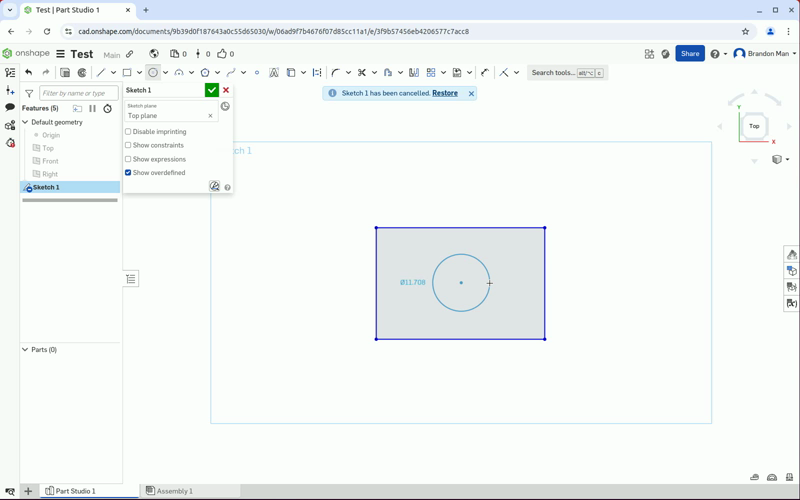
key(esc)
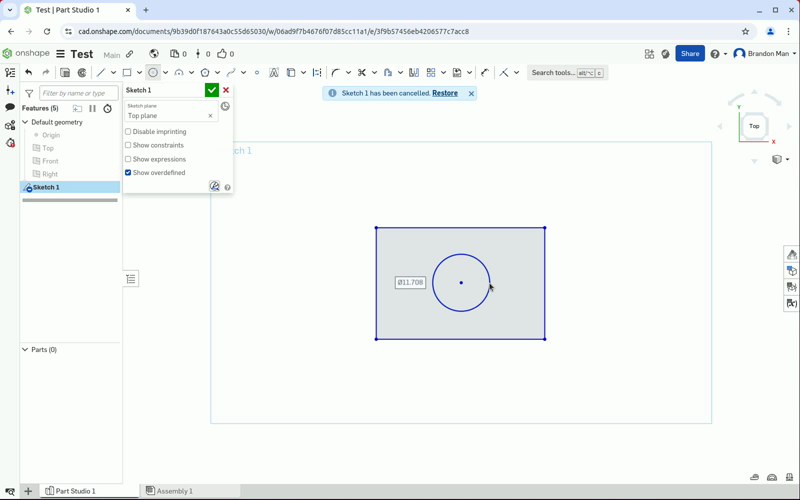
mouse_move(493, 314)
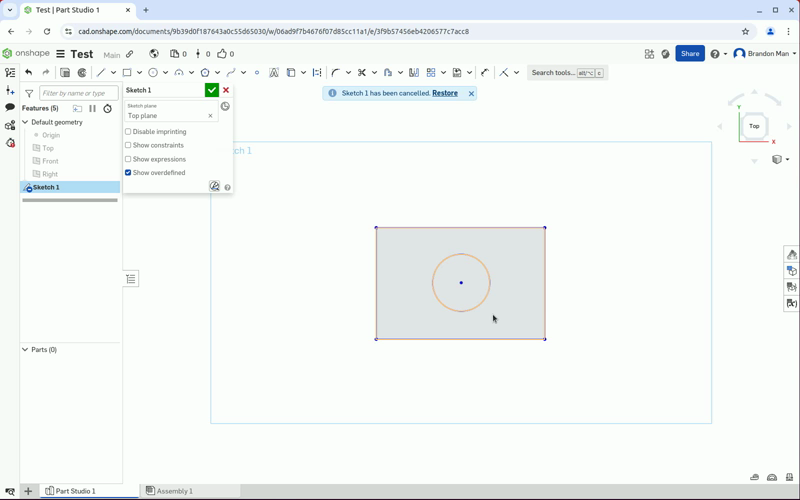
click(493, 314)
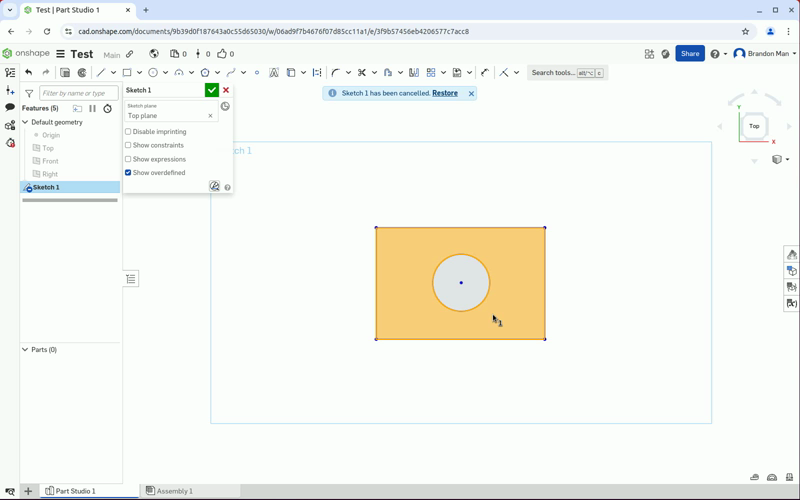
mouse_move(73, 352)
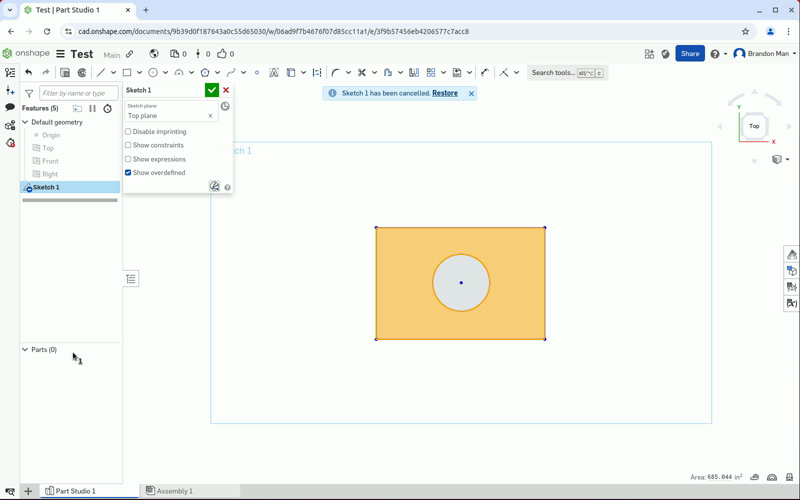
key(shift+y)
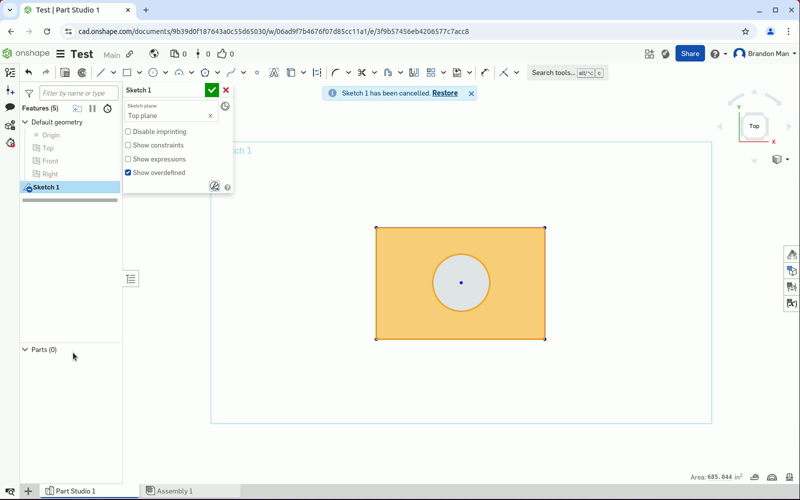
key(shift+e)
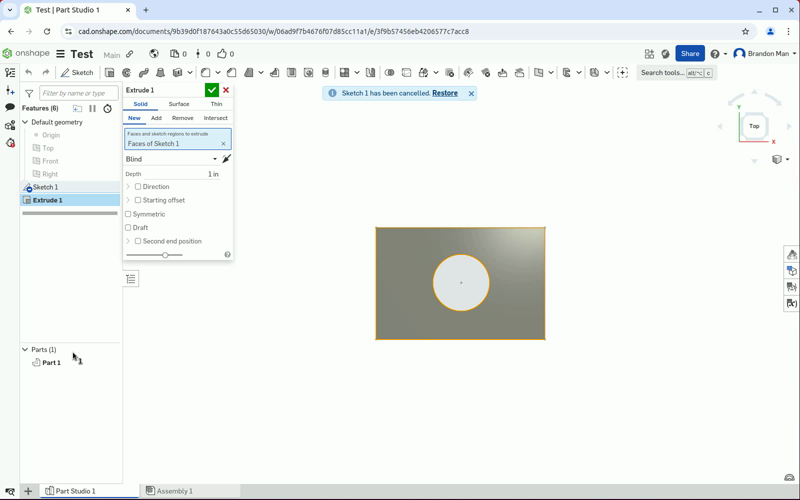
mouse_move(143, 106)
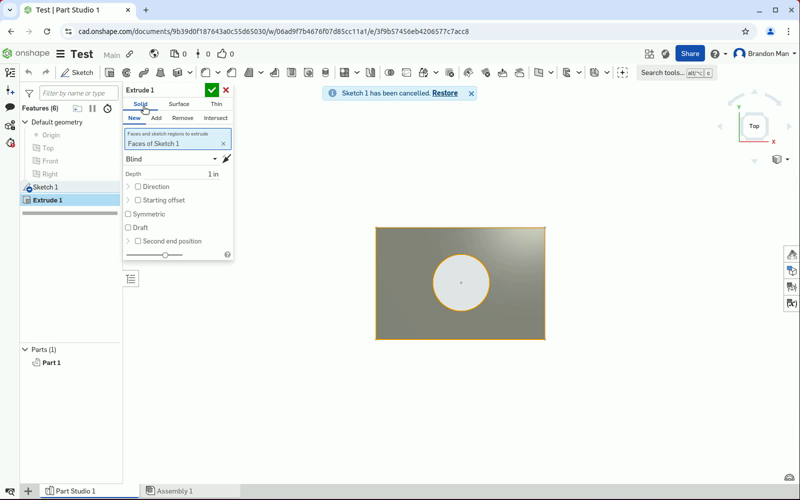
click(143, 106)
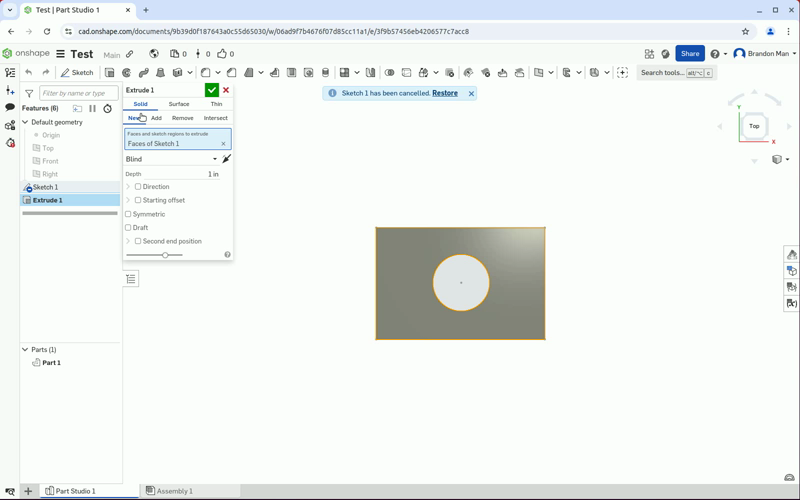
mouse_move(137, 120)
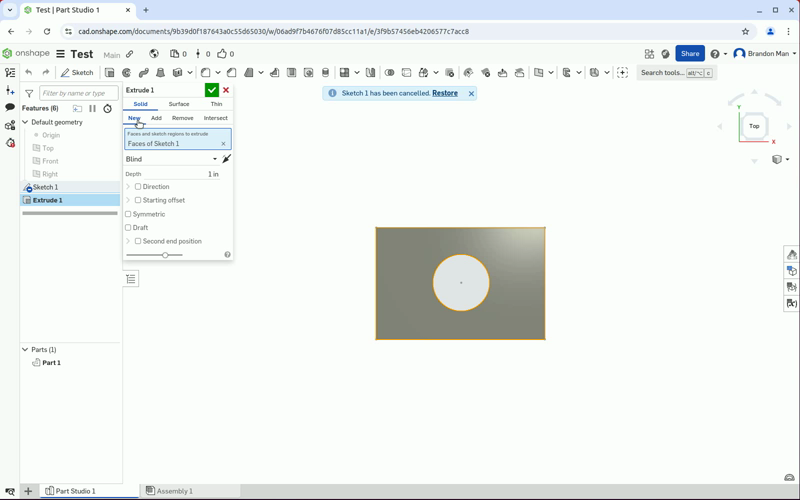
click(137, 120)
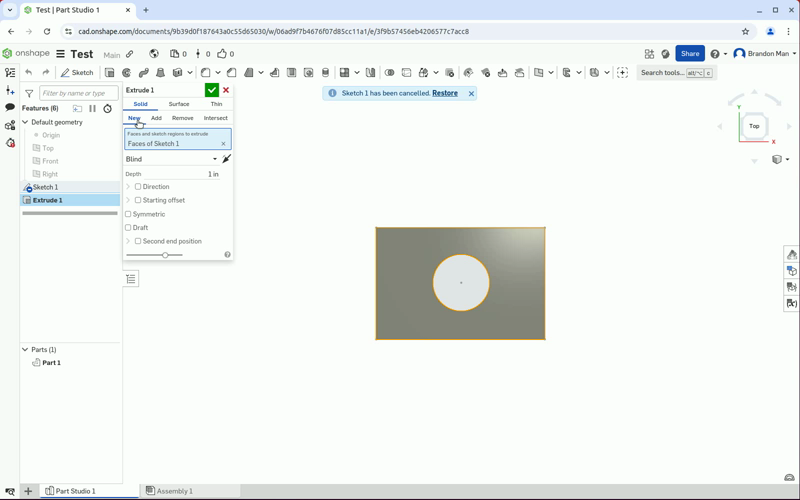
key(tab, 4)
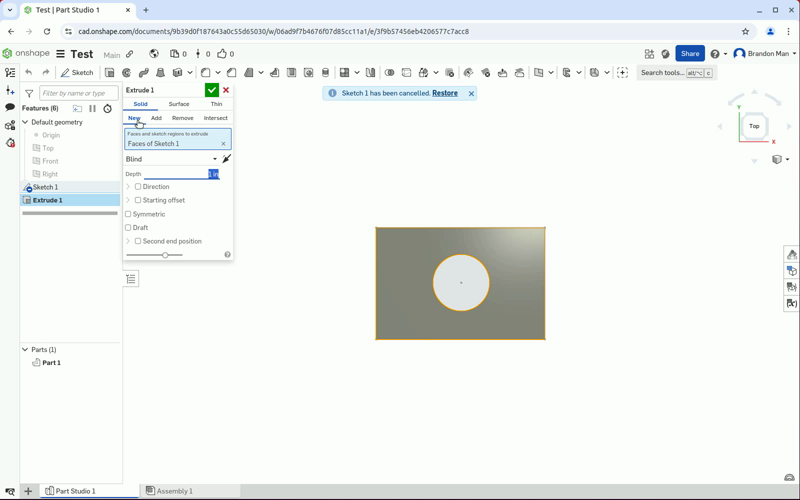
text(5.777)
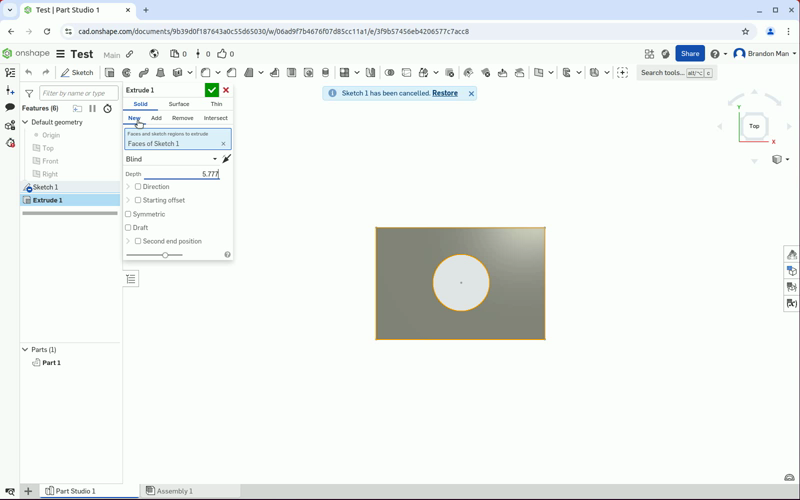
key(enter)
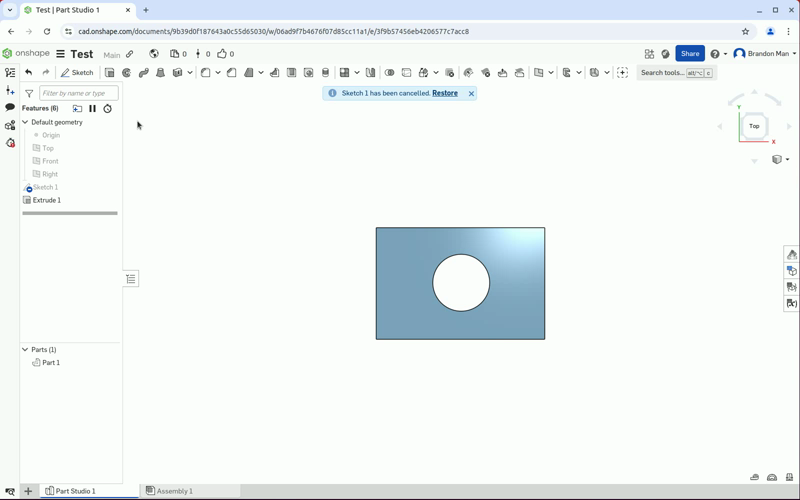
key(shift+h)
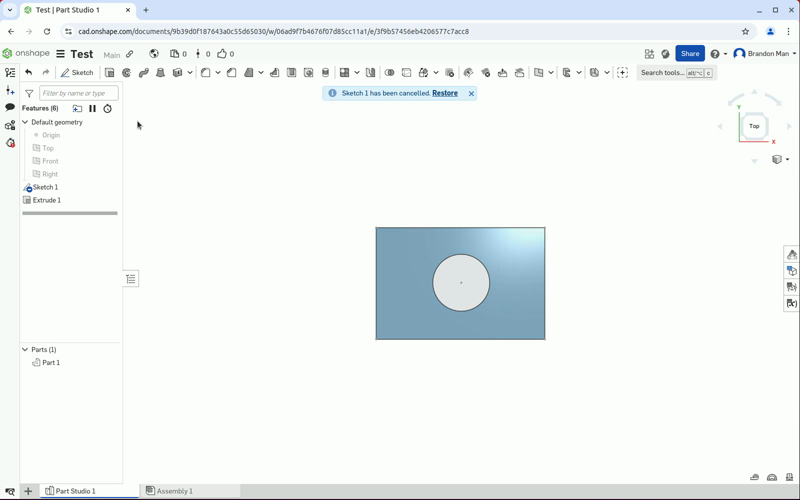
key(shift+h)
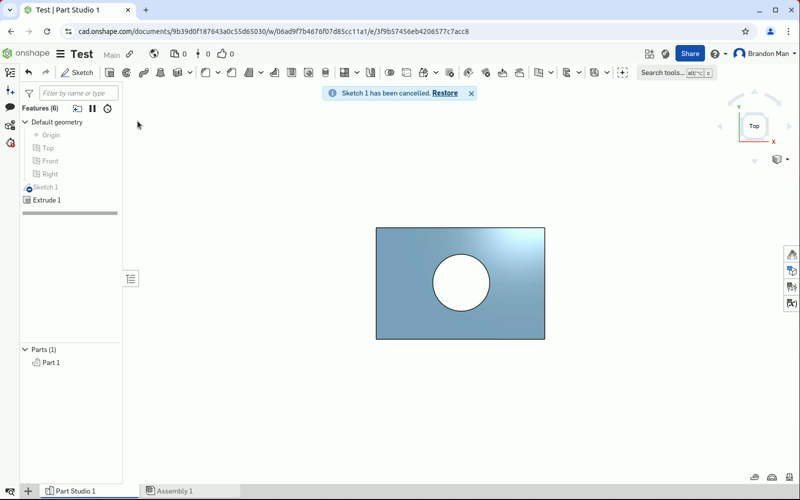
mouse_move(73, 189)
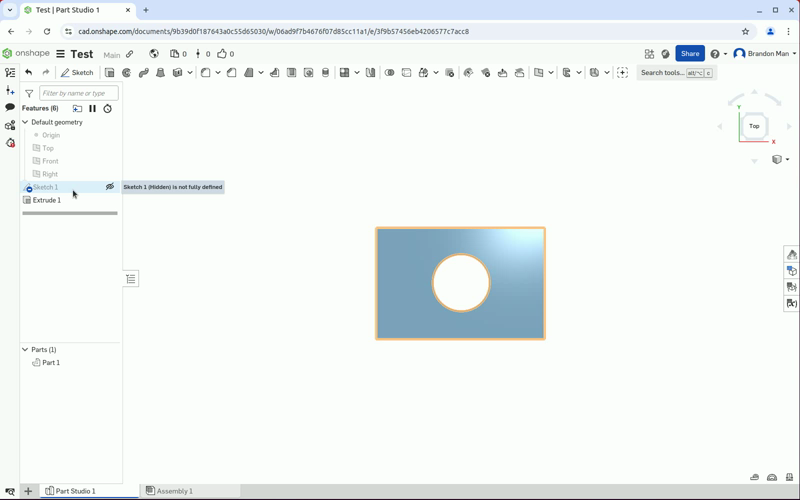
click(73, 189)
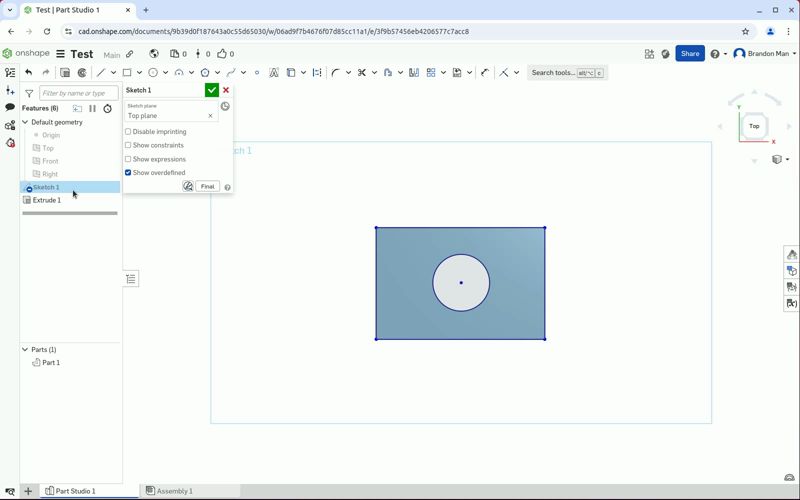
mouse_move(229, 92)
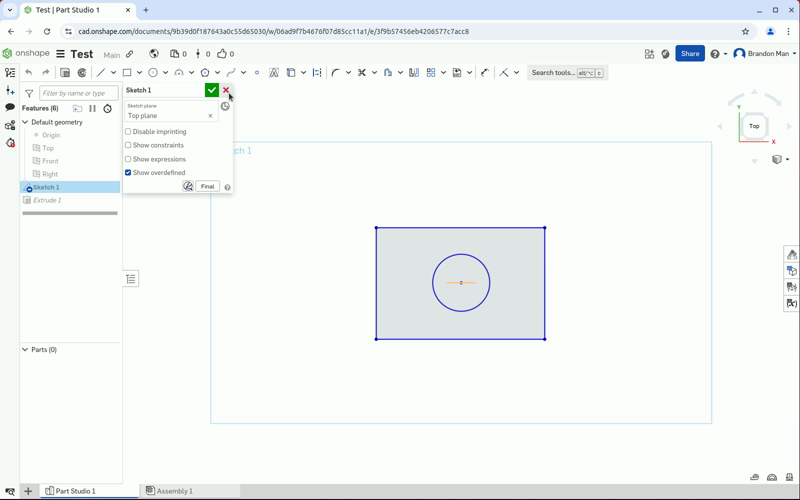
click(229, 92)
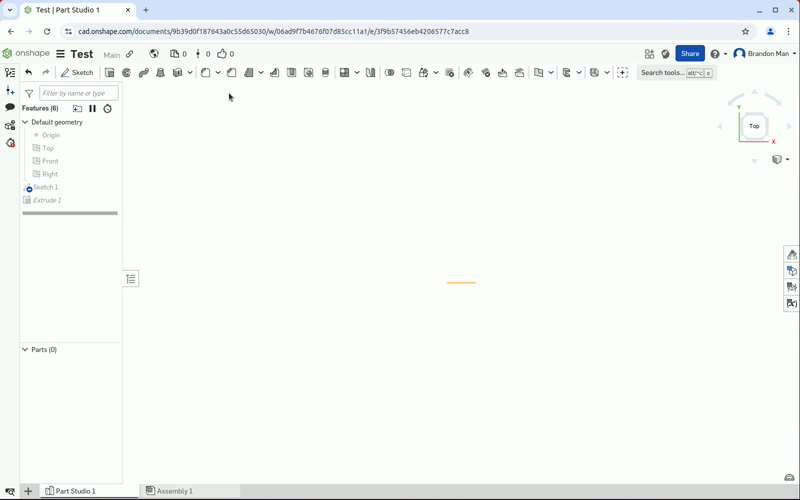
mouse_move(541, 75)
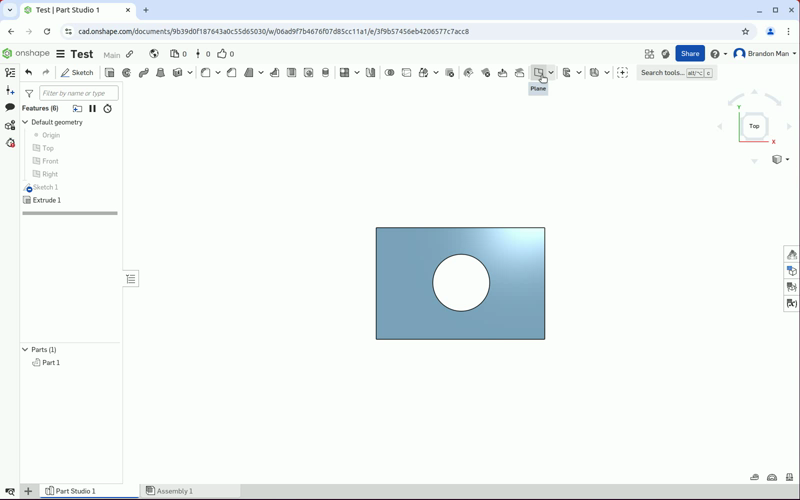
click(541, 75)
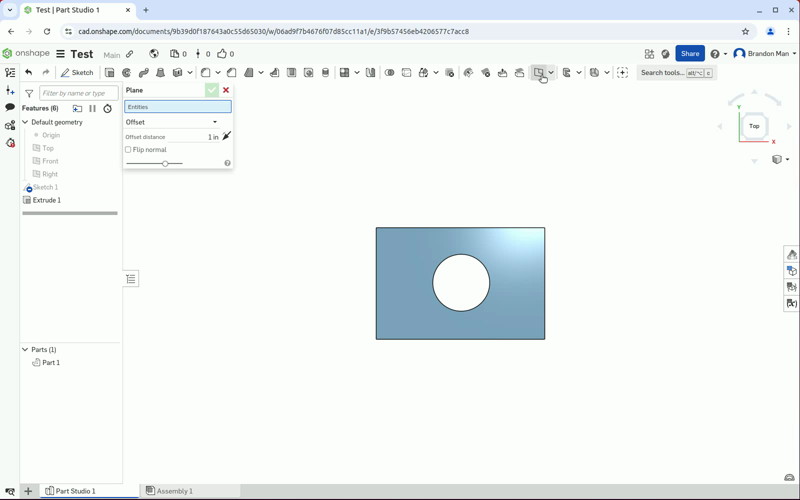
mouse_move(73, 150)
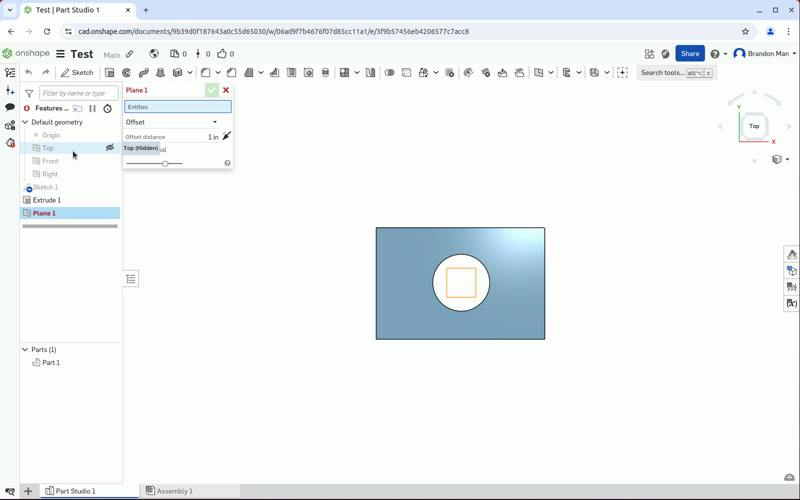
click(73, 150)
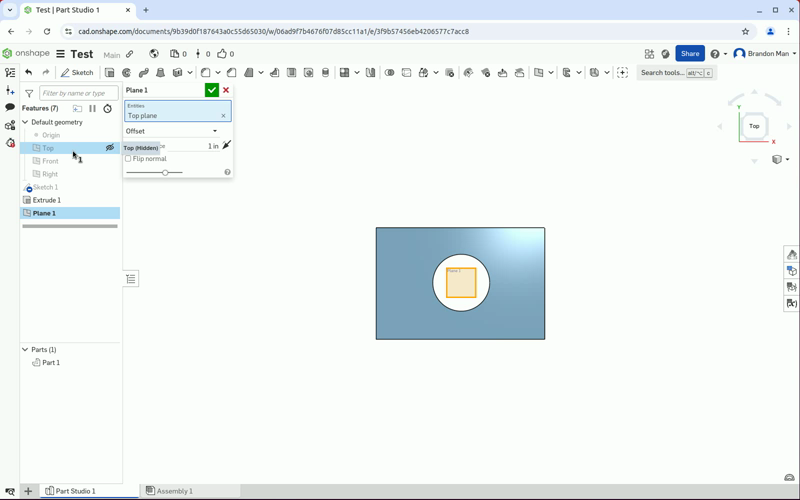
key(tab, 2)
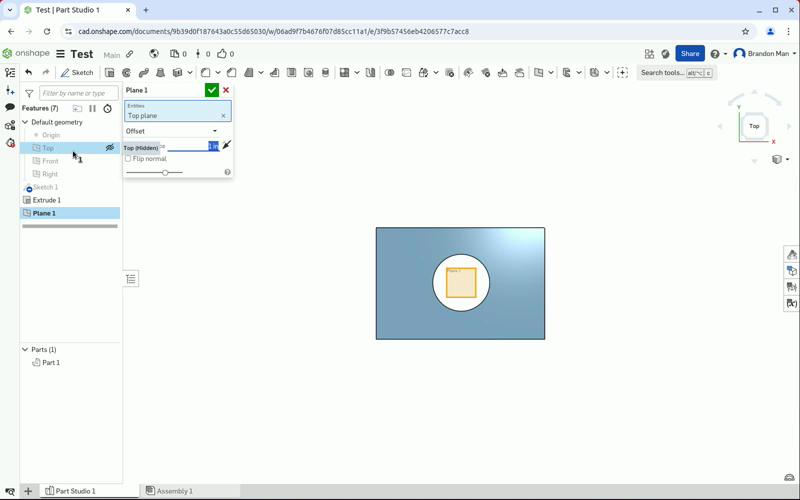
text(5.792)
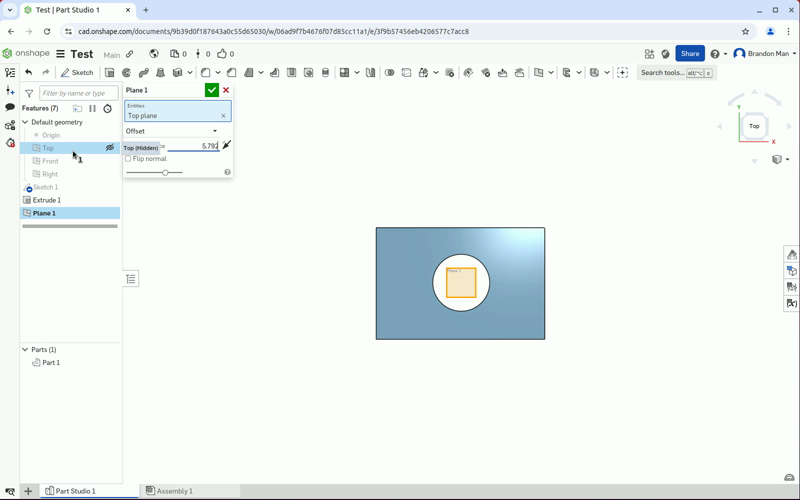
key(enter, 2)
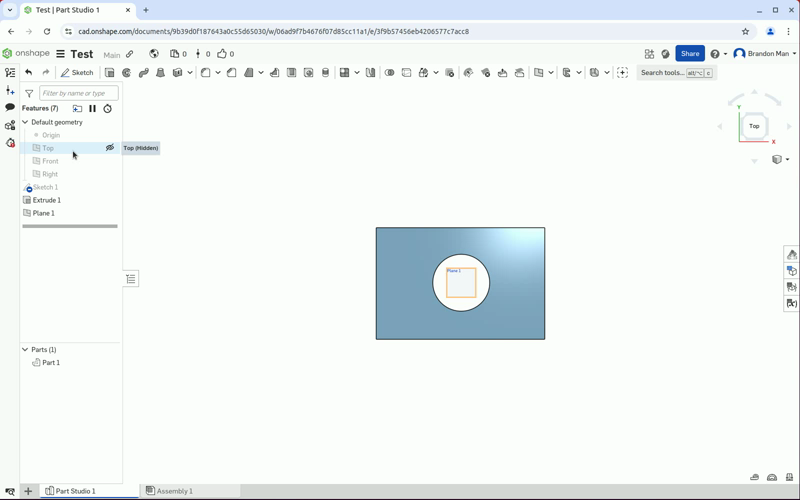
key(shift+s)
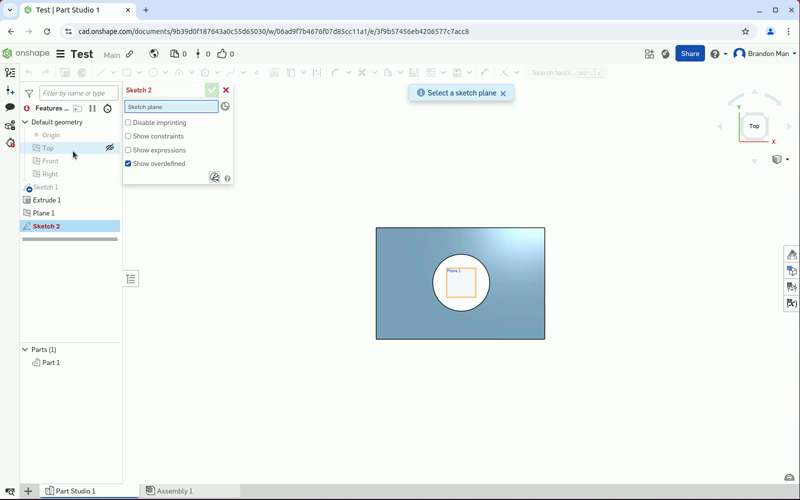
mouse_move(73, 215)
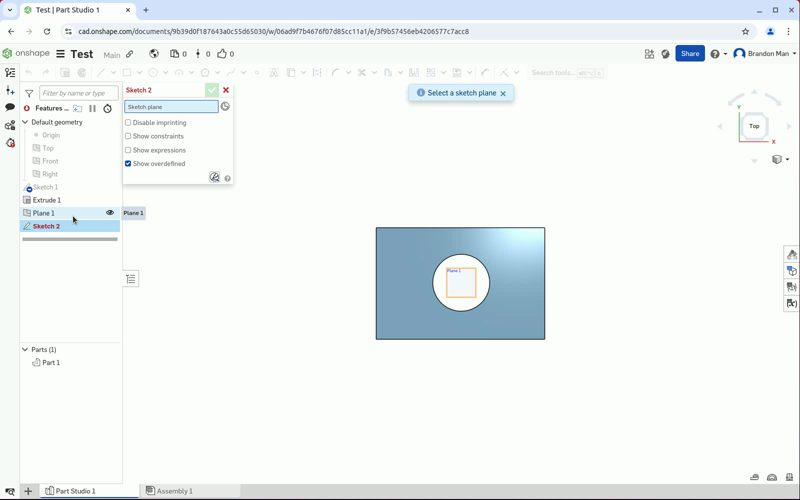
click(73, 215)
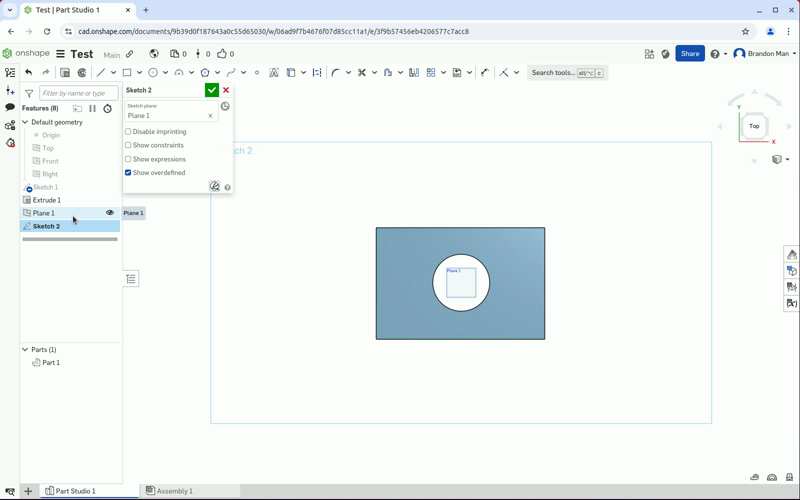
mouse_move(73, 352)
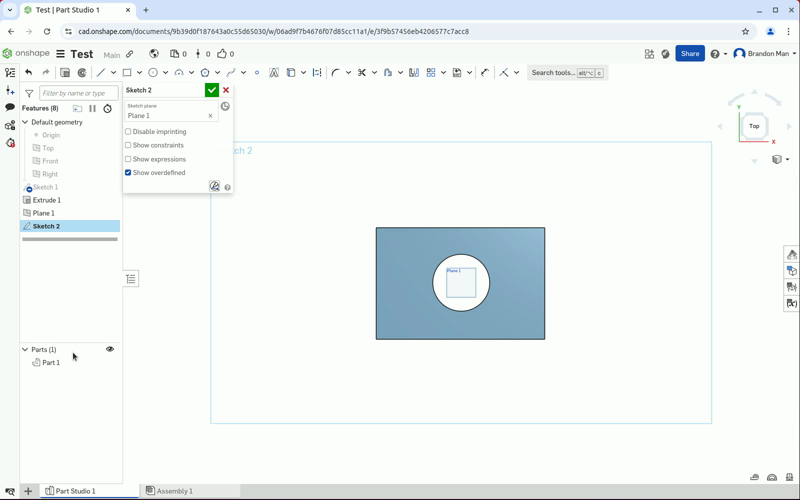
key(y)
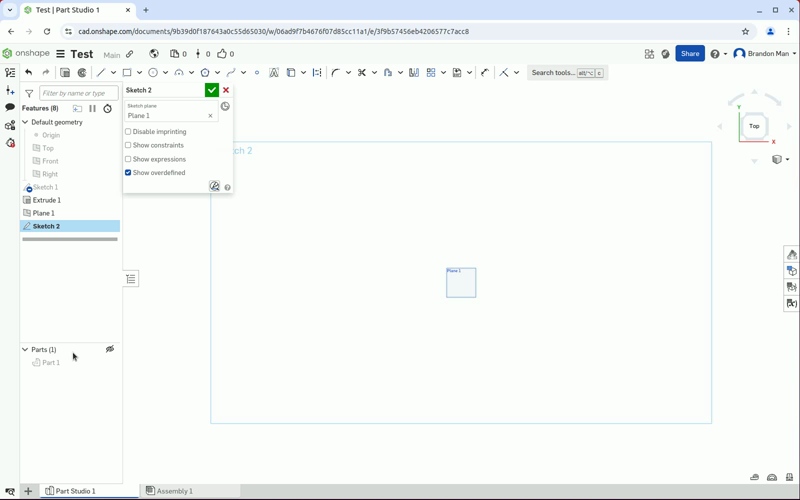
key(l)
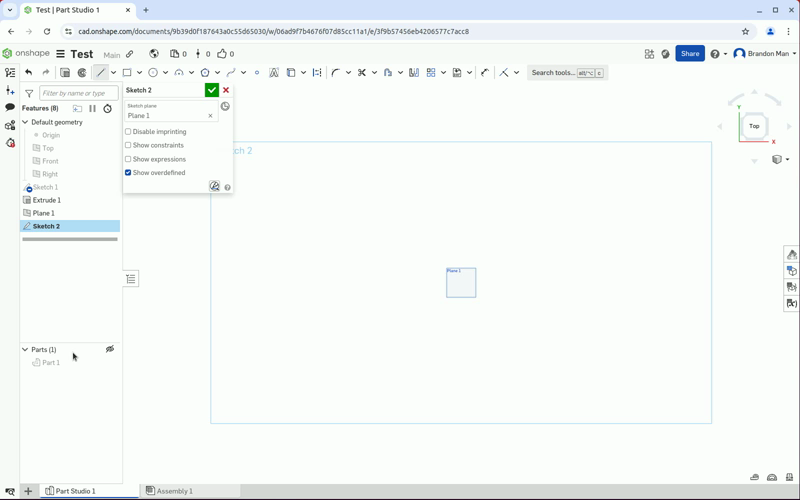
key_down(shift)
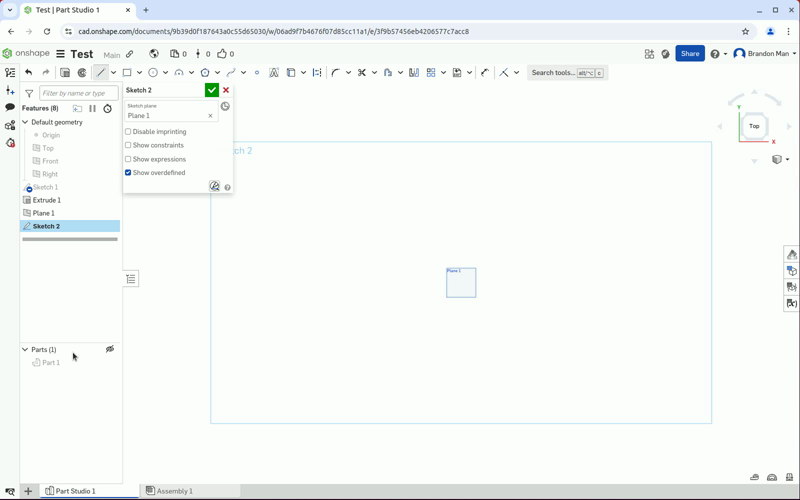
mouse_move(382, 339)
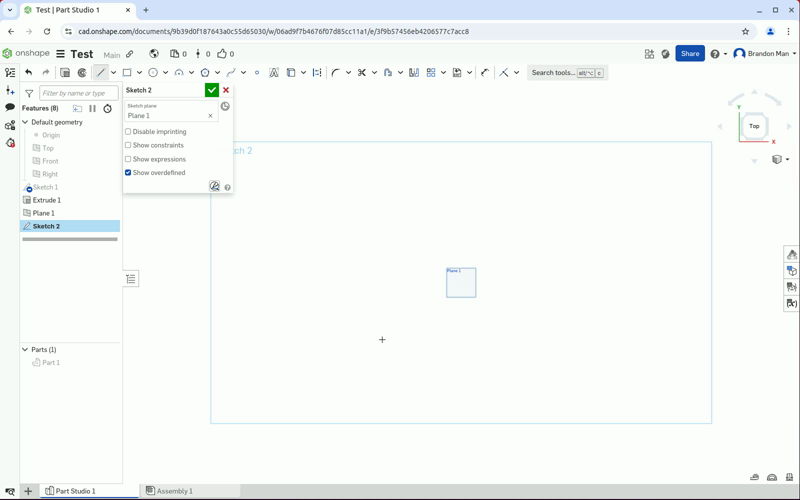
click(382, 339)
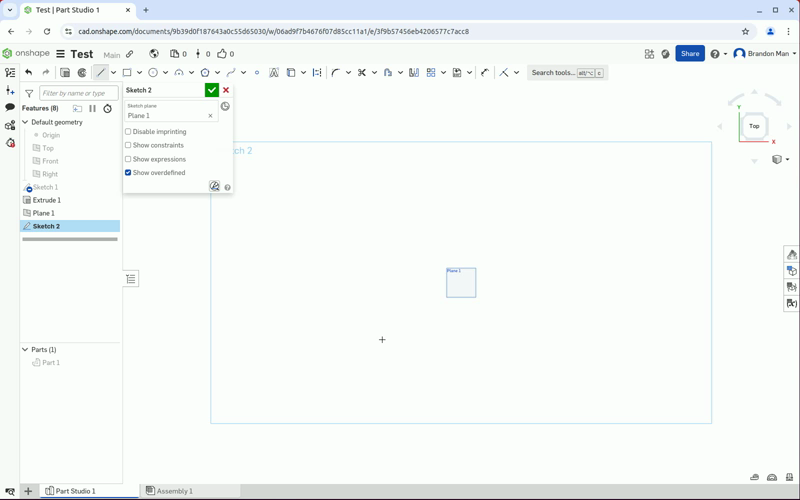
key_up(shift)
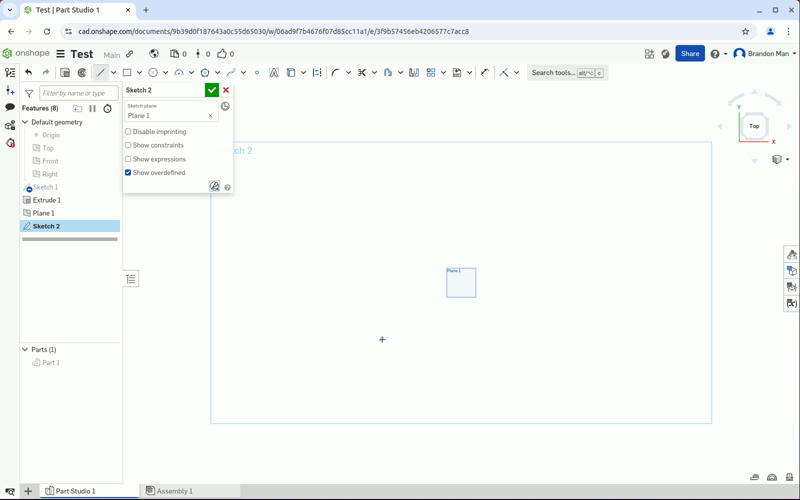
key_down(shift)
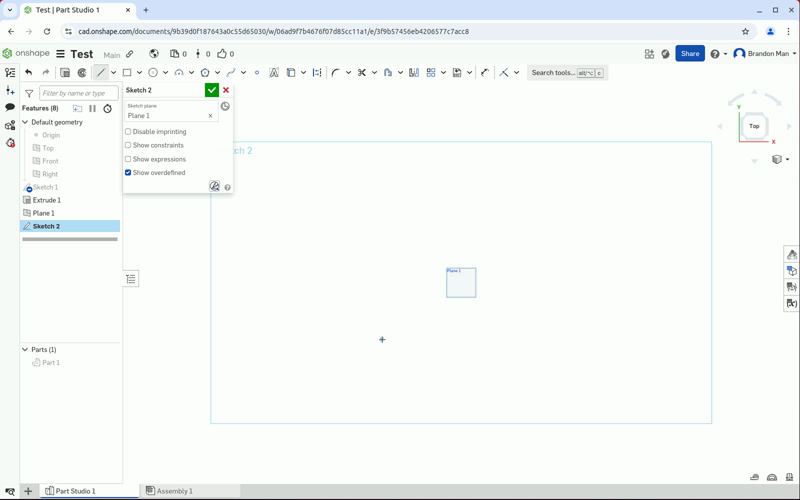
mouse_move(412, 339)
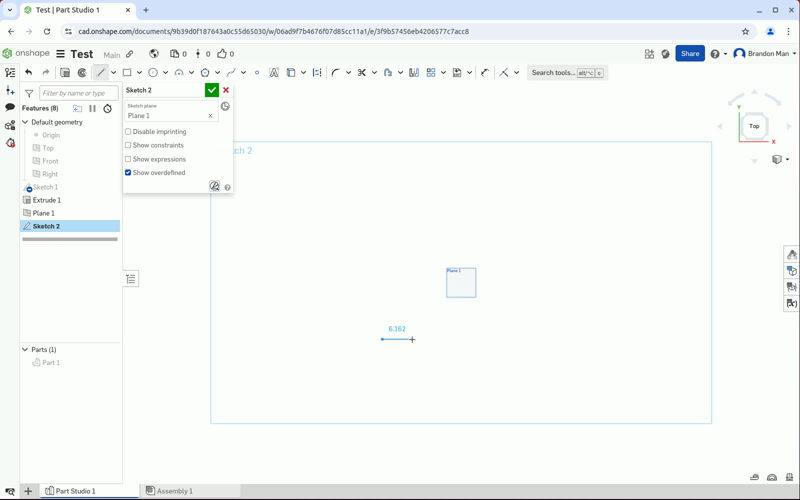
mouse_move(396, 339)
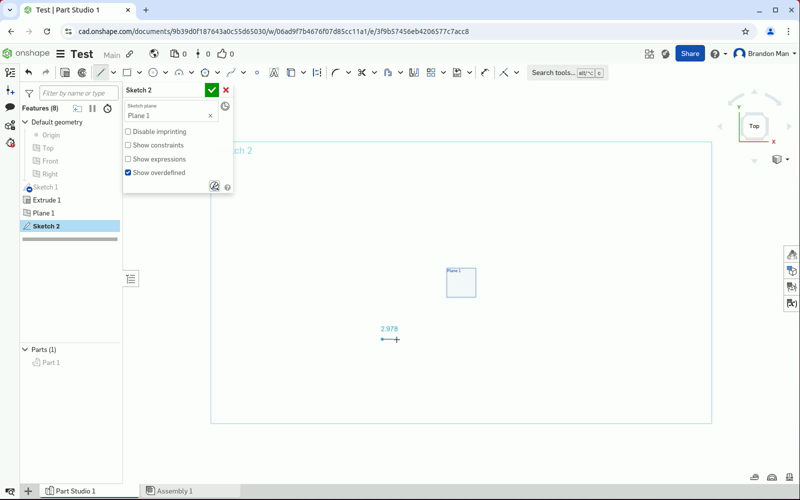
click(396, 339)
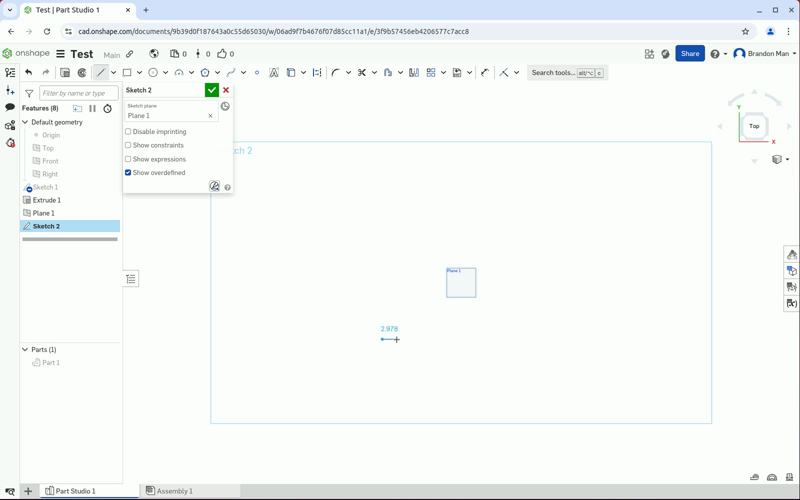
key_up(shift)
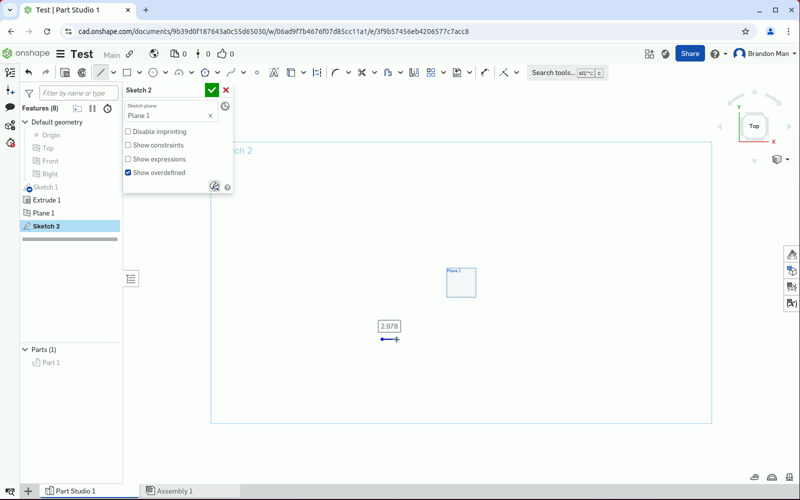
key_down(shift)
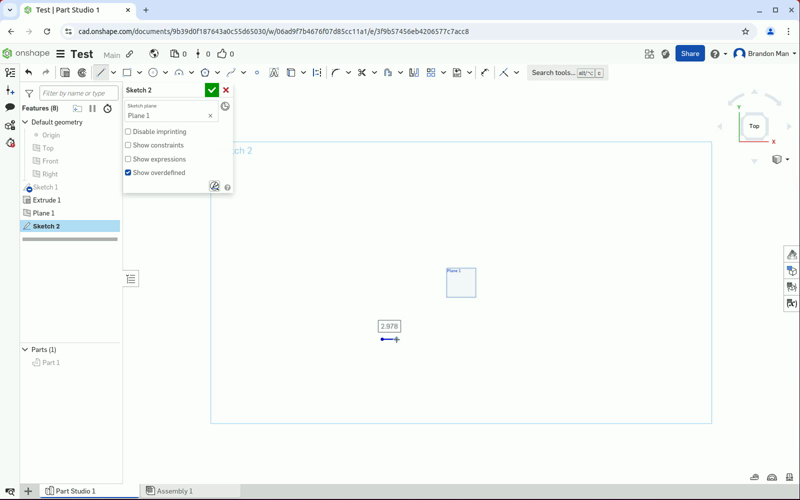
mouse_move(396, 226)
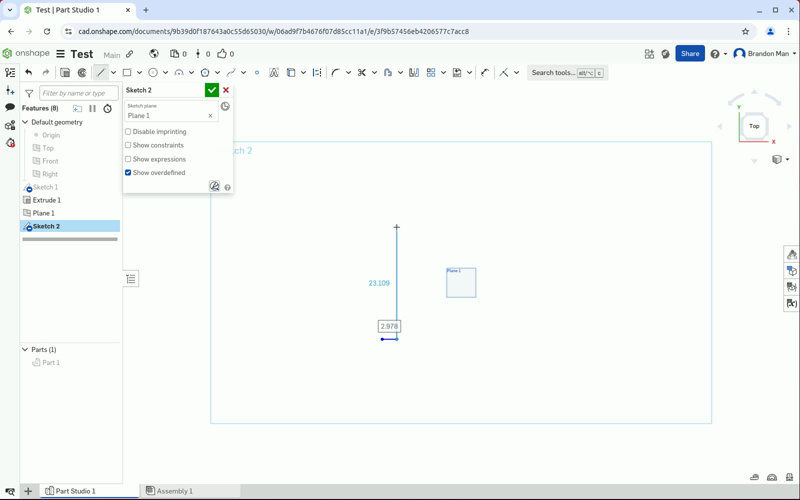
click(396, 226)
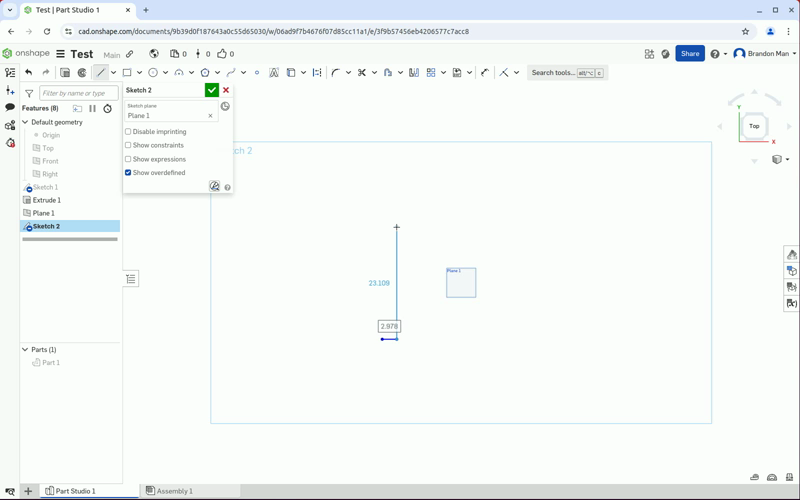
key_up(shift)
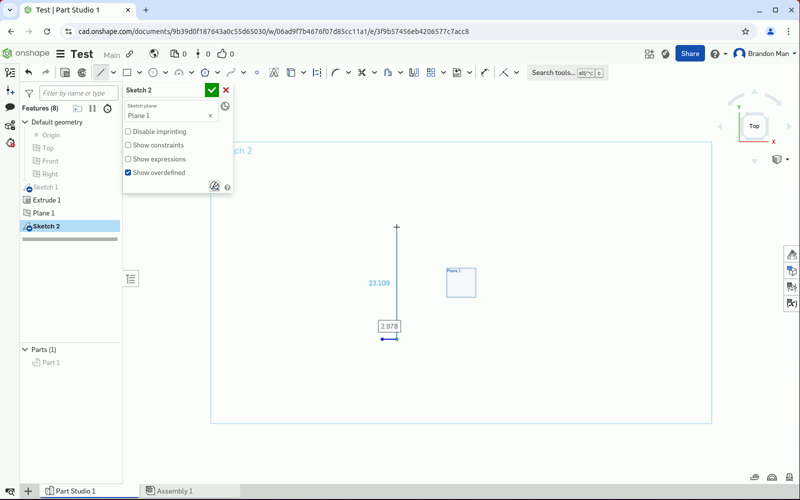
key_down(shift)
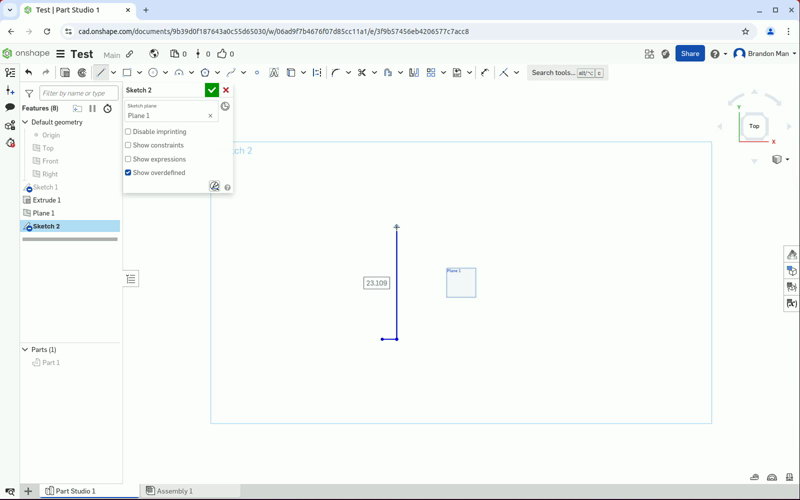
mouse_move(426, 226)
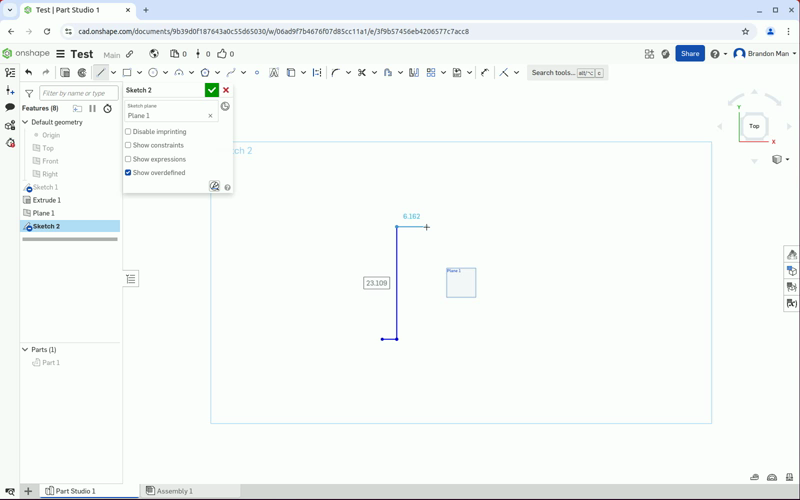
mouse_move(382, 226)
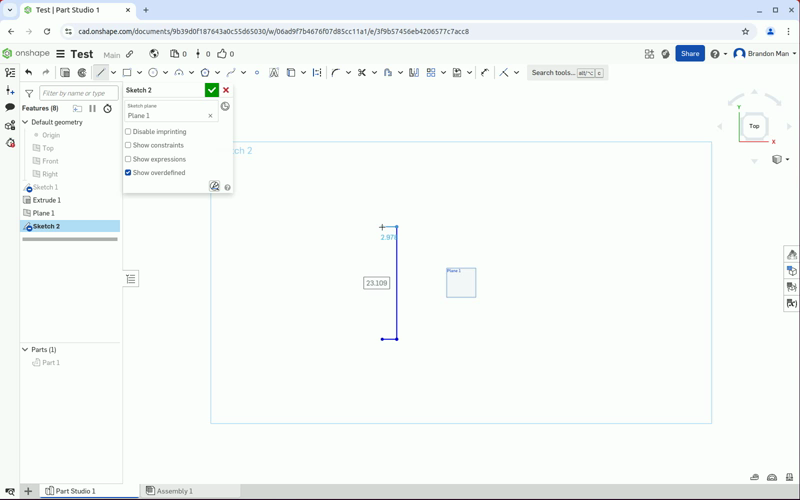
click(382, 226)
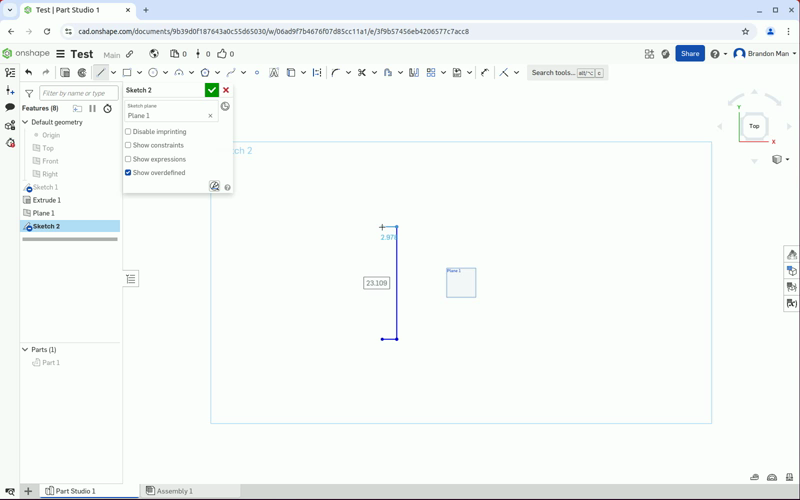
key_up(shift)
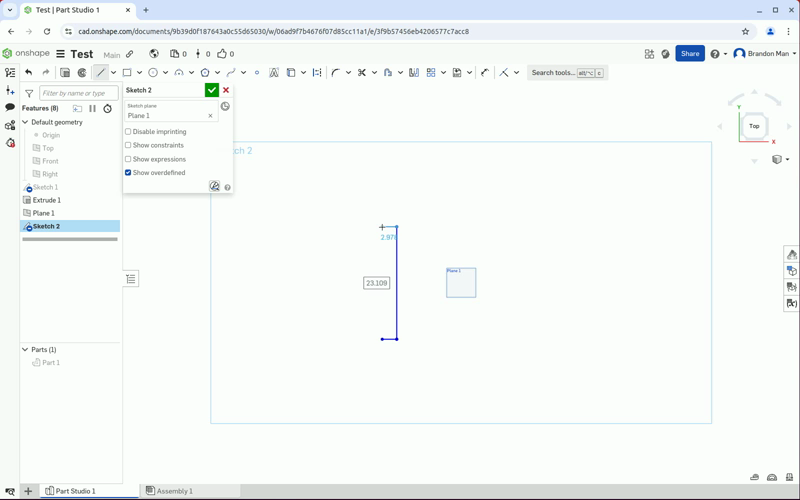
key_down(shift)
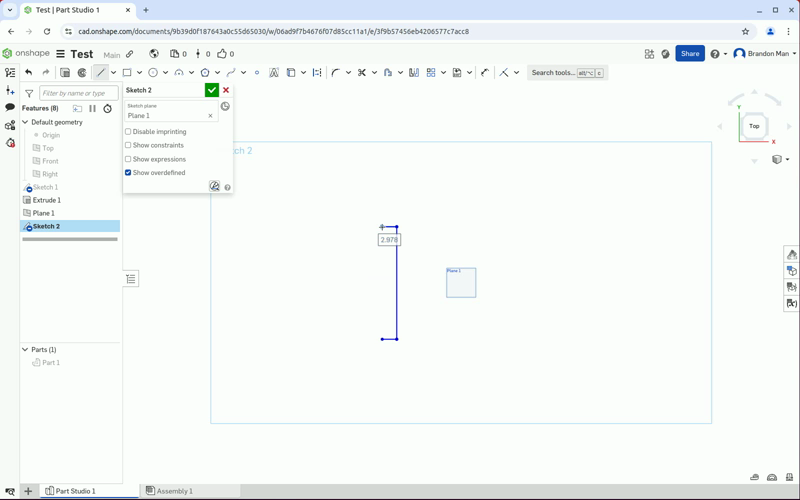
mouse_move(382, 339)
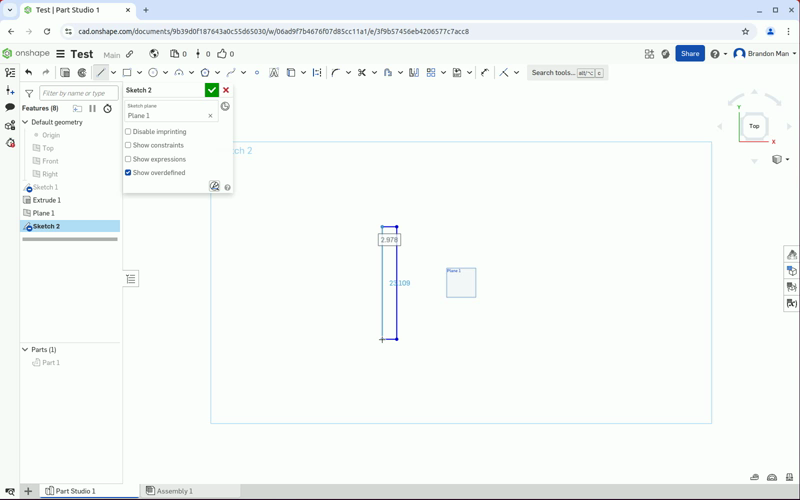
key_up(shift)
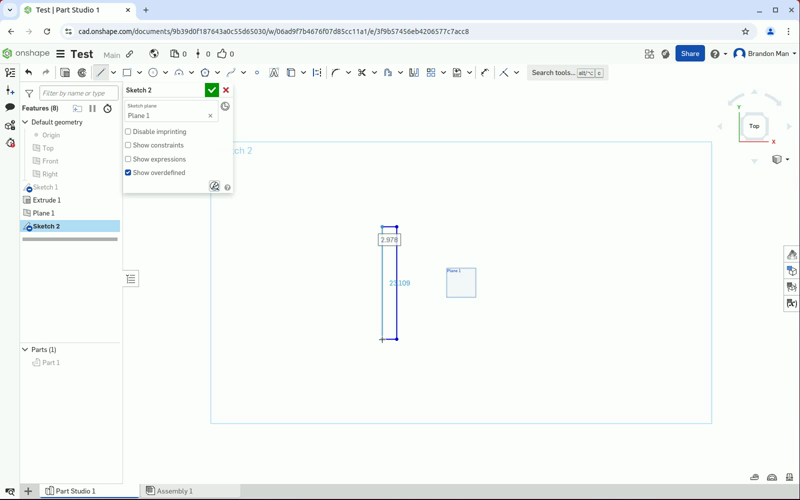
click(382, 339)
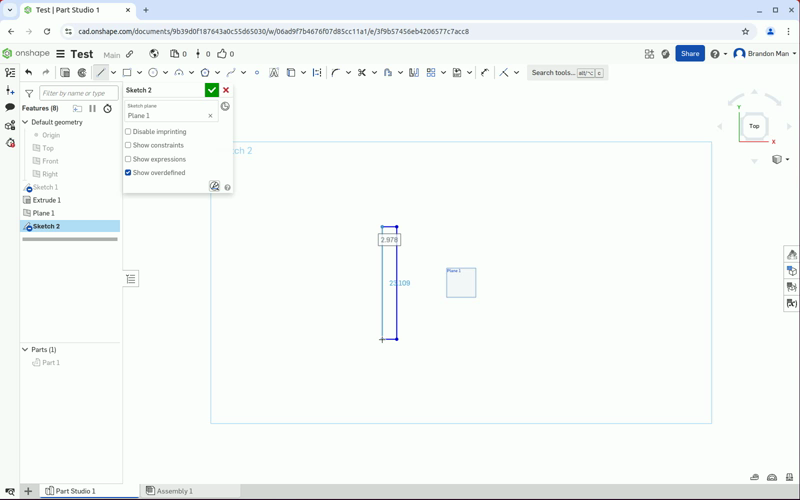
key(esc)
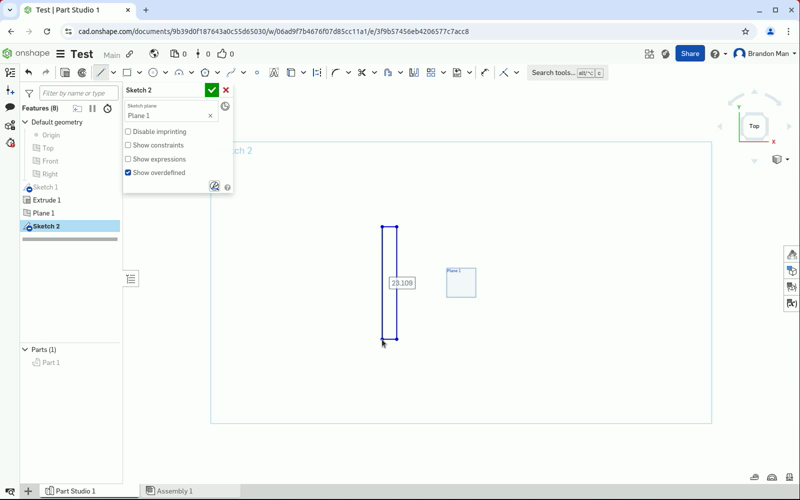
mouse_move(395, 337)
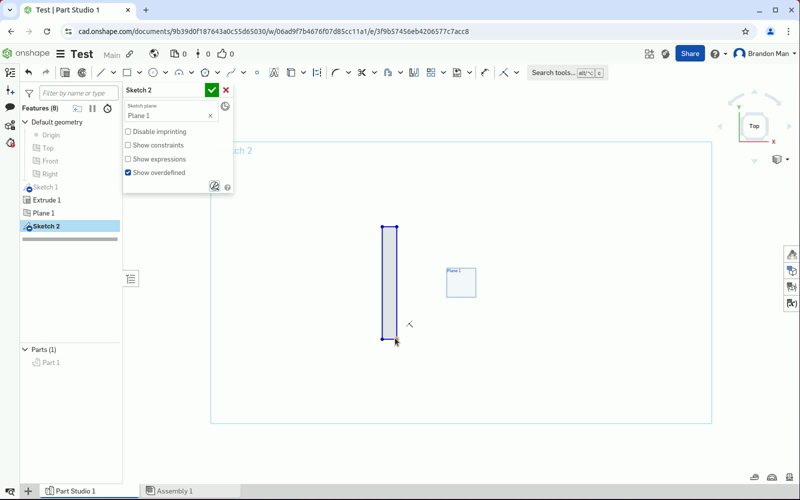
scroll(6)
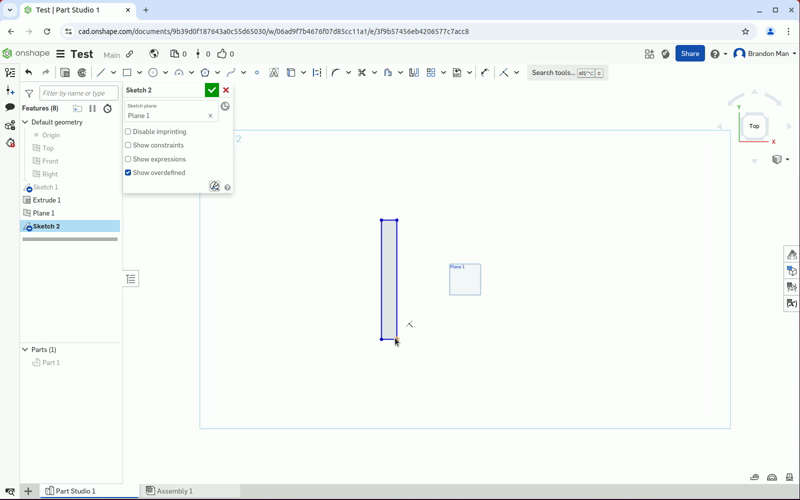
scroll(6)
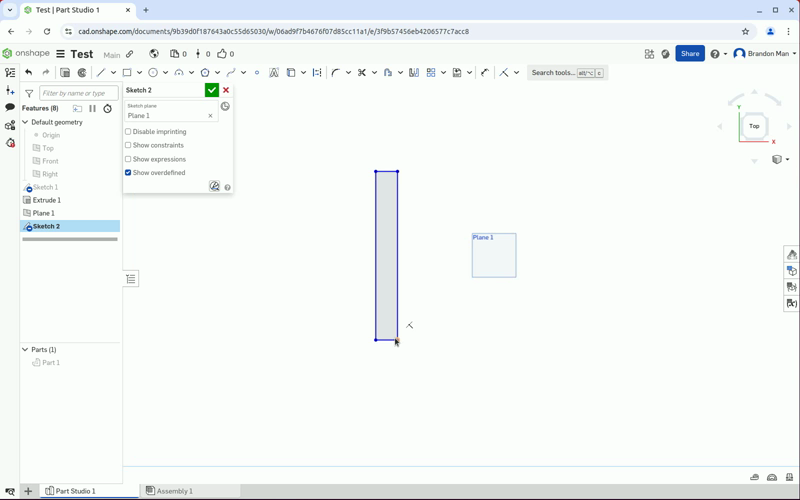
scroll(6)
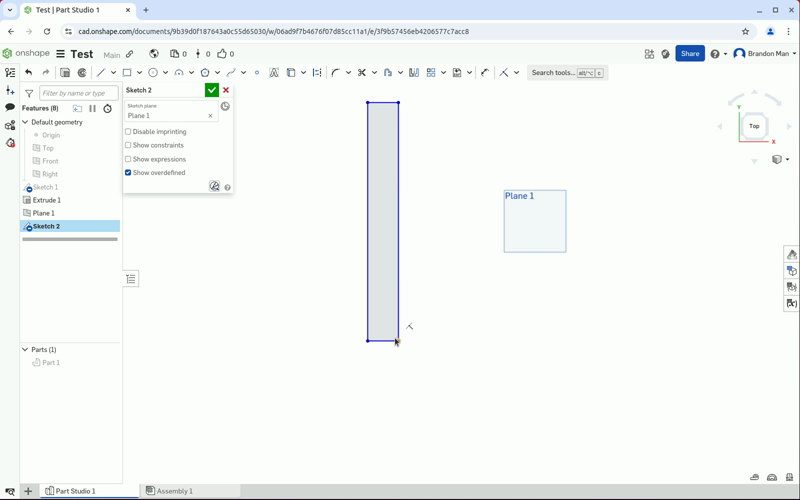
scroll(6)
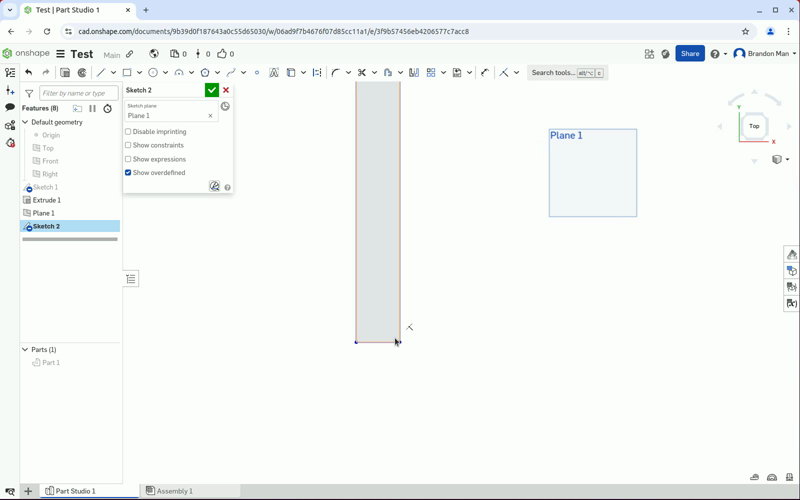
scroll(6)
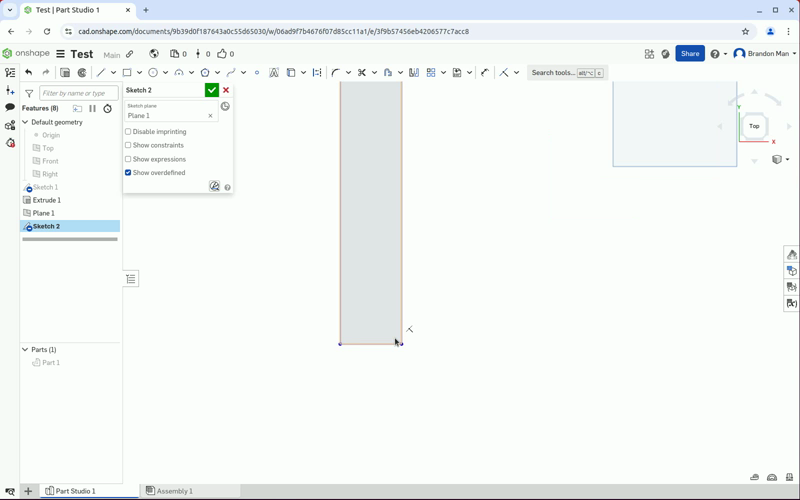
scroll(6)
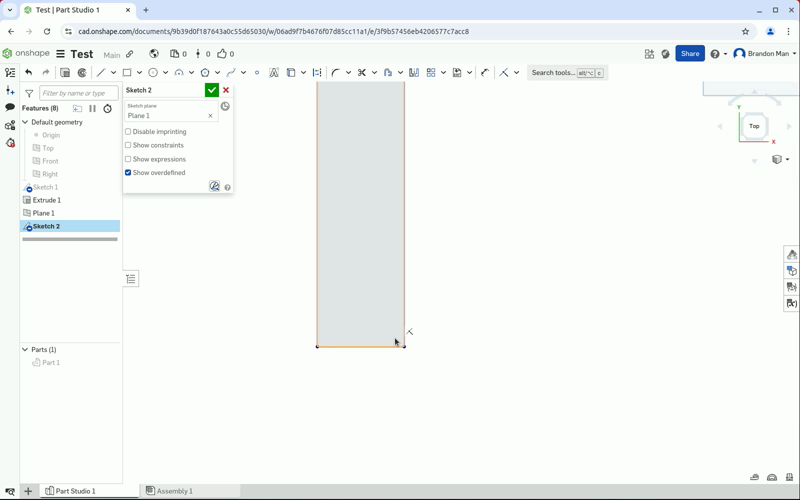
scroll(6)
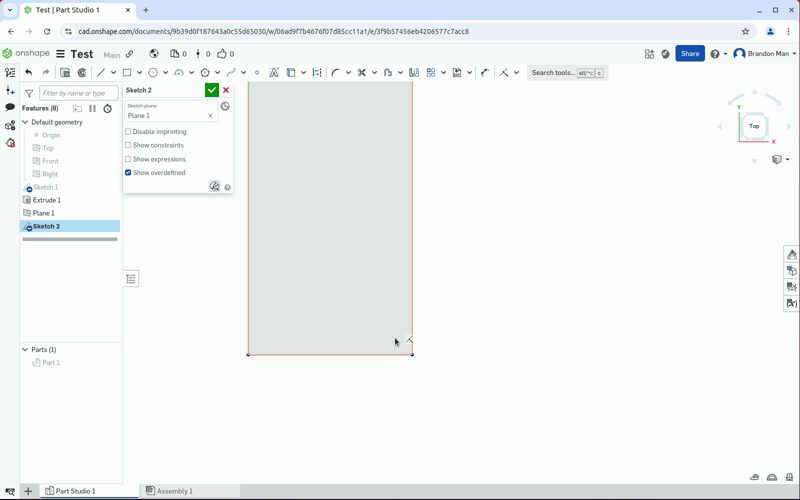
click(395, 337)
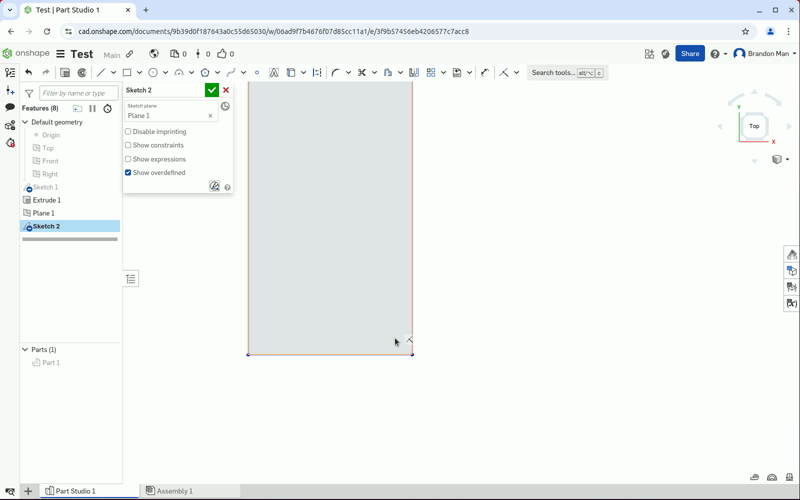
scroll(-6)
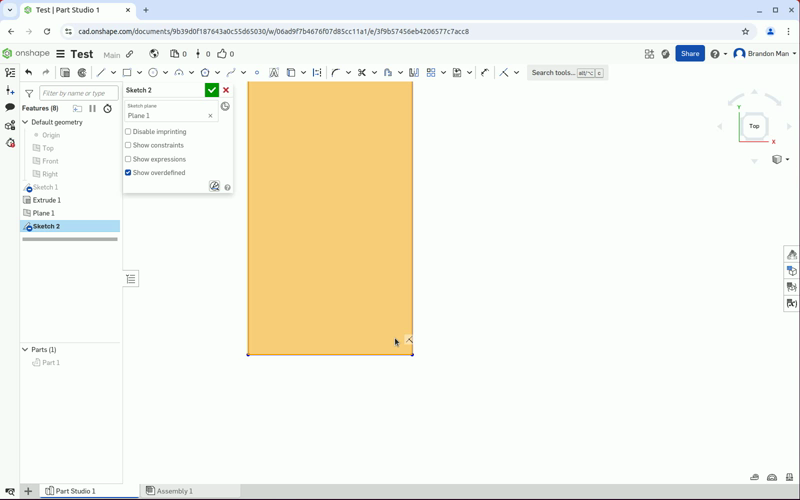
scroll(-6)
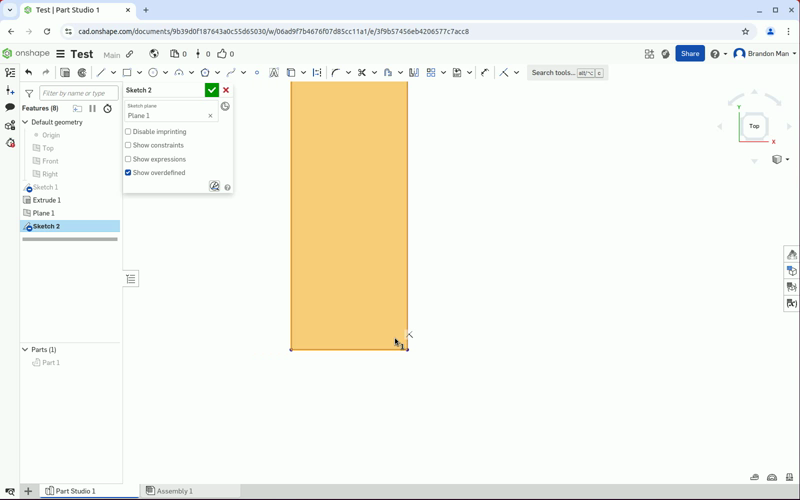
scroll(-6)
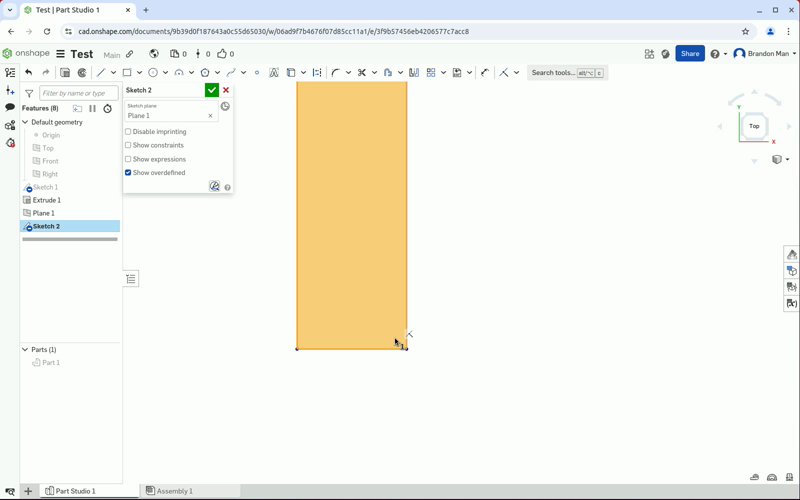
scroll(-6)
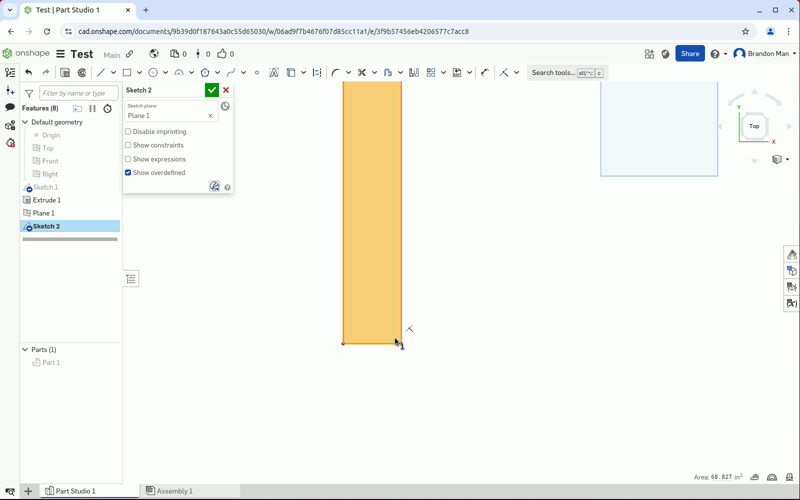
scroll(-6)
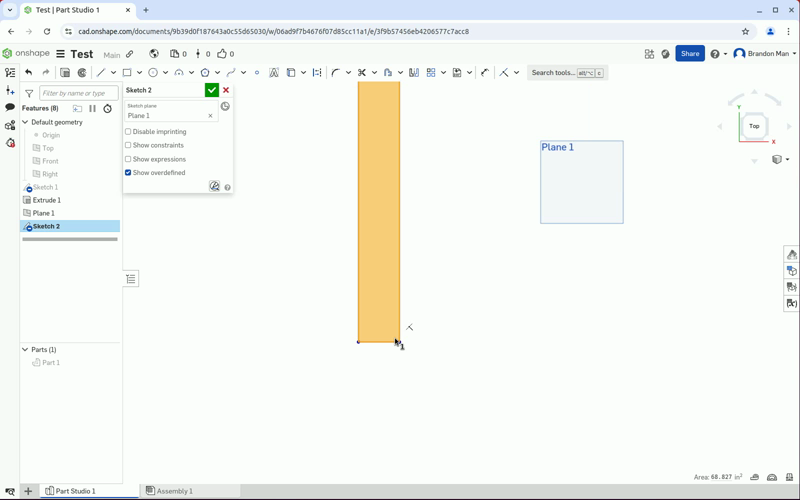
scroll(-6)
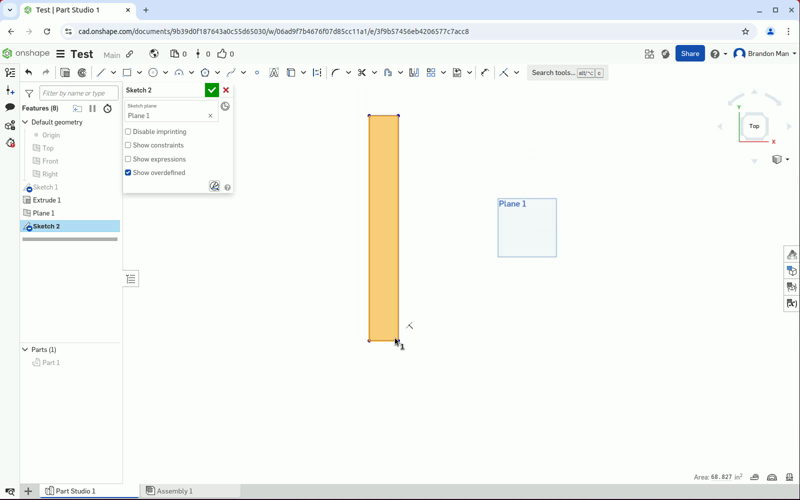
scroll(-6)
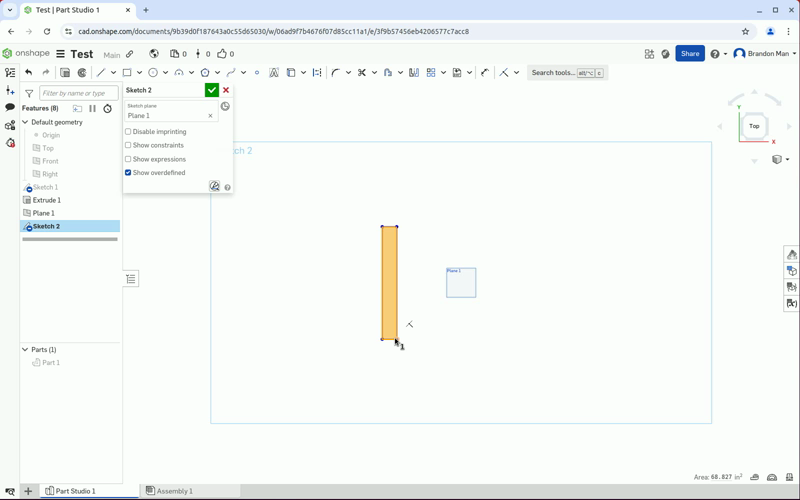
mouse_move(73, 352)
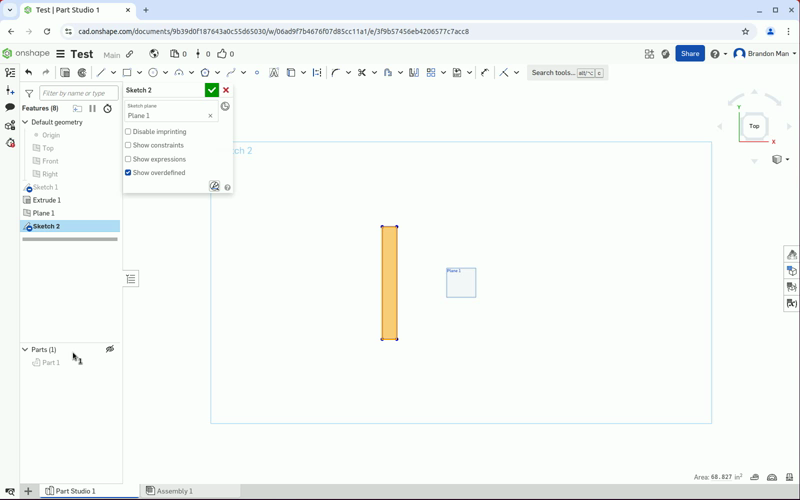
key(shift+y)
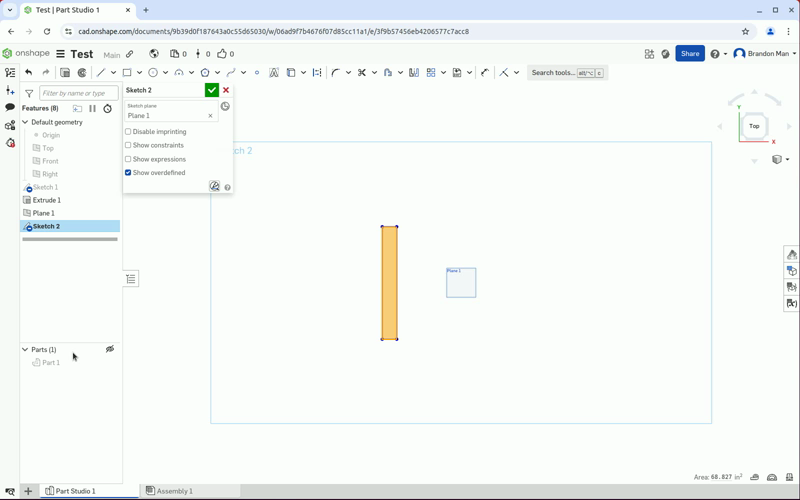
key(shift+e)
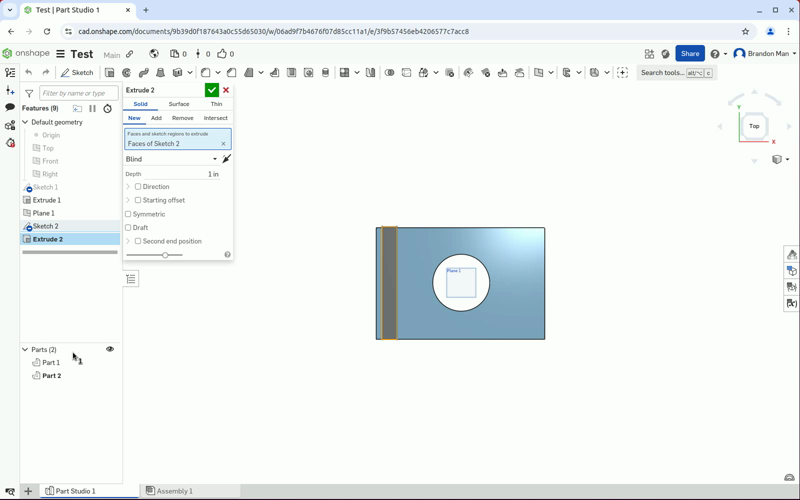
mouse_move(143, 106)
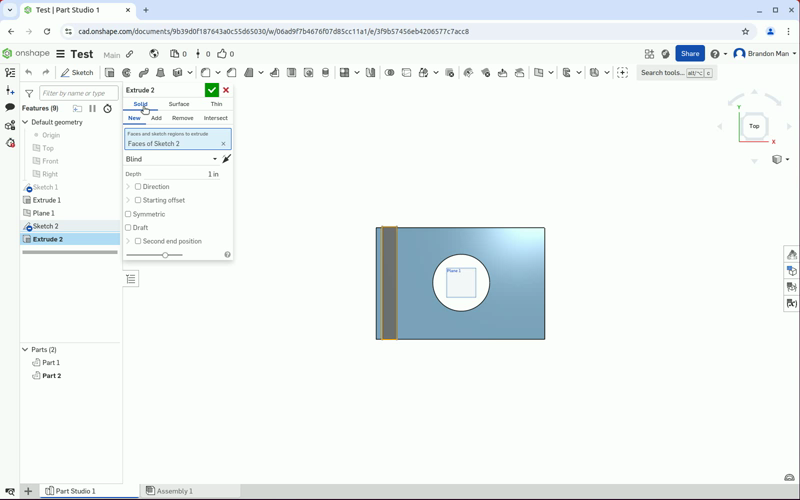
click(143, 106)
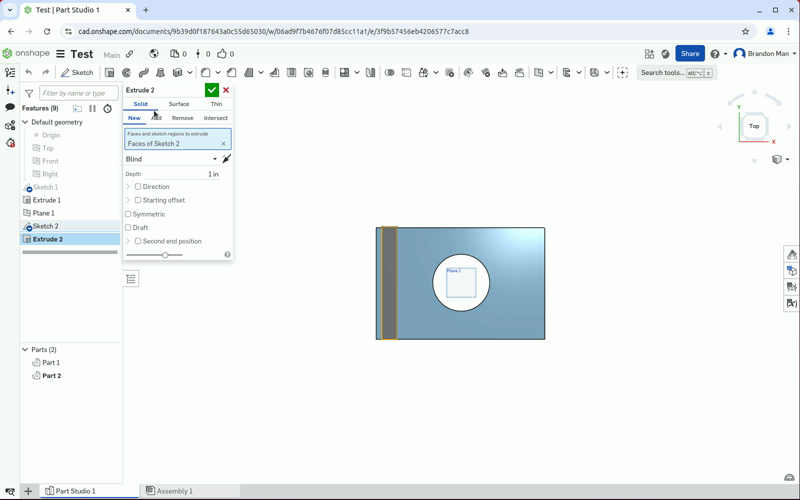
mouse_move(186, 120)
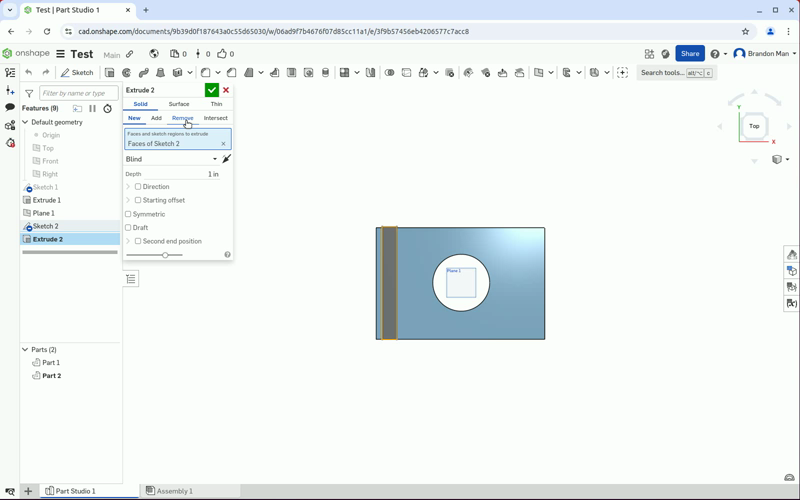
click(186, 120)
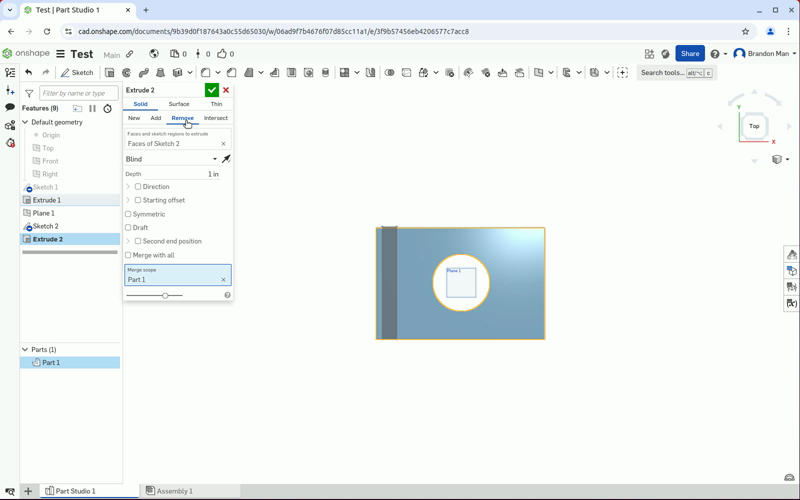
key(tab, 4)
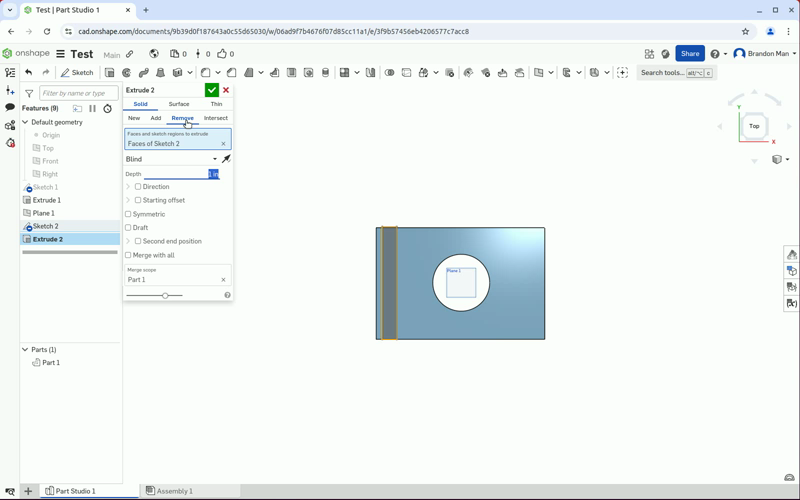
text(1.204)
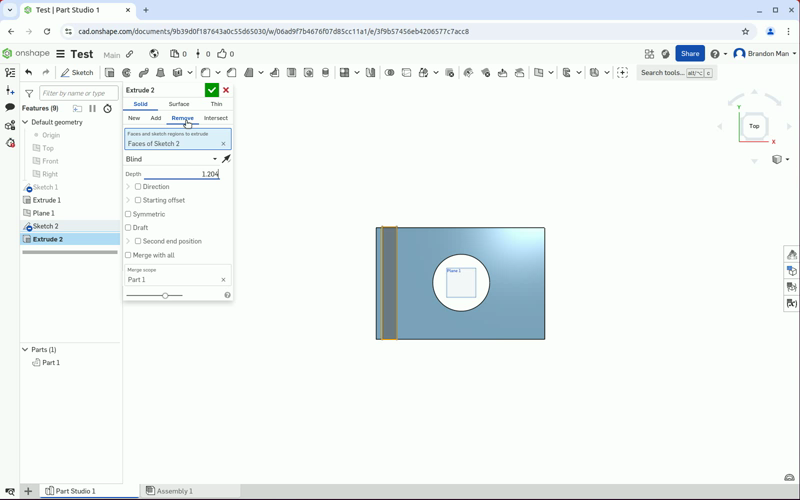
key(tab, 6)
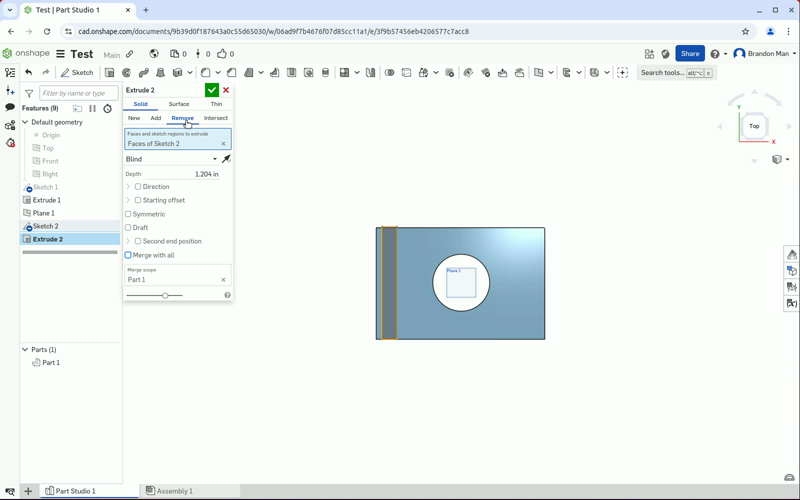
key(space)
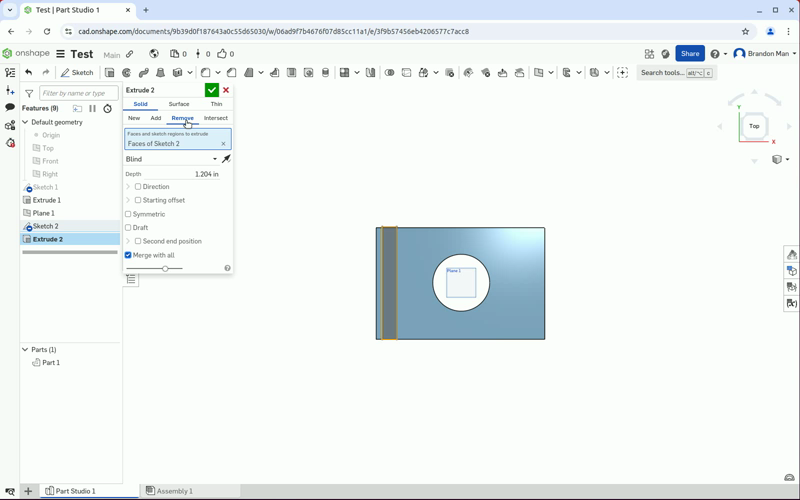
key(enter)
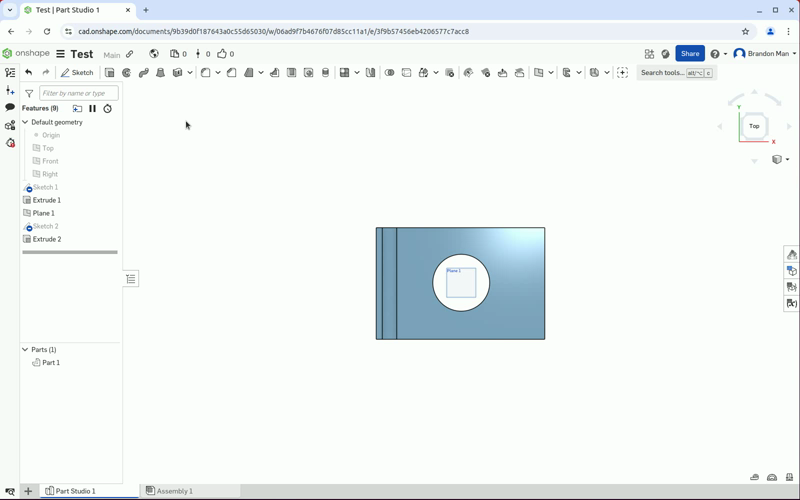
key(shift+h)
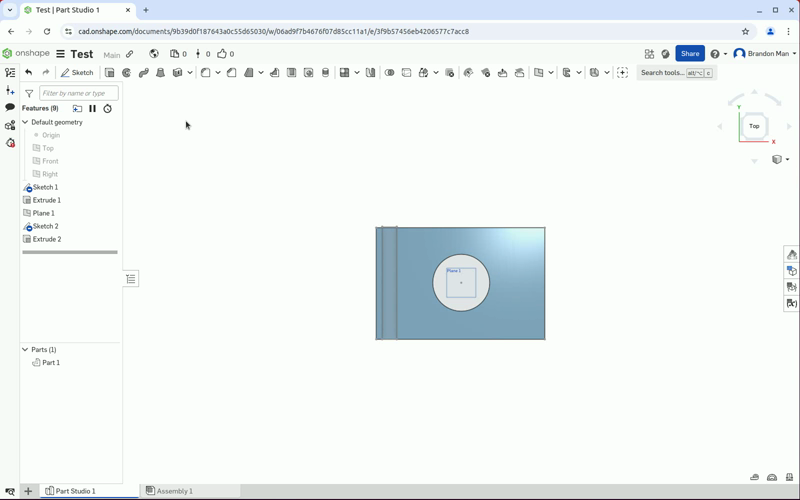
key(shift+h)
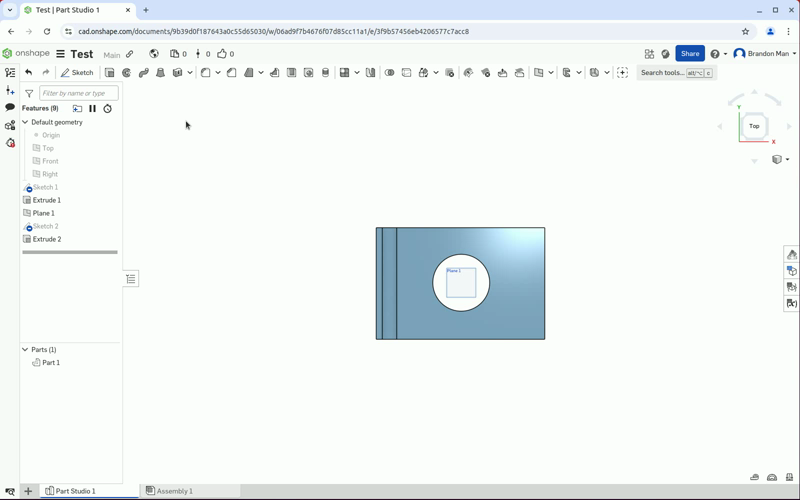
mouse_move(73, 189)
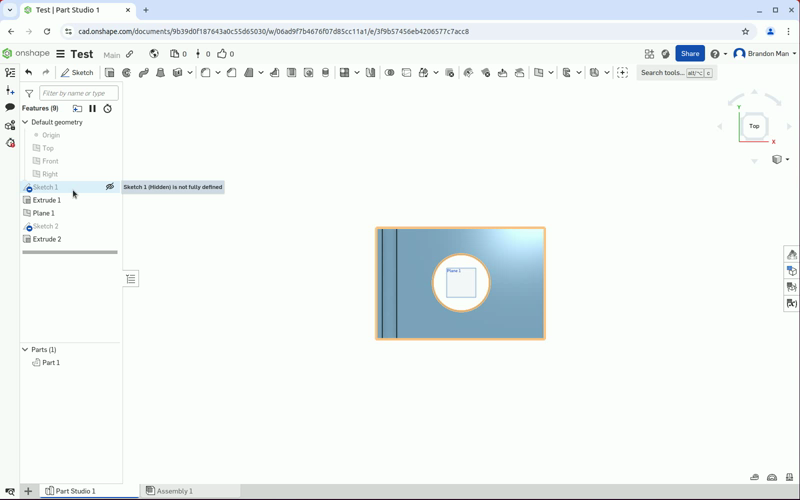
click(73, 189)
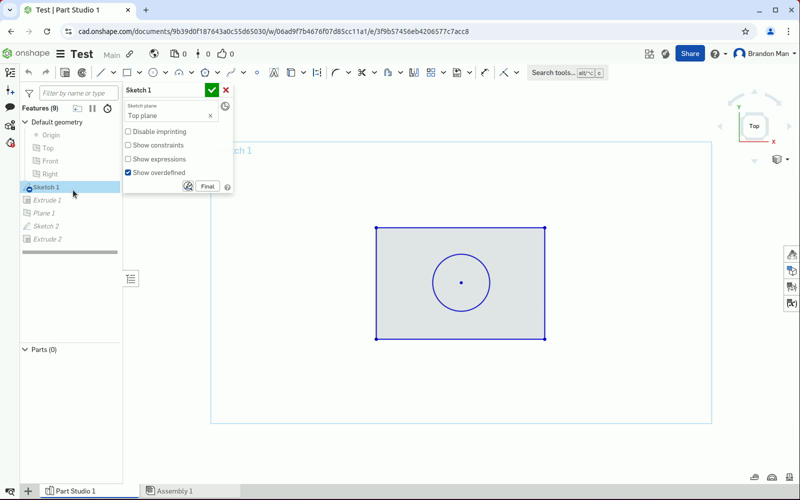
mouse_move(229, 92)
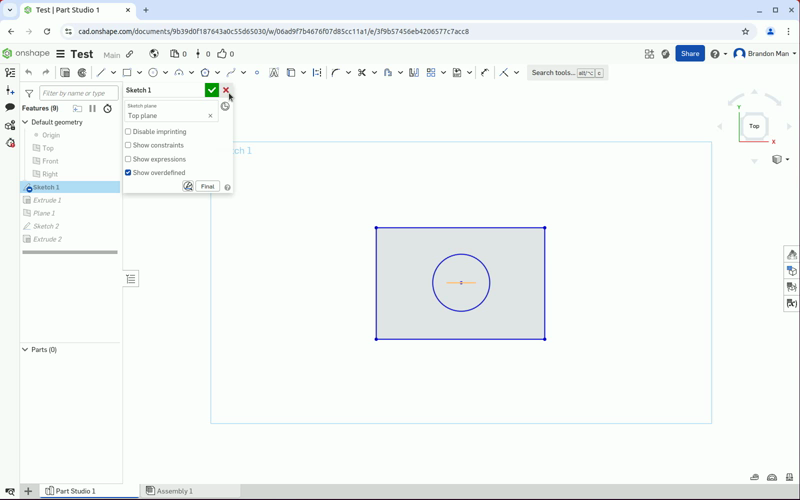
click(229, 92)
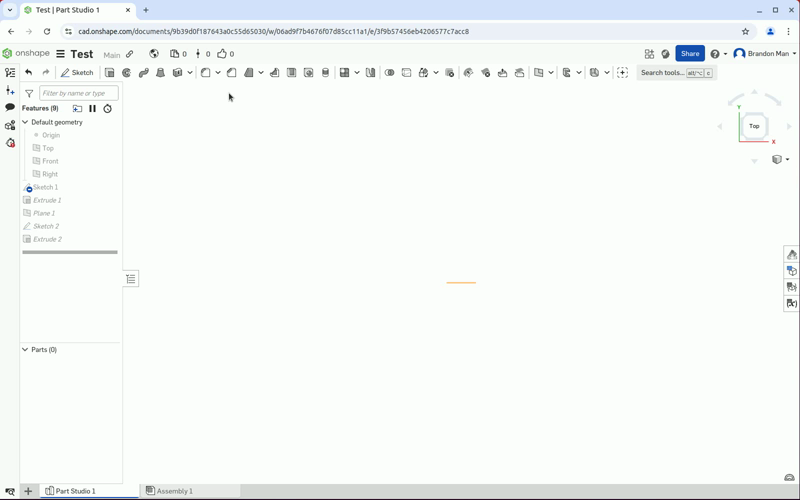
key(shift+s)
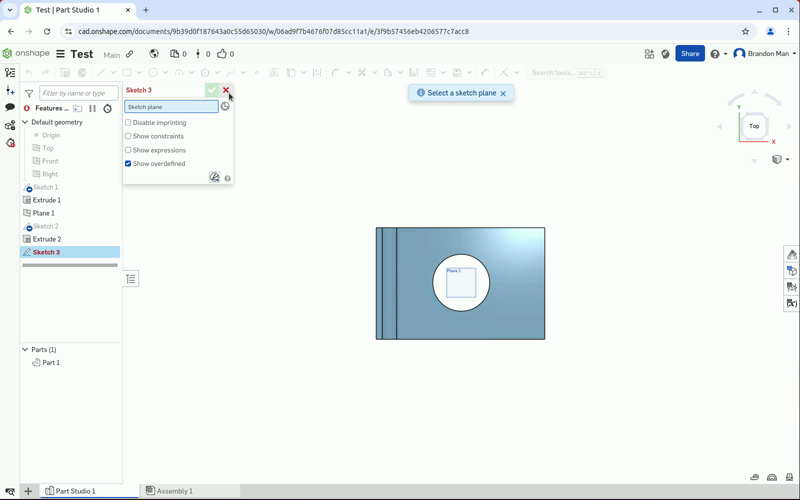
mouse_move(73, 215)
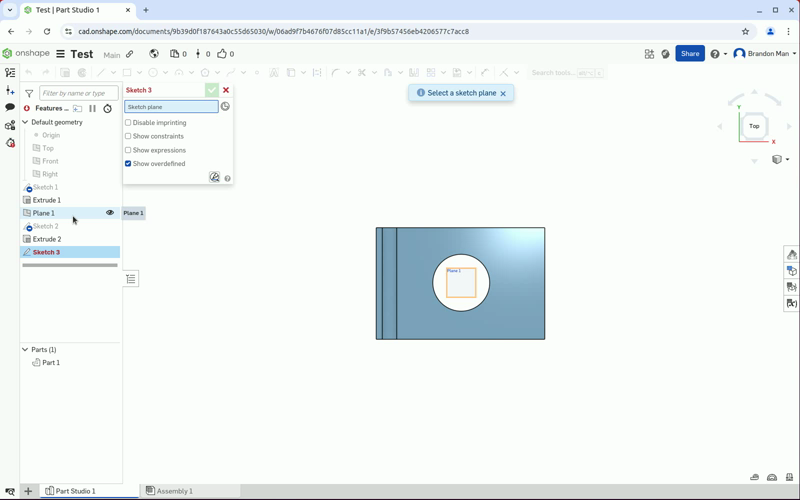
click(73, 215)
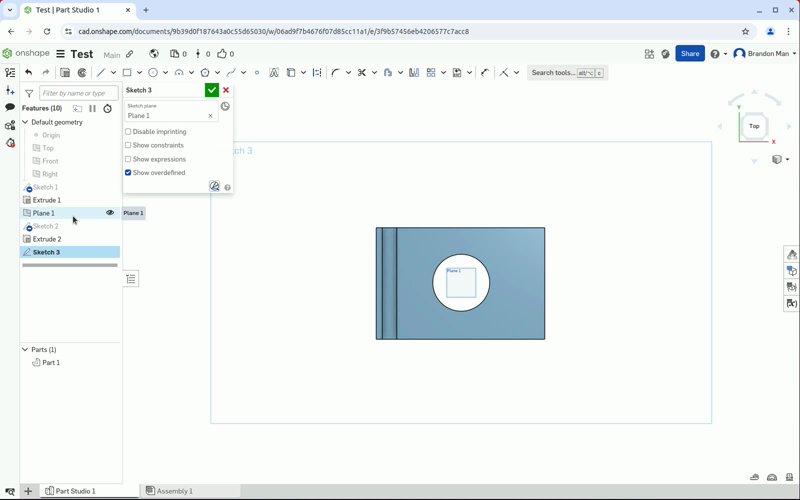
mouse_move(73, 352)
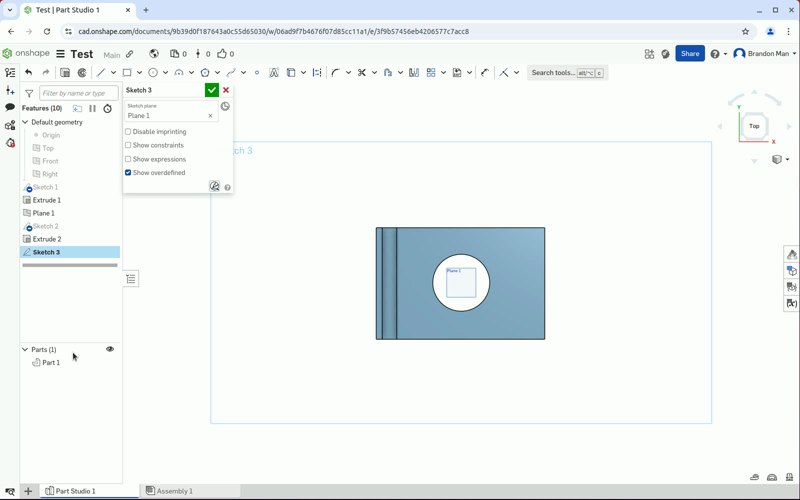
key(y)
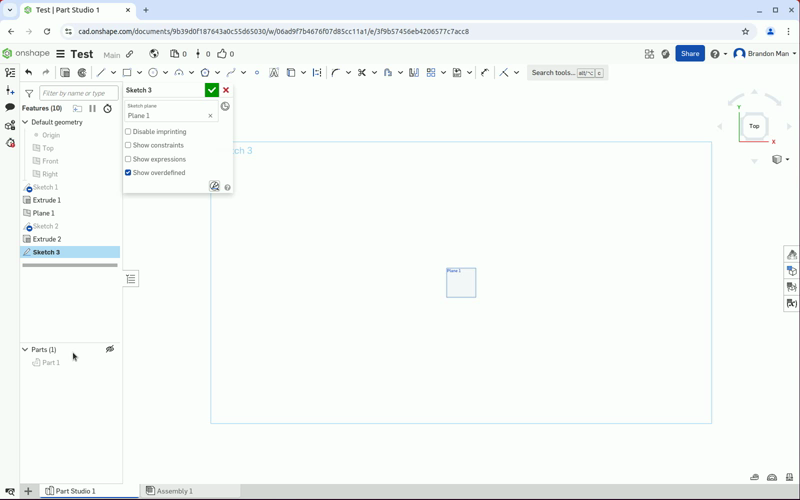
key(l)
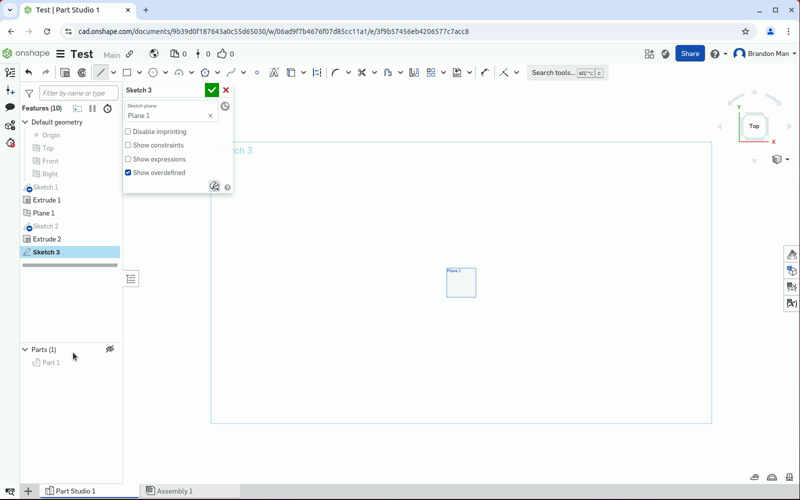
key_down(shift)
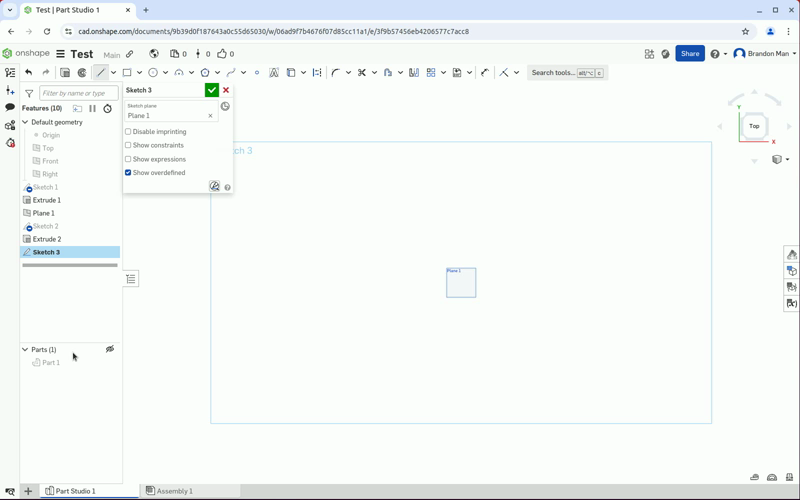
mouse_move(446, 339)
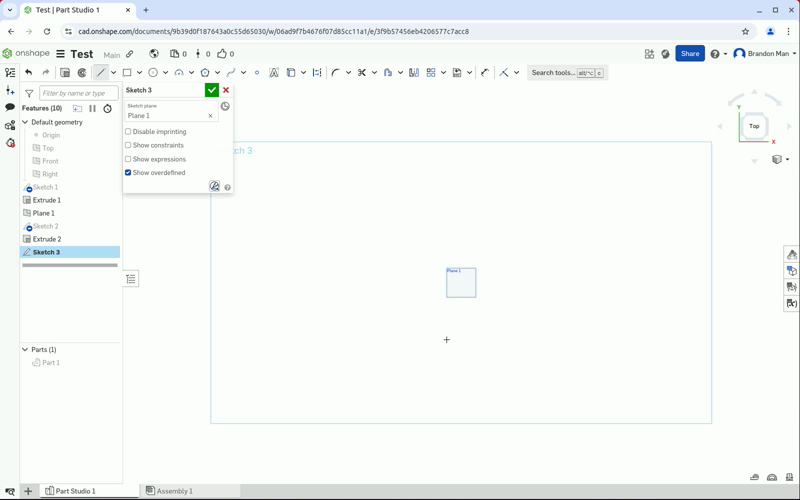
click(446, 339)
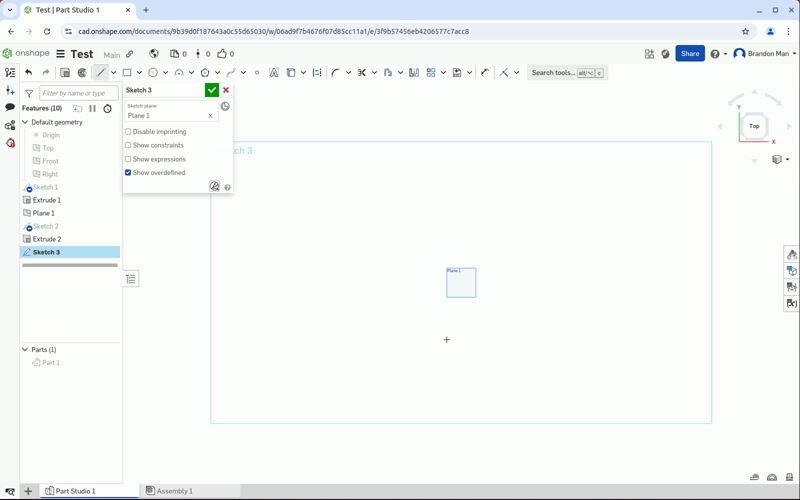
key_up(shift)
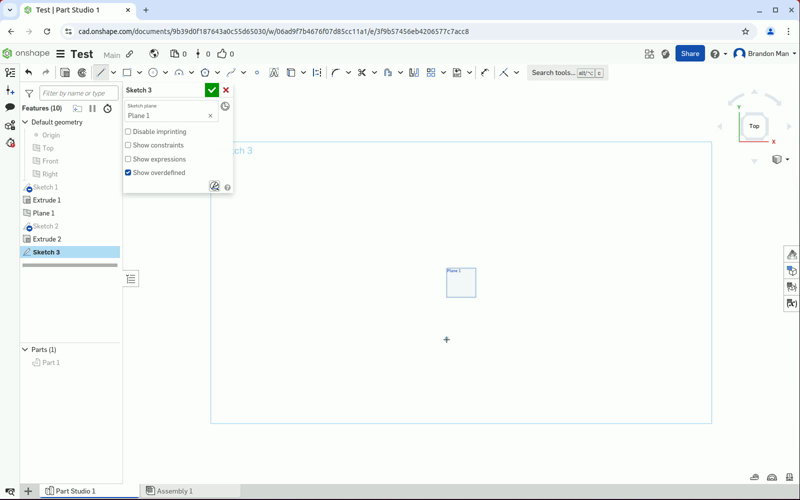
key_down(shift)
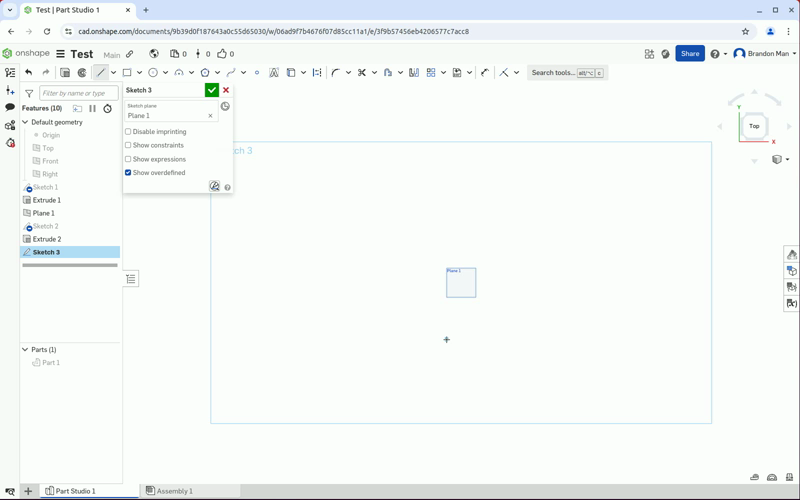
mouse_move(476, 339)
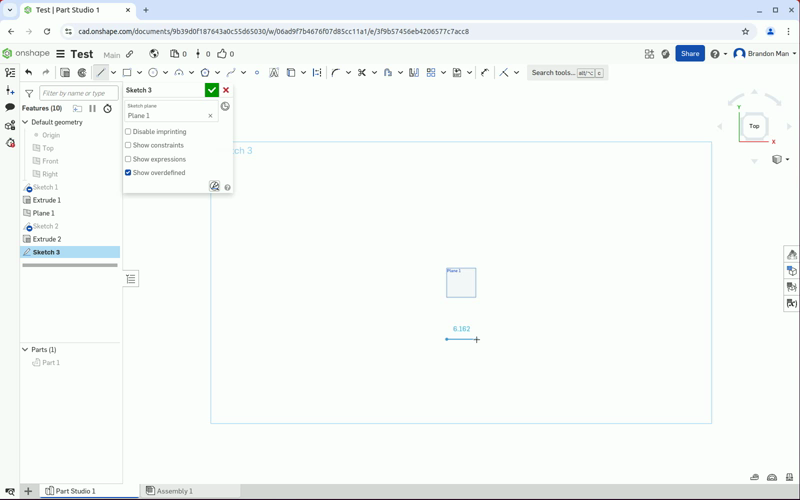
mouse_move(475, 339)
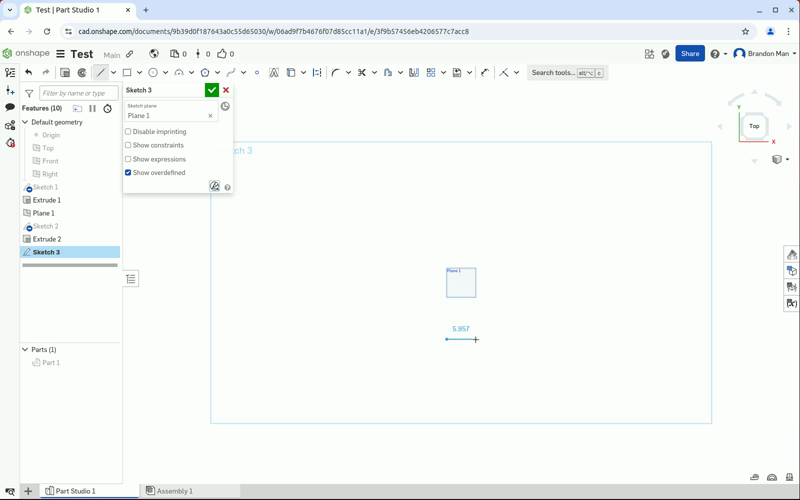
click(475, 339)
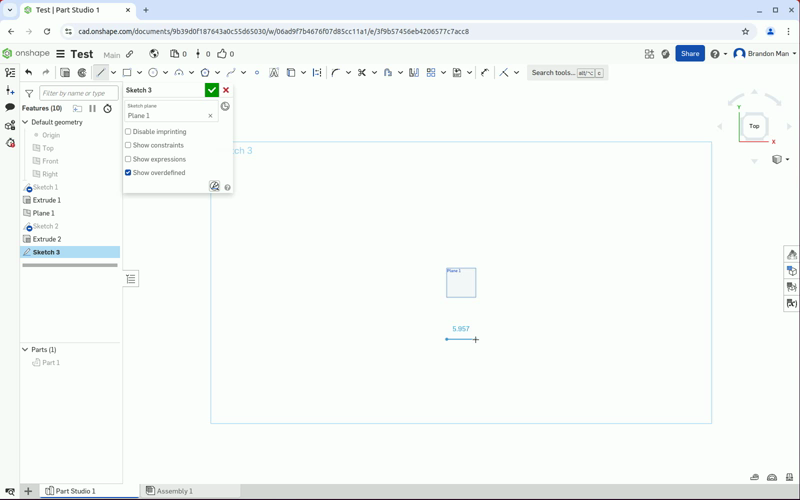
key_up(shift)
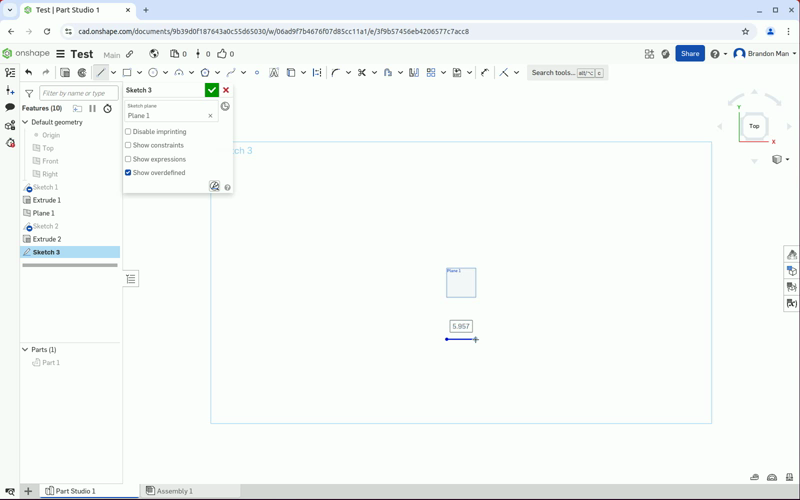
key_down(shift)
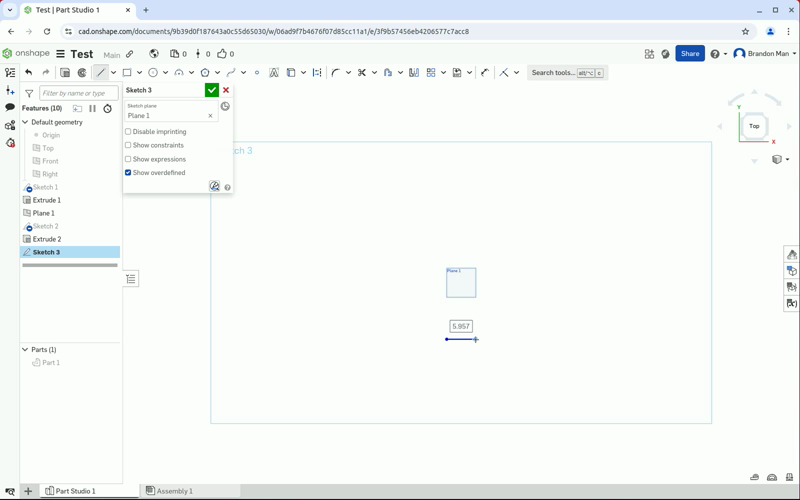
mouse_move(505, 339)
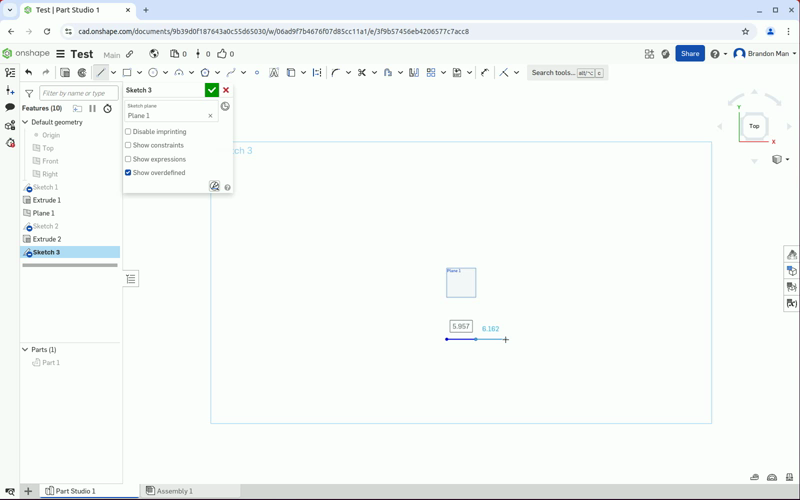
mouse_move(475, 306)
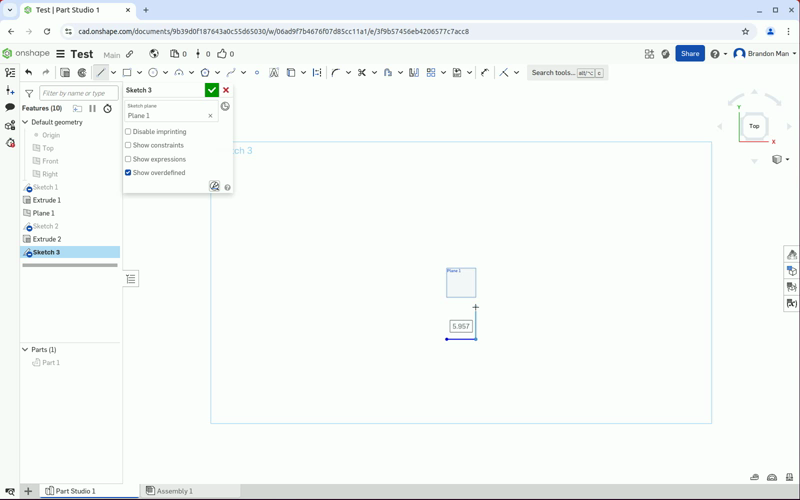
click(475, 306)
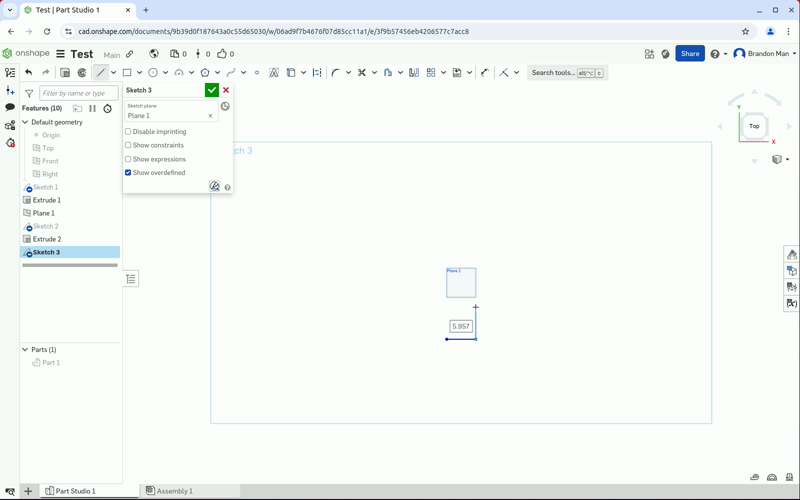
key_up(shift)
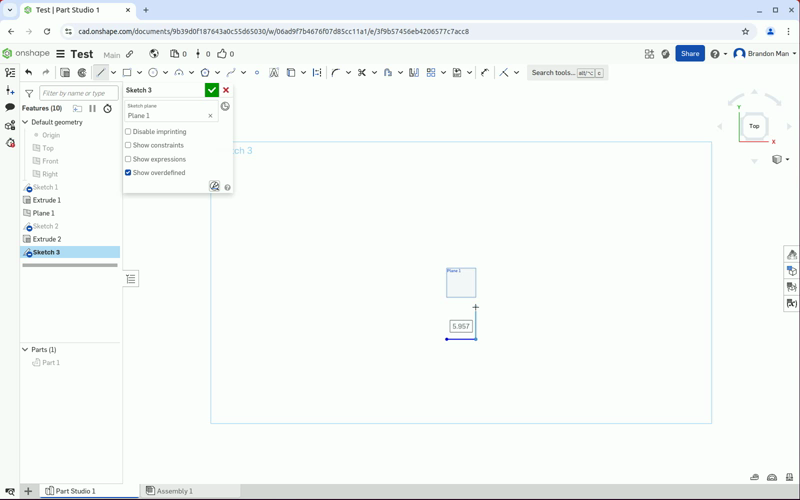
key(esc)
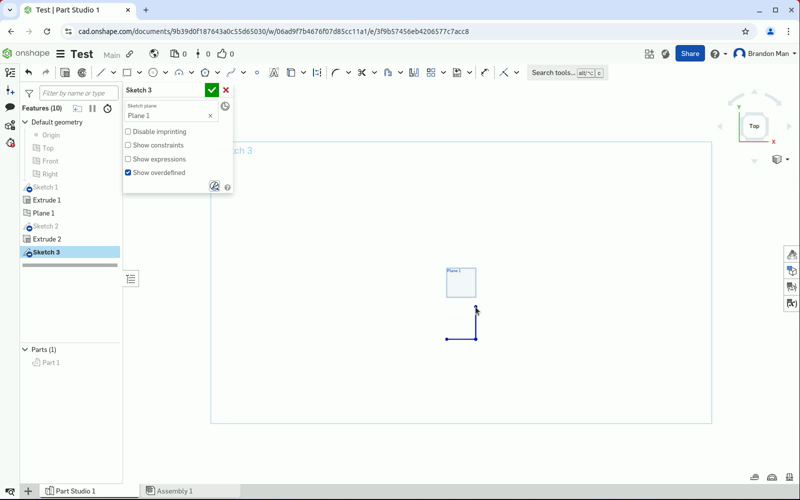
key(a)
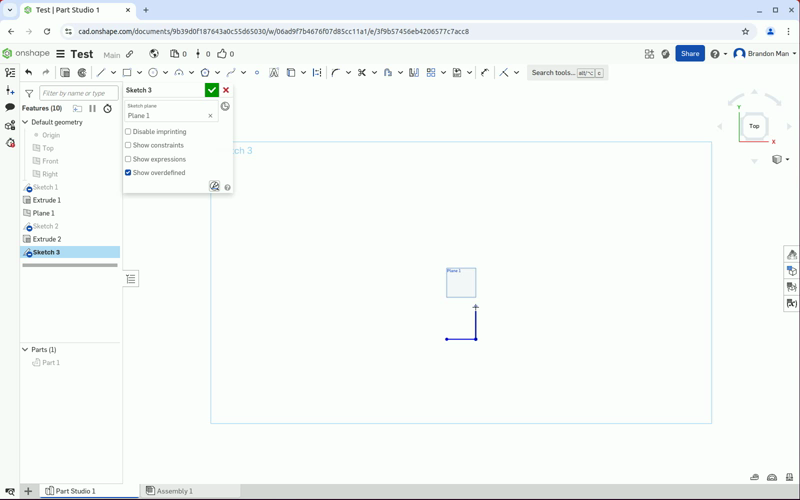
mouse_move(475, 306)
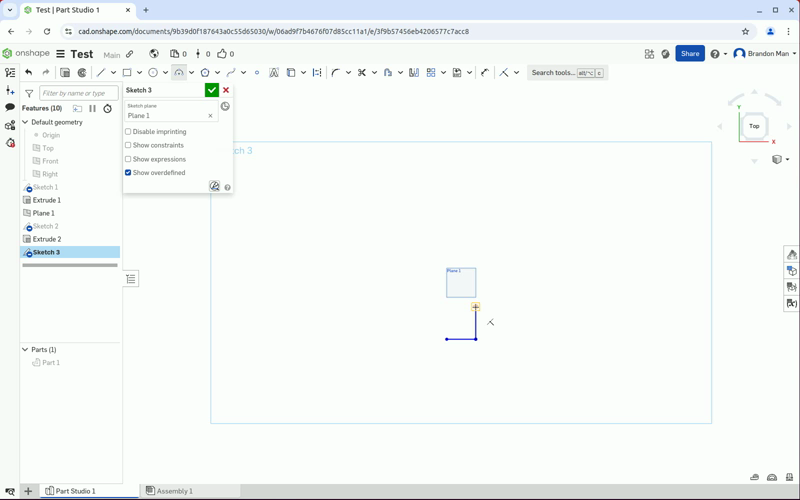
click(475, 306)
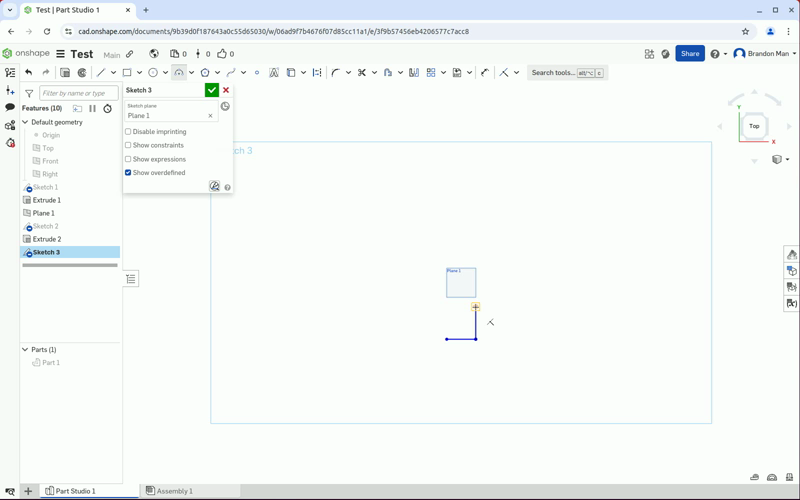
key_down(shift)
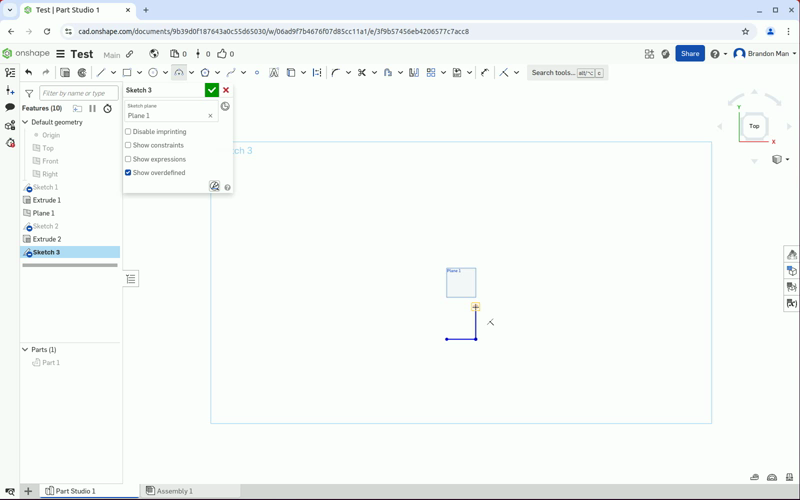
mouse_move(446, 306)
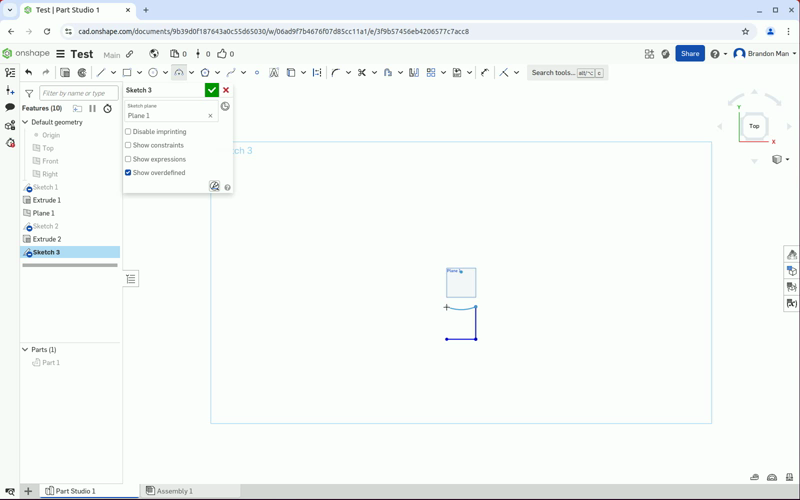
click(446, 306)
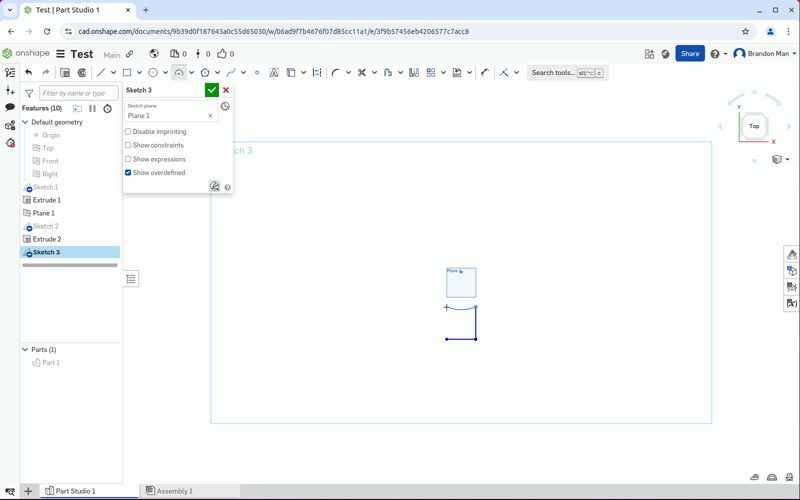
mouse_move(461, 310)
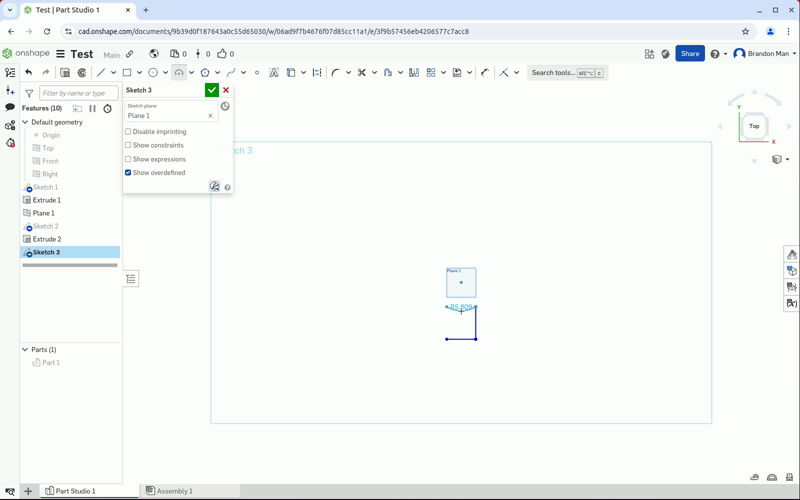
click(461, 310)
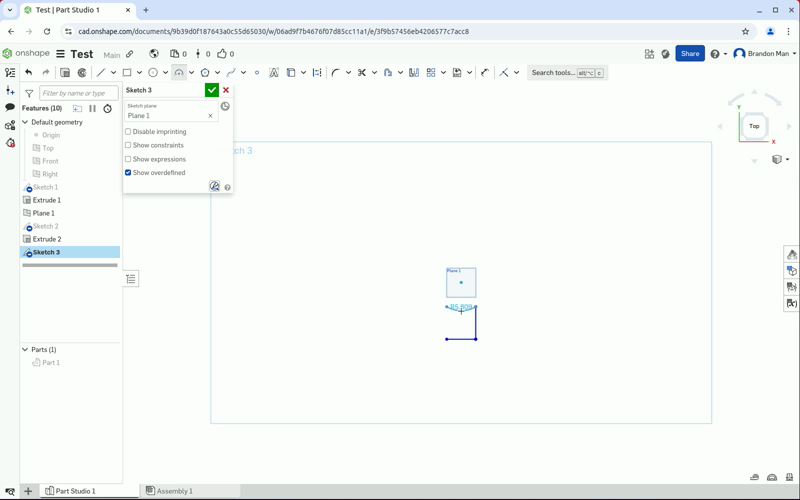
key_up(shift)
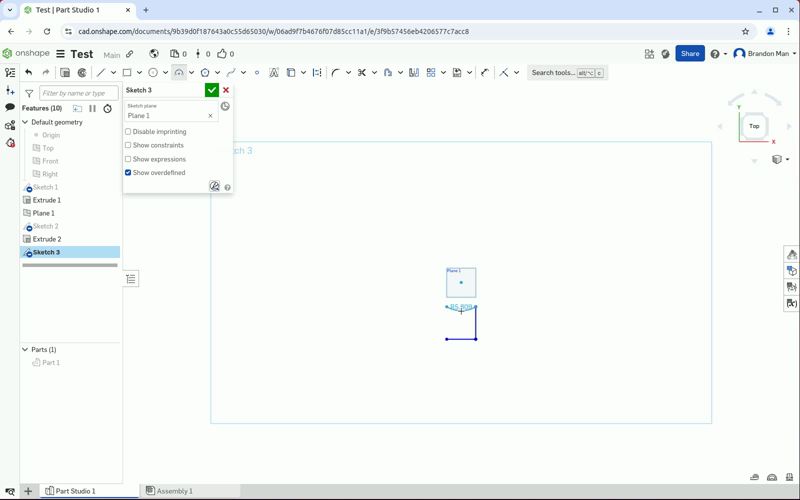
key(esc)
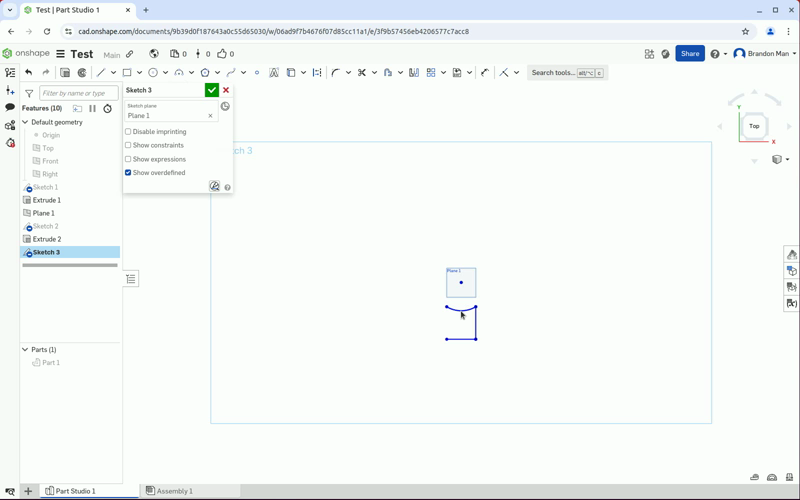
key(l)
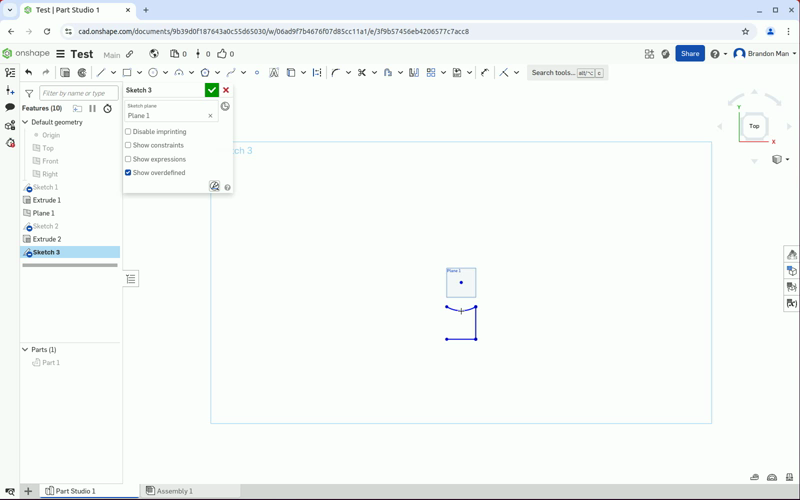
mouse_move(446, 306)
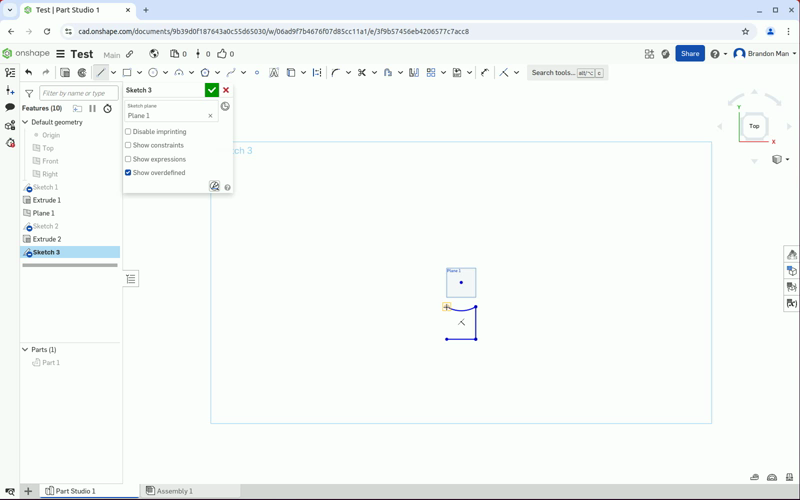
click(446, 306)
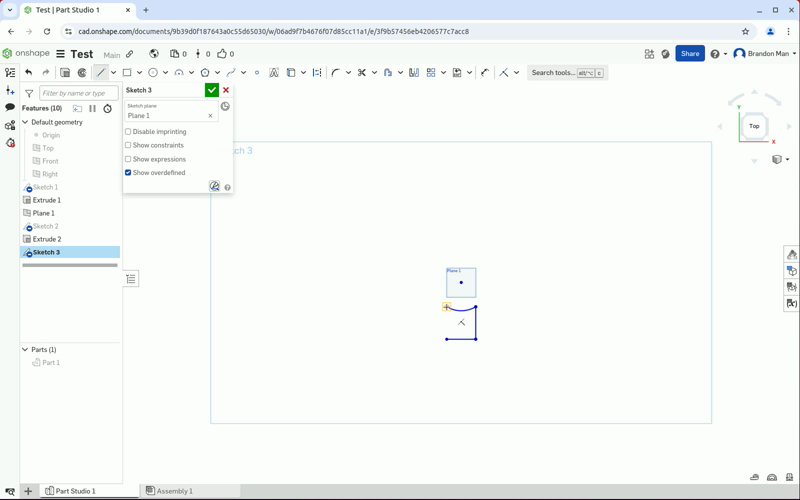
mouse_move(476, 306)
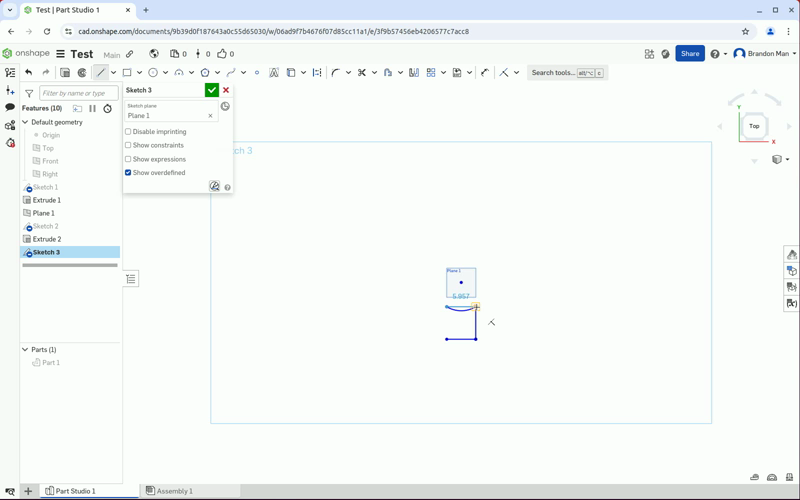
key_down(shift)
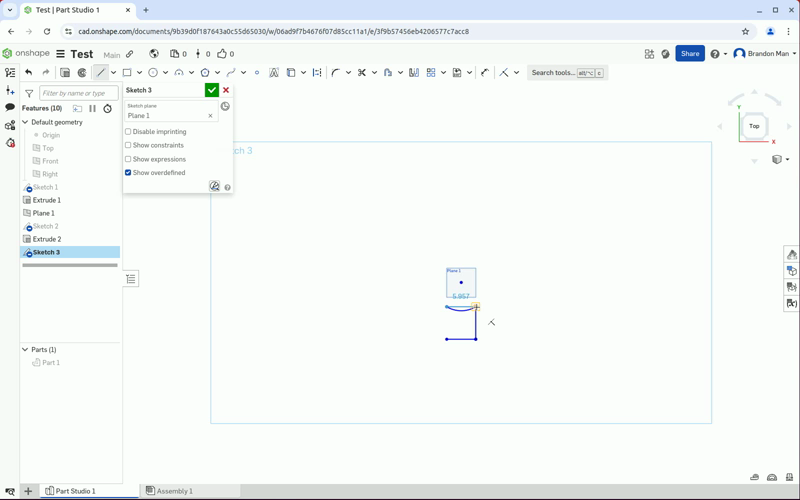
mouse_move(446, 339)
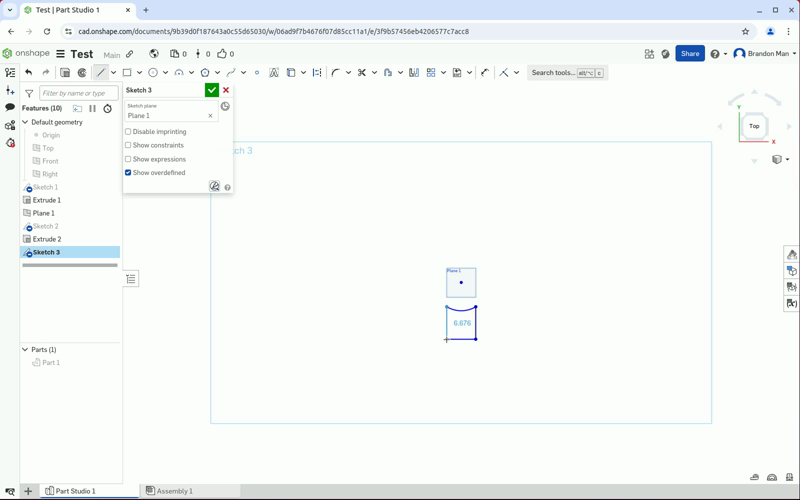
key_up(shift)
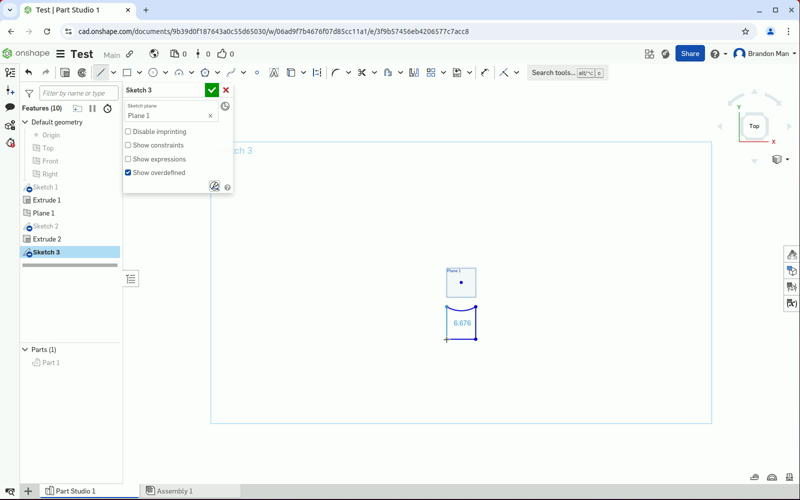
click(446, 339)
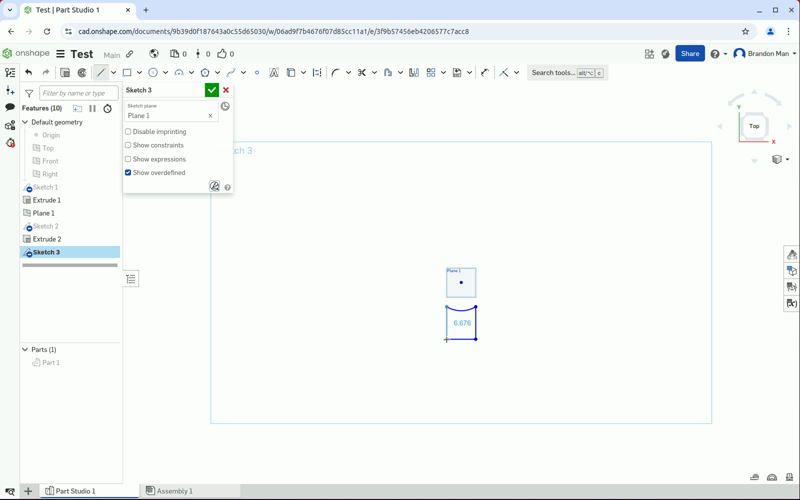
key(esc)
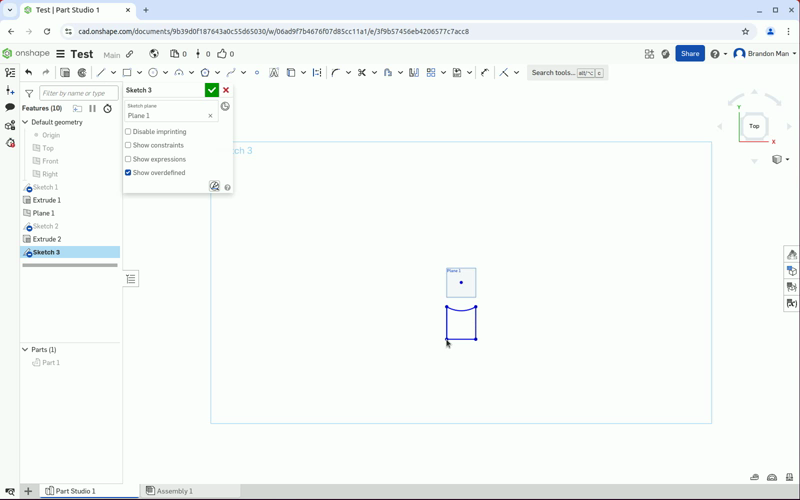
mouse_move(471, 329)
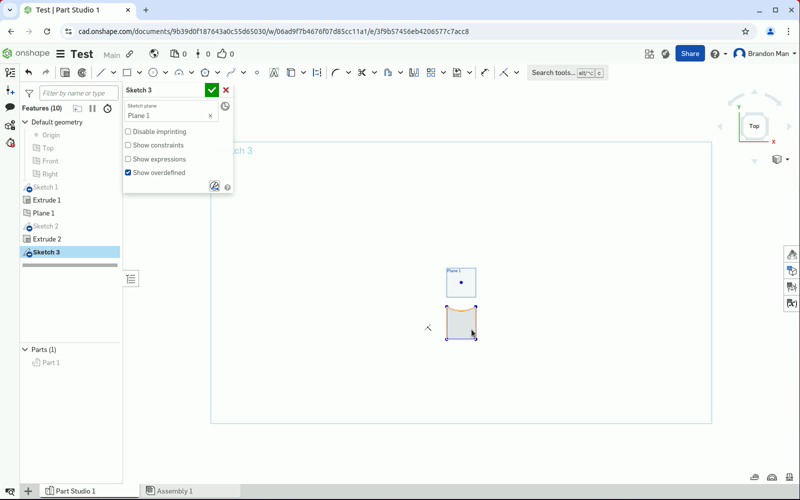
scroll(6)
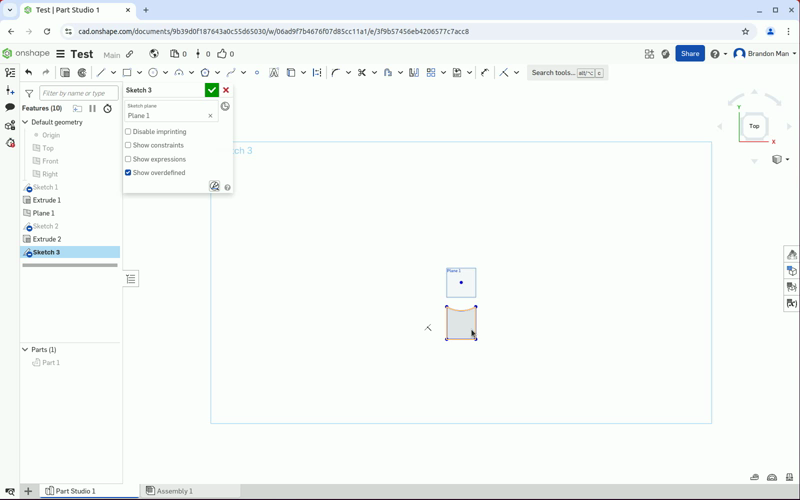
scroll(6)
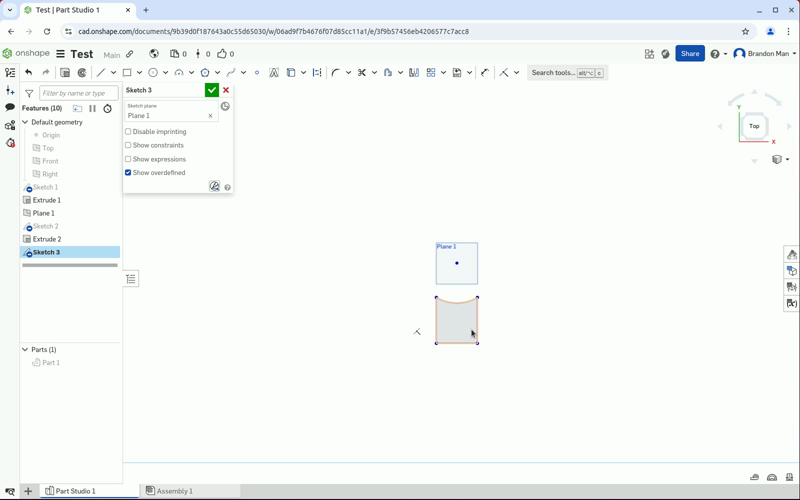
scroll(6)
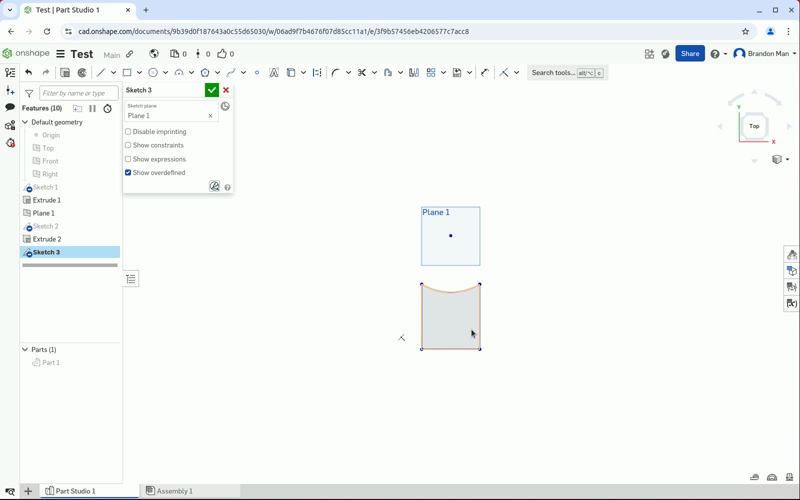
scroll(6)
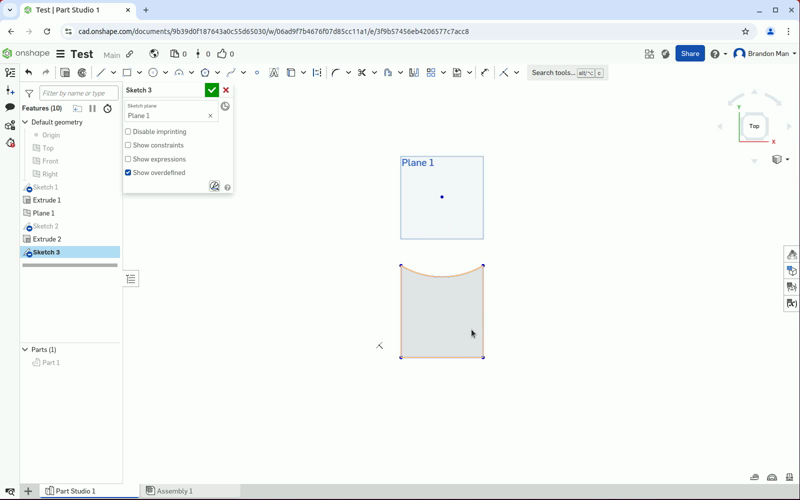
scroll(6)
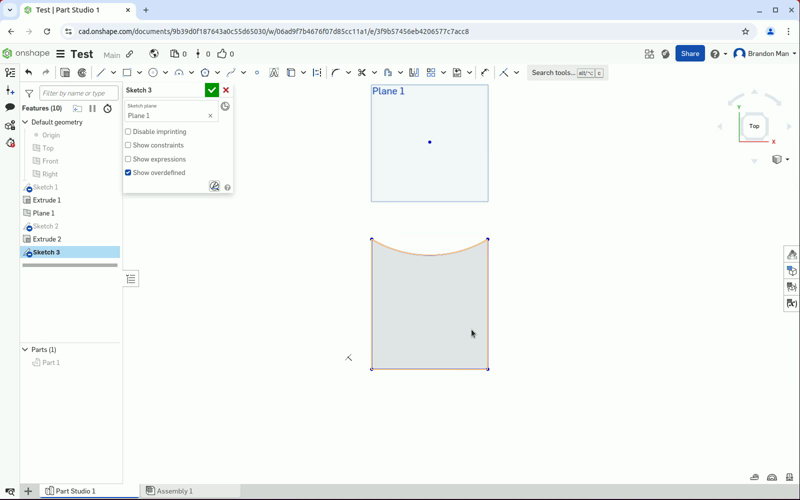
scroll(6)
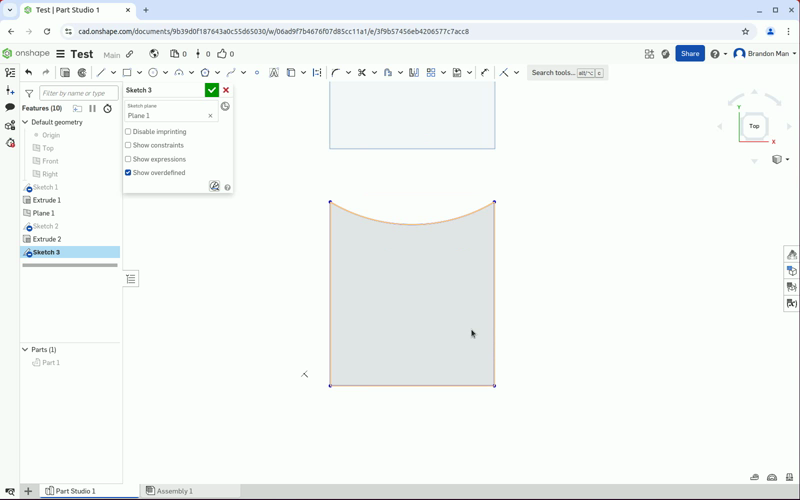
scroll(6)
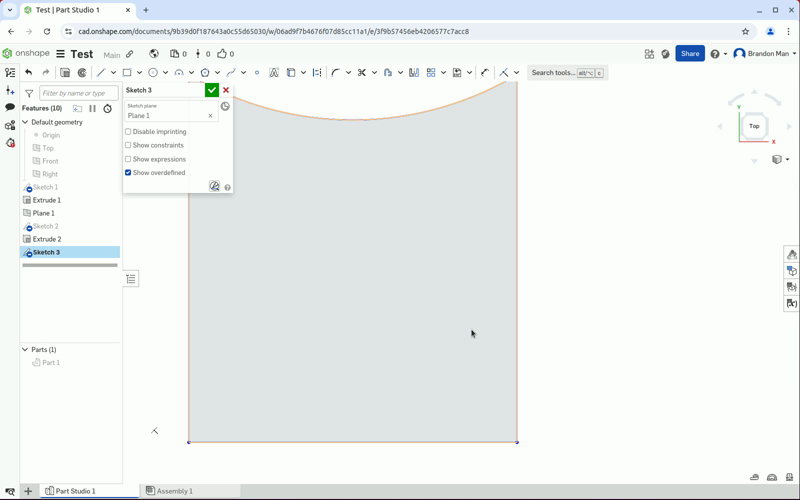
click(471, 329)
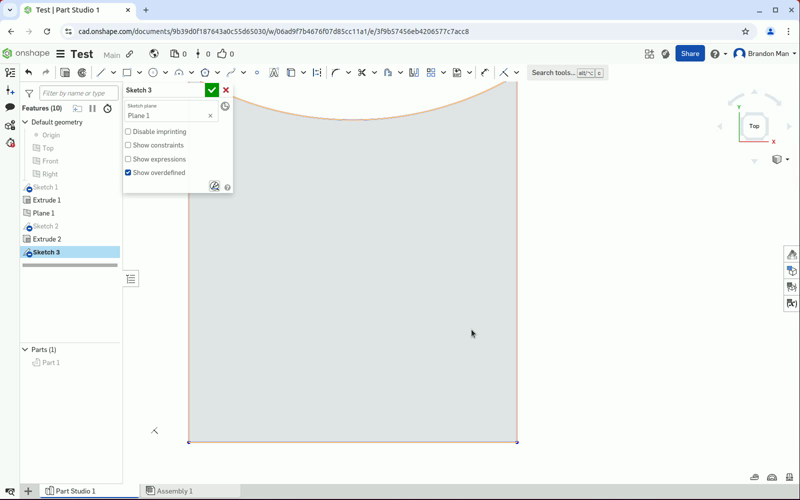
scroll(-6)
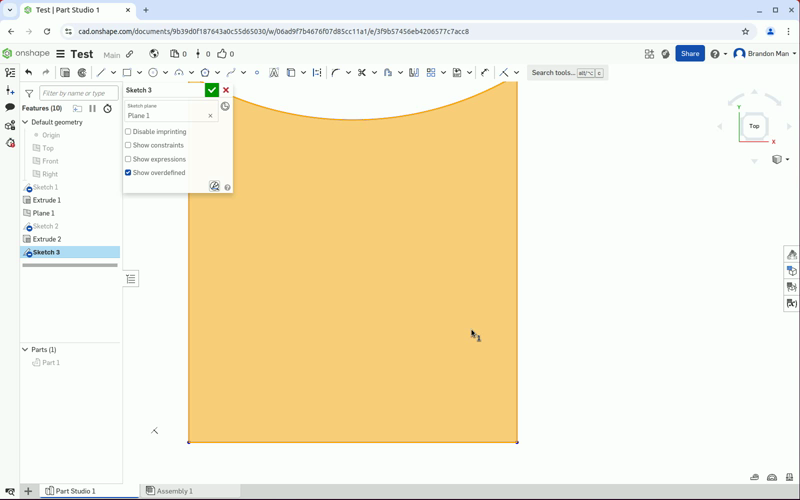
scroll(-6)
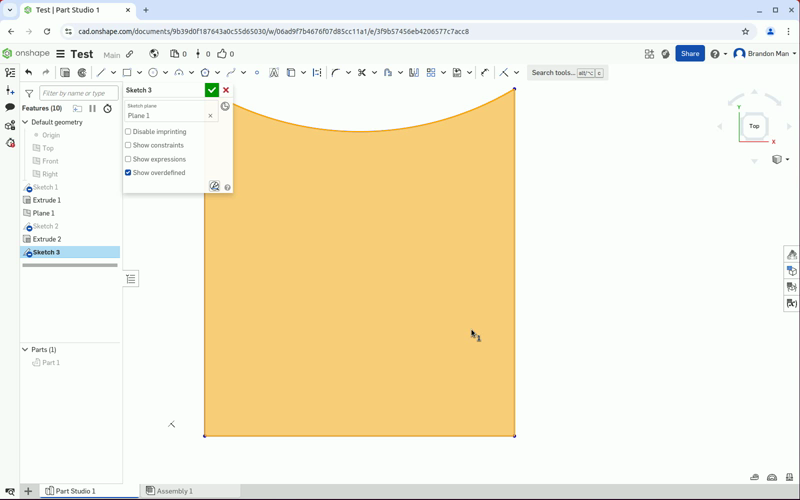
scroll(-6)
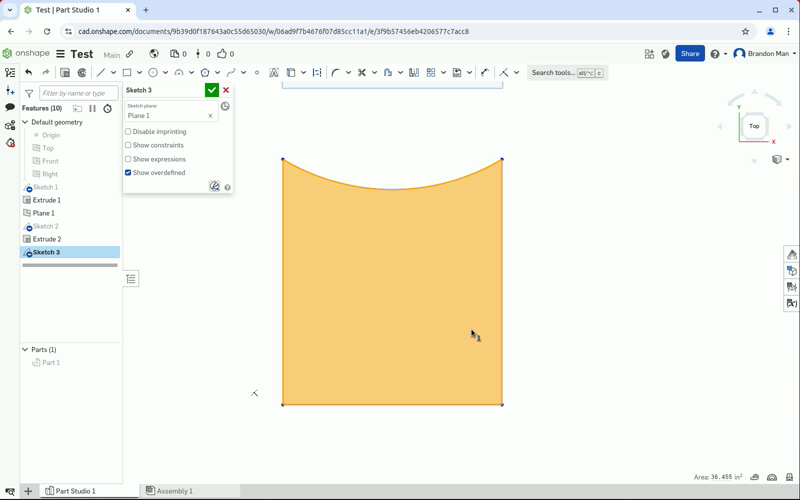
scroll(-6)
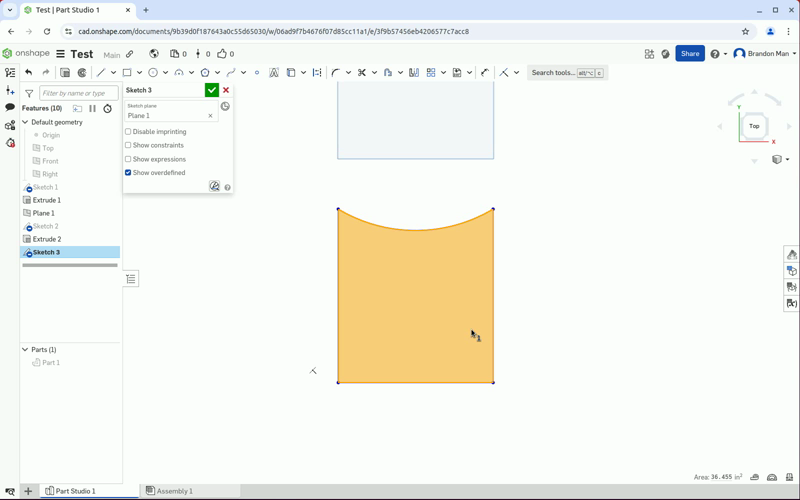
scroll(-6)
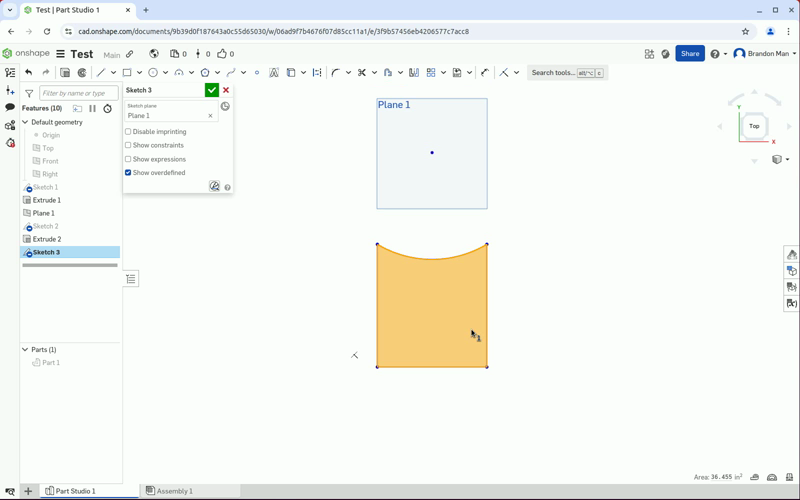
scroll(-6)
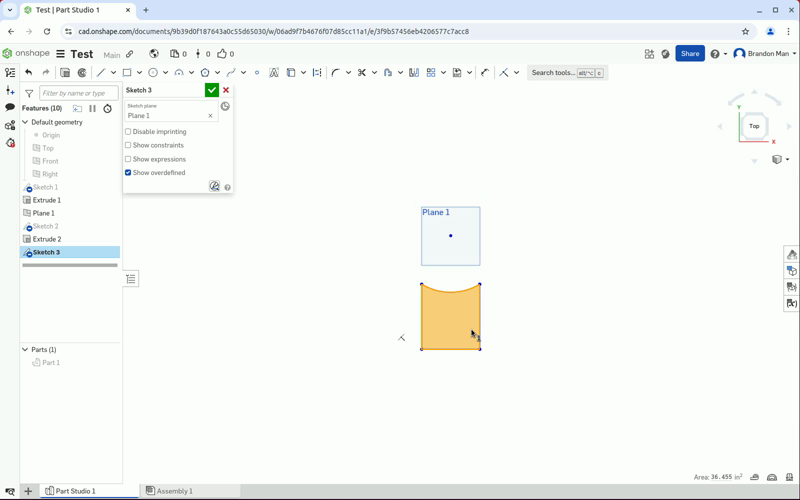
scroll(-6)
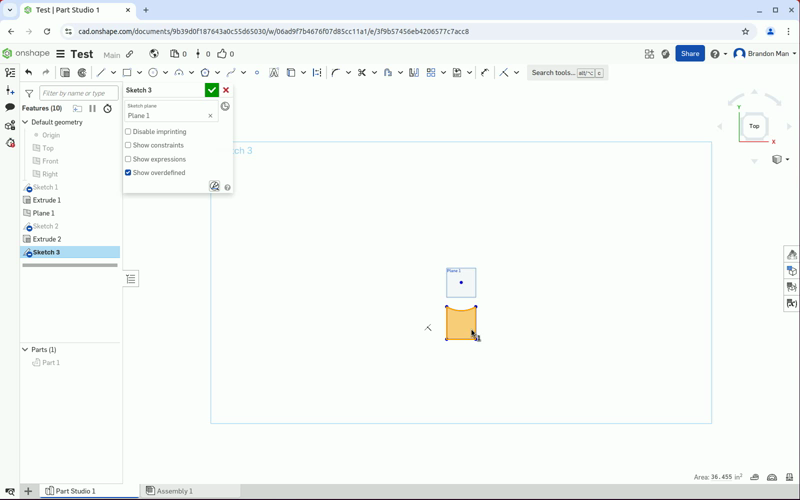
mouse_move(73, 352)
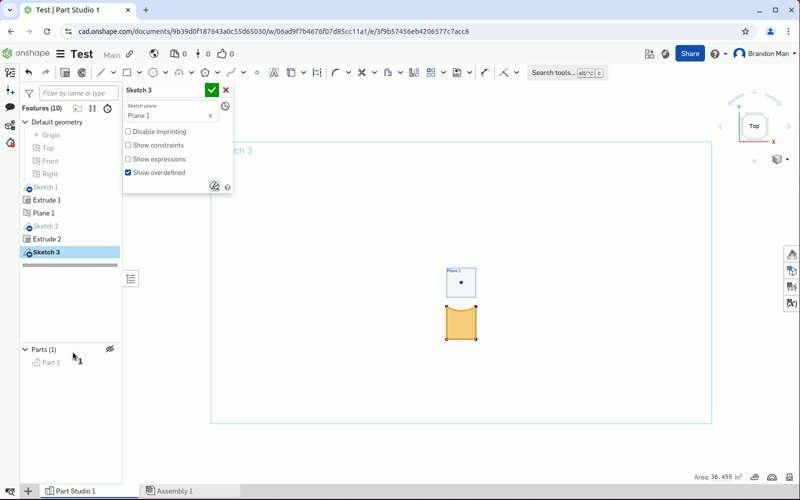
key(shift+y)
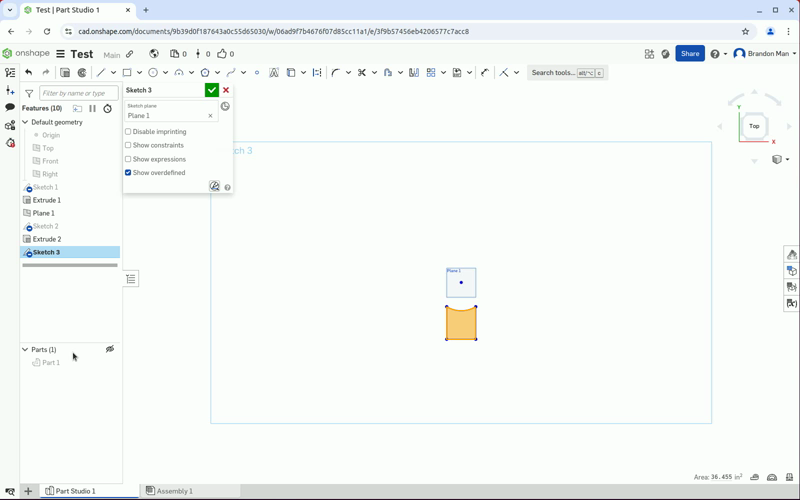
key(shift+e)
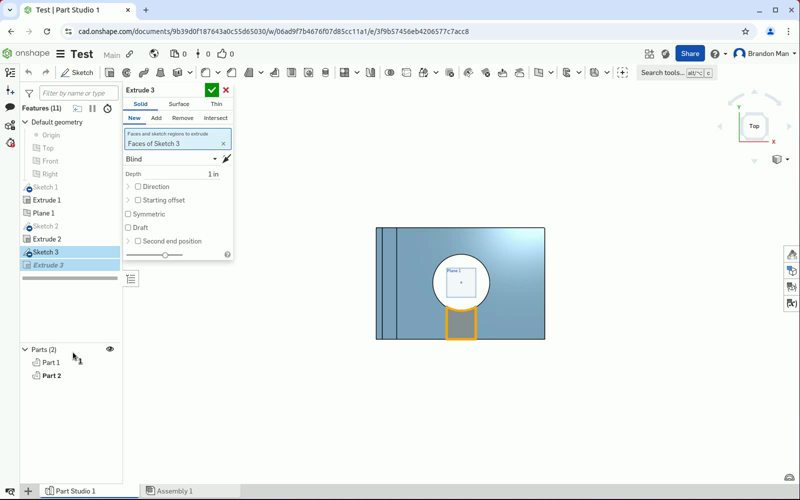
mouse_move(143, 106)
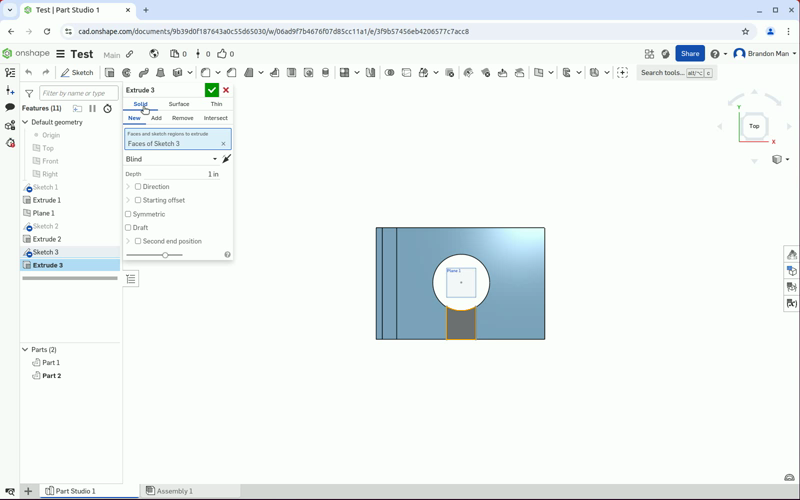
click(143, 106)
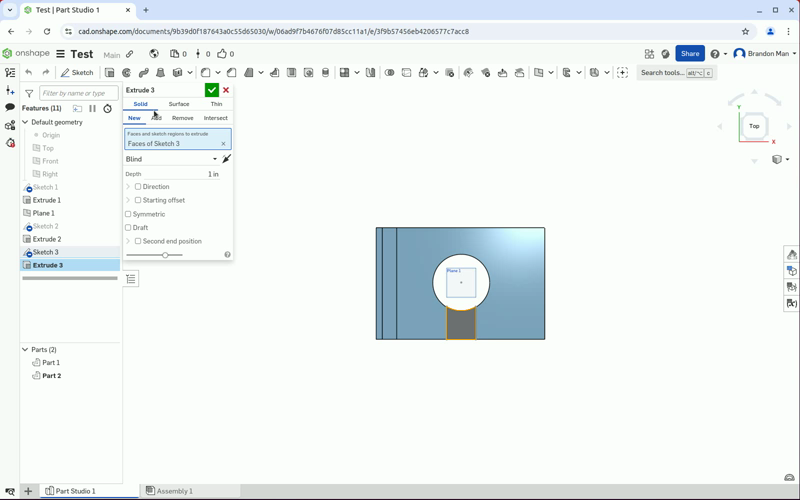
mouse_move(186, 120)
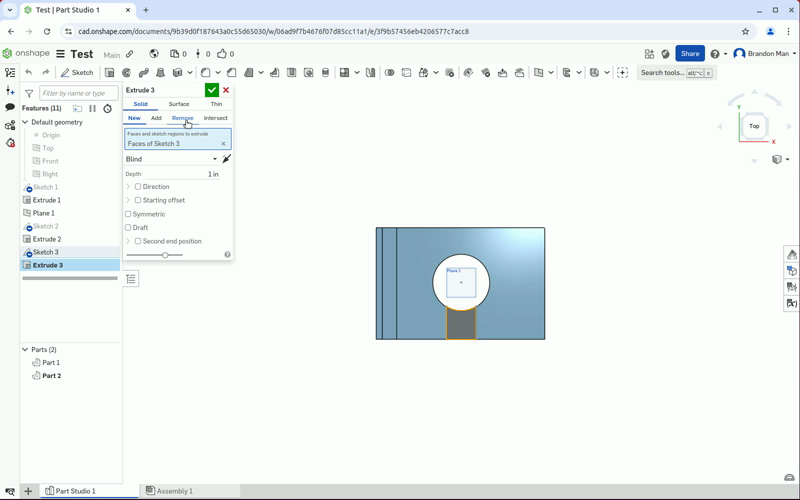
click(186, 120)
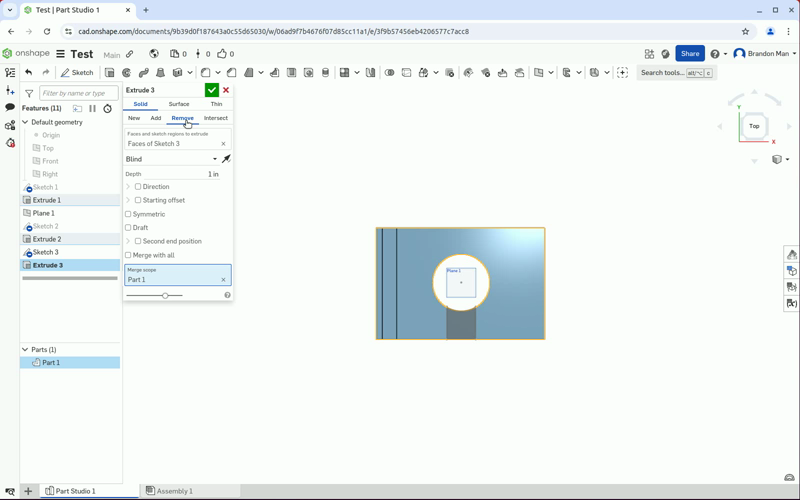
key(tab, 4)
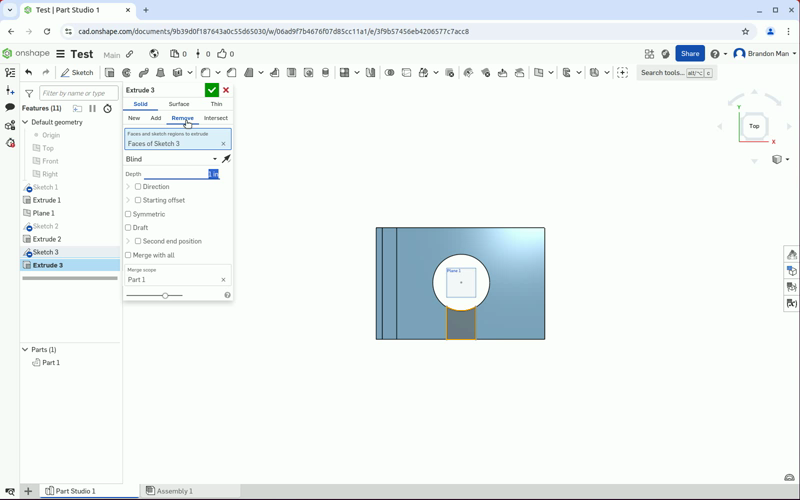
text(1.204)
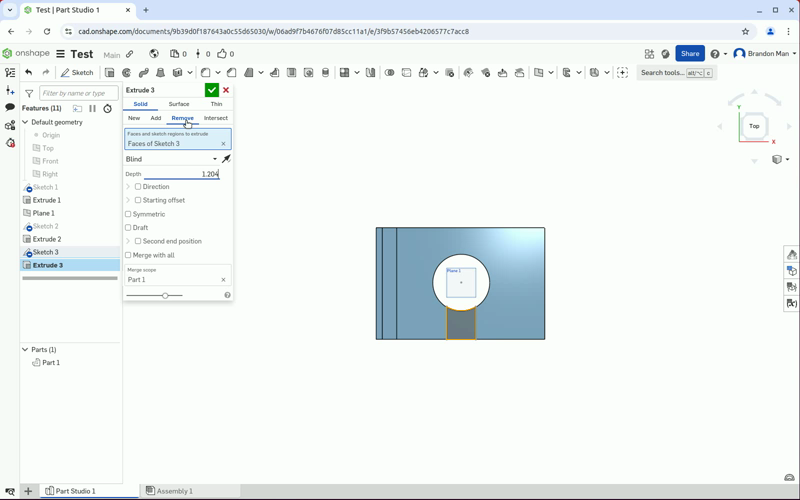
key(tab, 6)
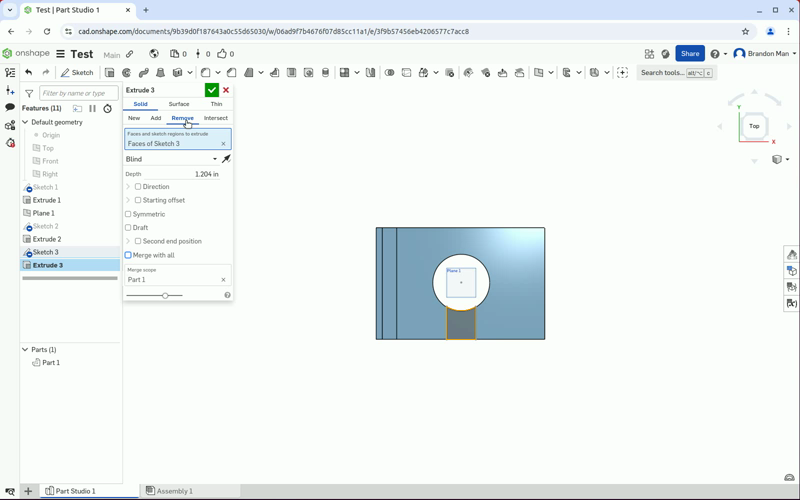
key(space)
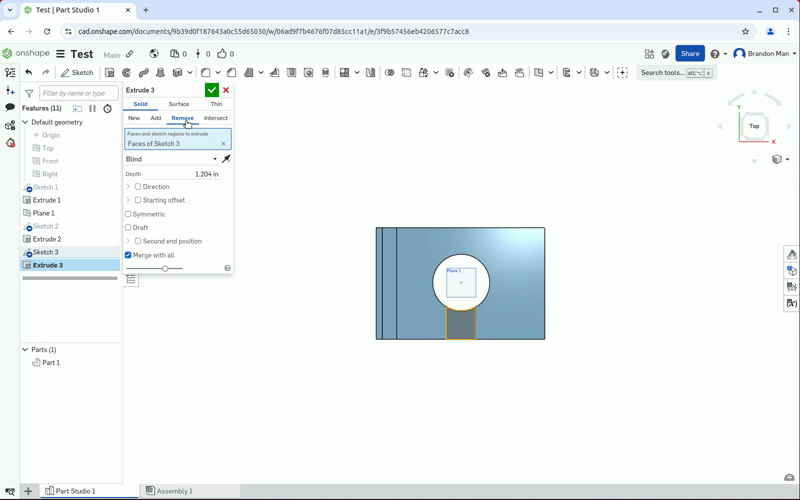
key(enter)
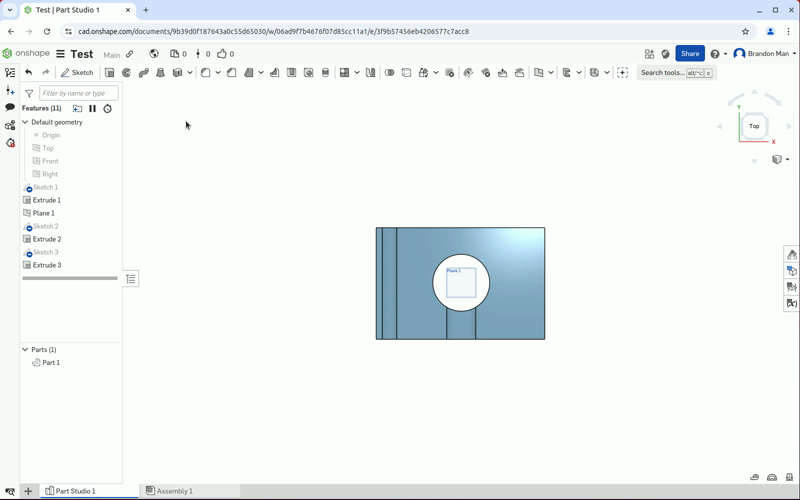
key(shift+h)
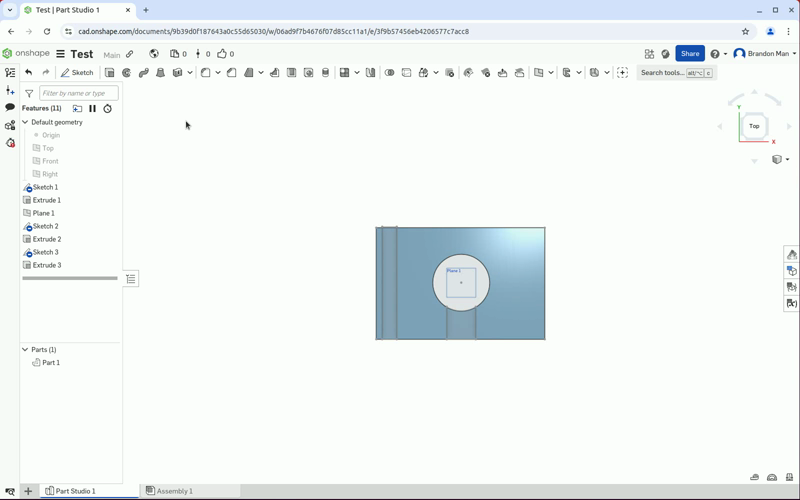
key(shift+h)
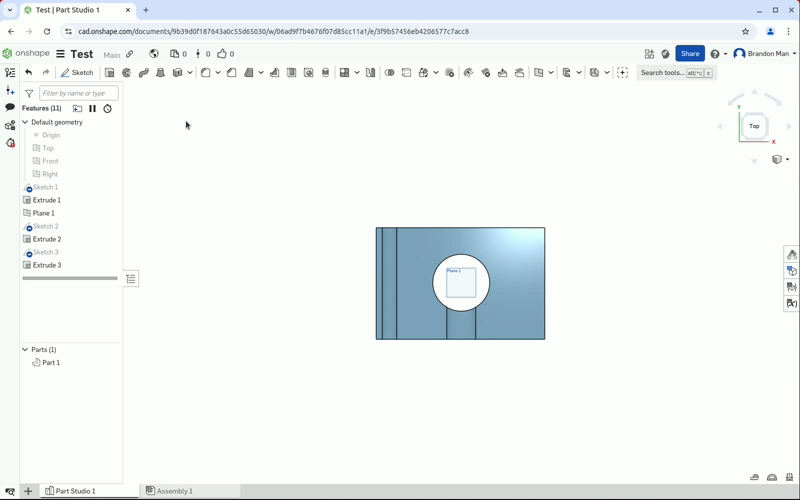
mouse_move(73, 189)
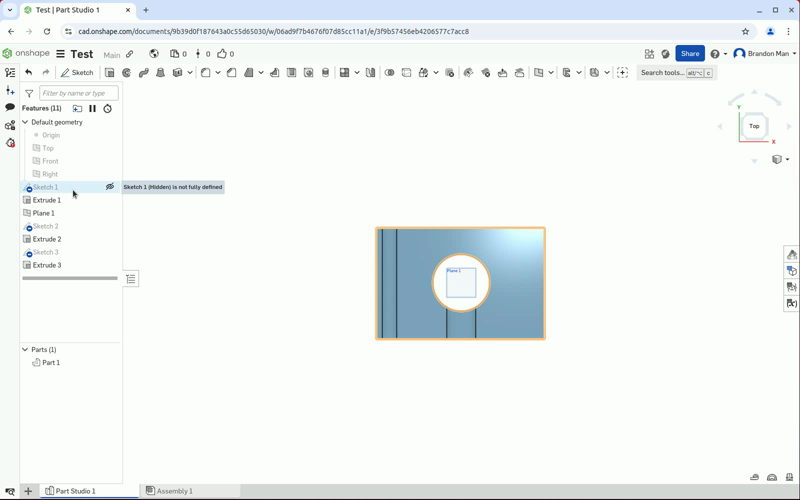
click(73, 189)
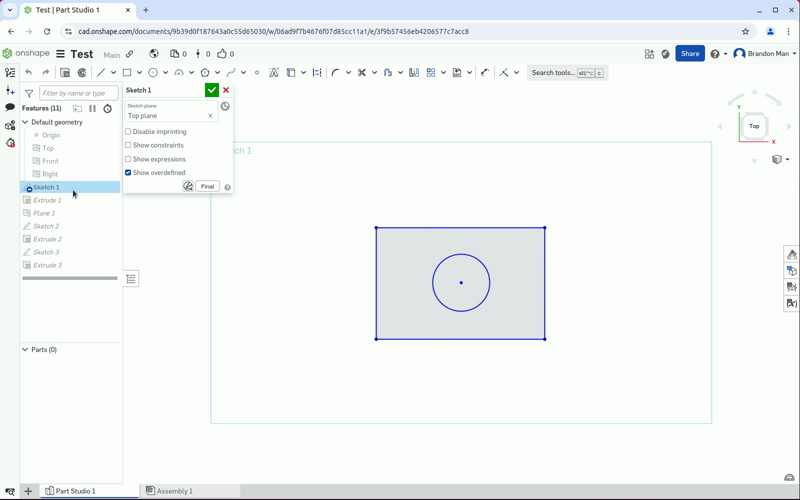
mouse_move(229, 92)
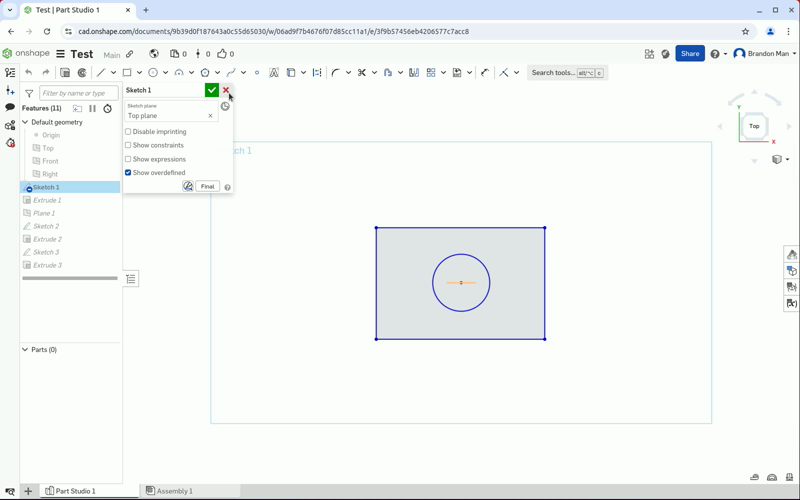
click(229, 92)
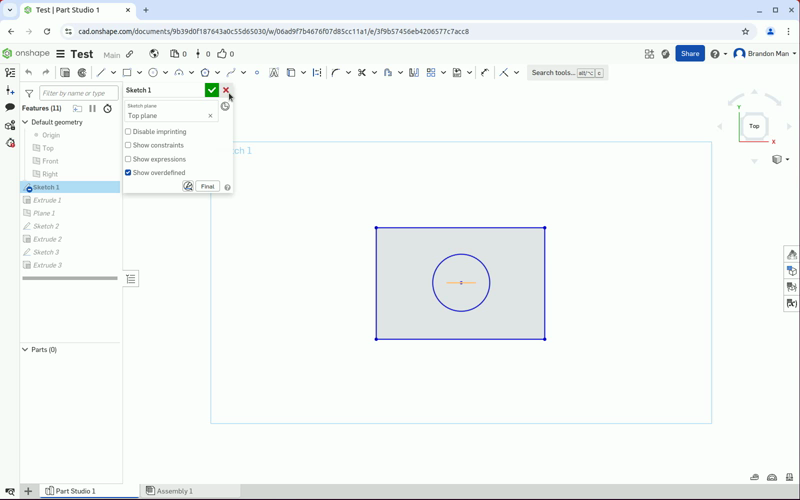
key(shift+s)
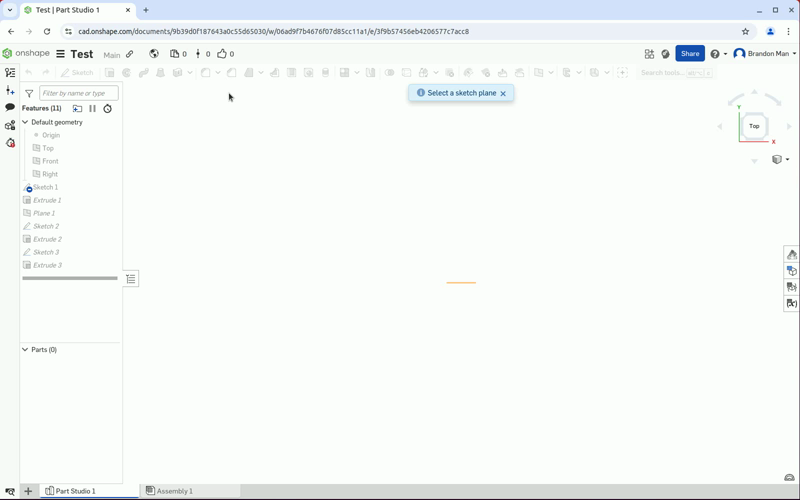
mouse_move(73, 215)
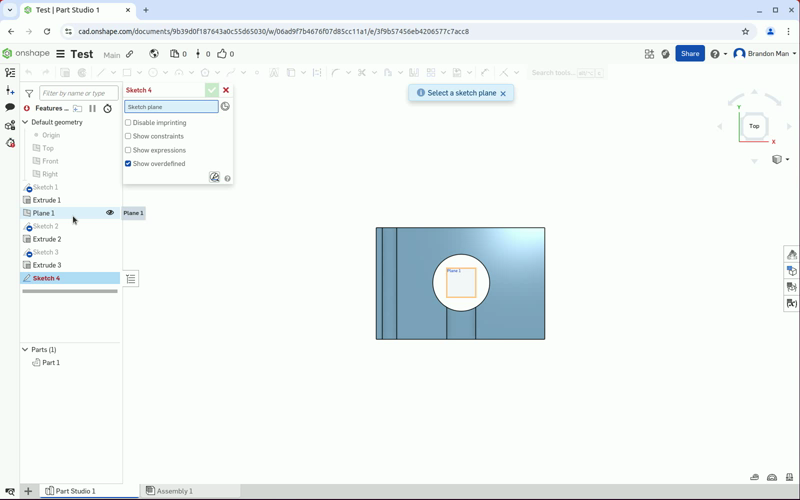
click(73, 215)
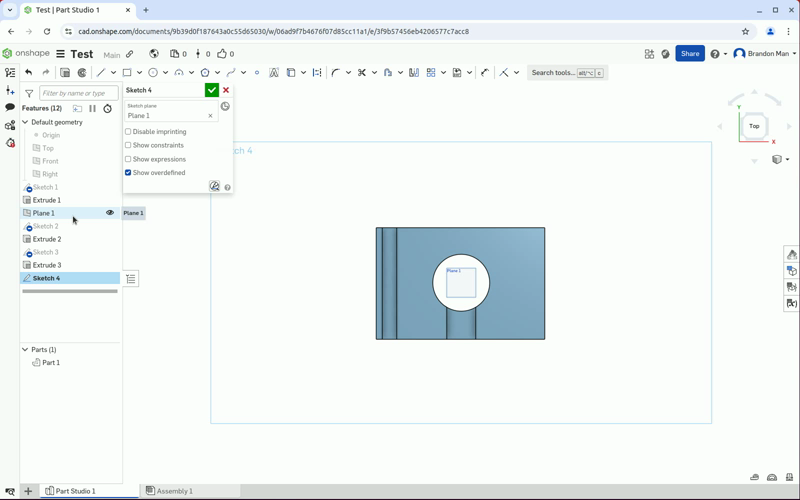
mouse_move(73, 352)
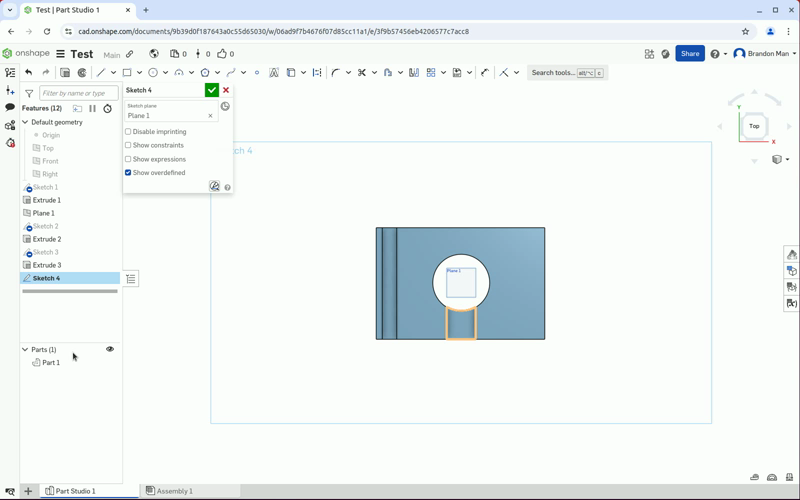
key(y)
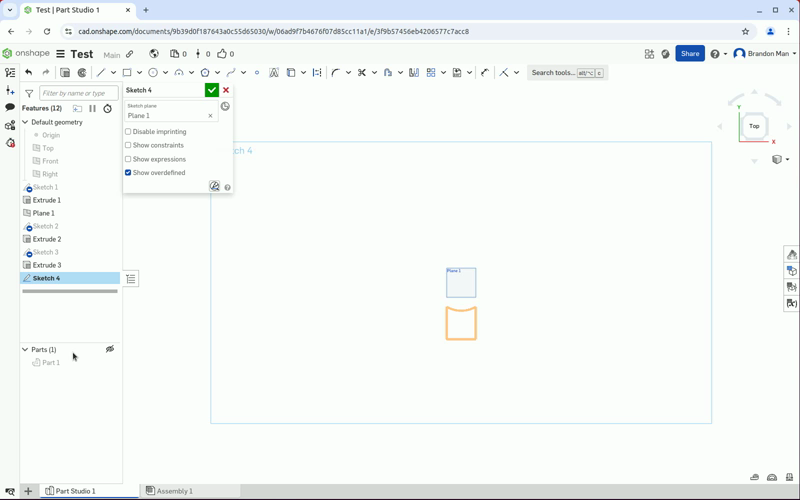
key(a)
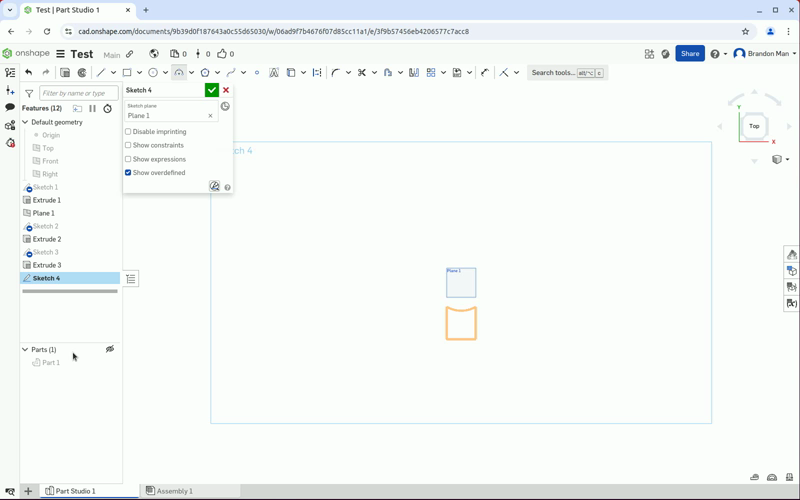
key_down(shift)
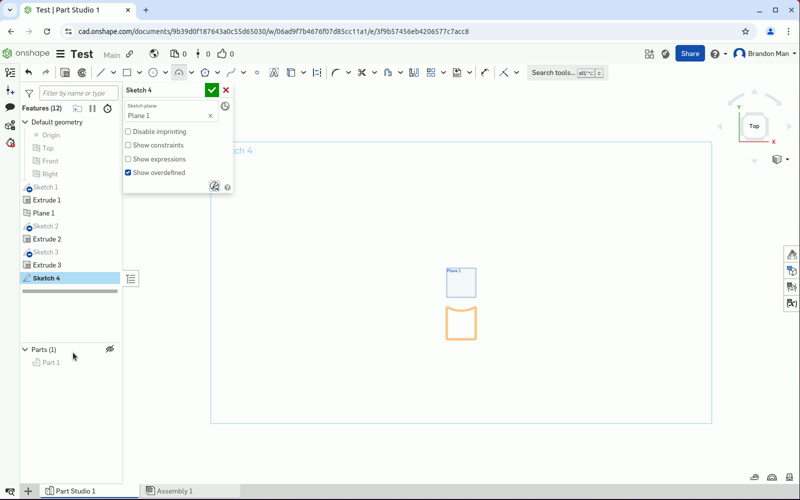
mouse_move(446, 258)
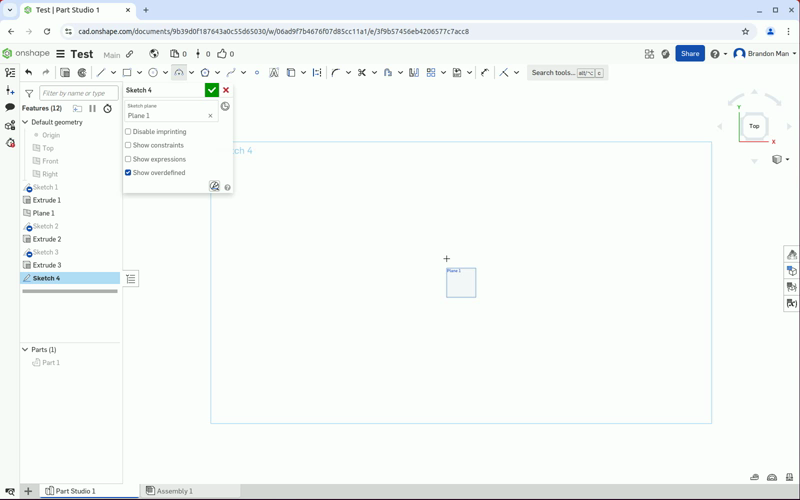
click(446, 258)
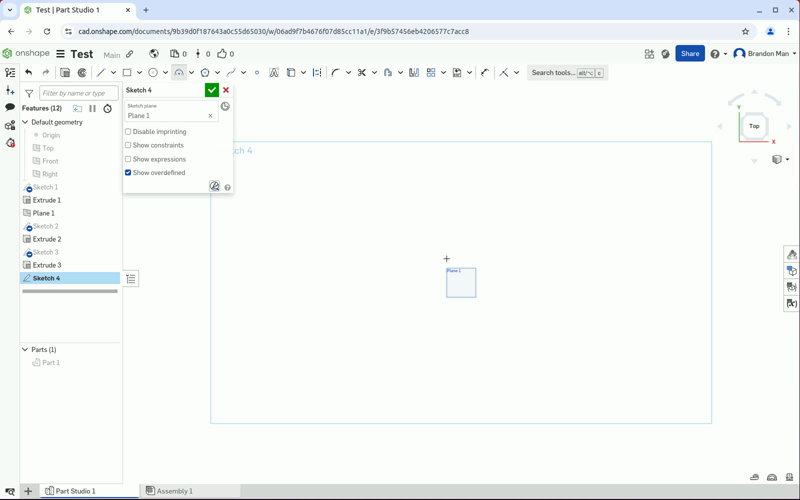
key_up(shift)
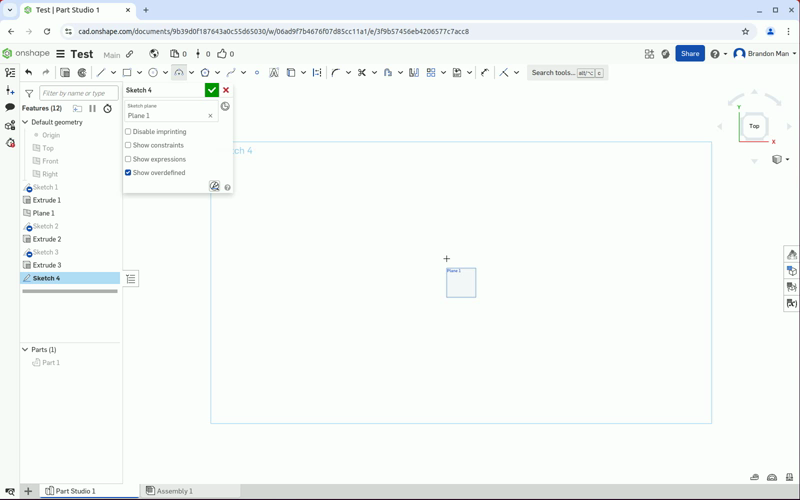
key_down(shift)
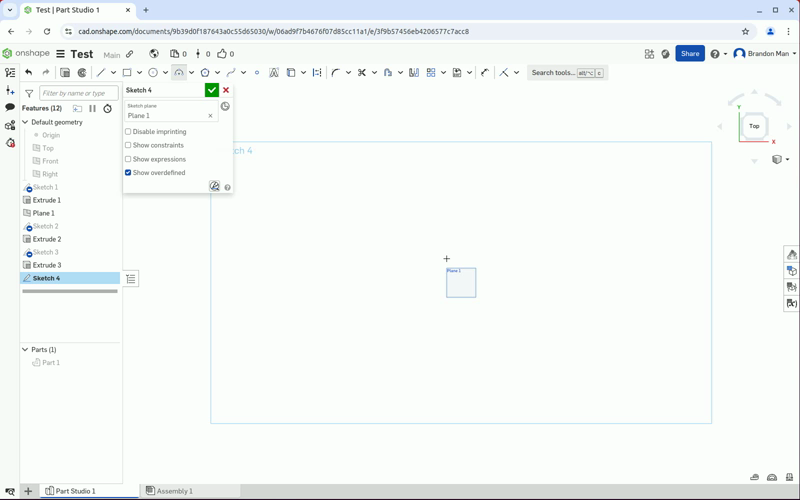
mouse_move(475, 258)
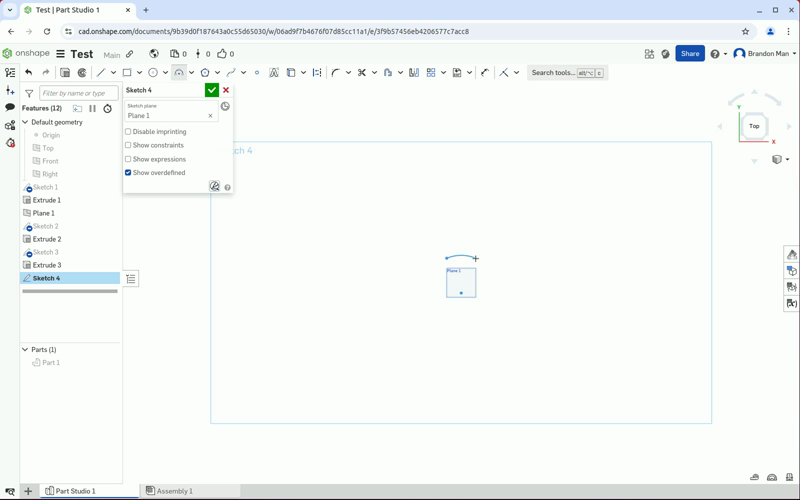
click(475, 258)
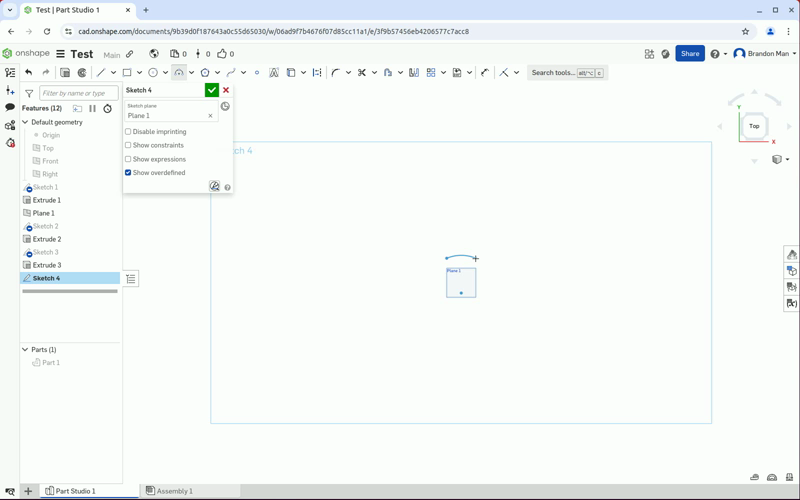
mouse_move(461, 254)
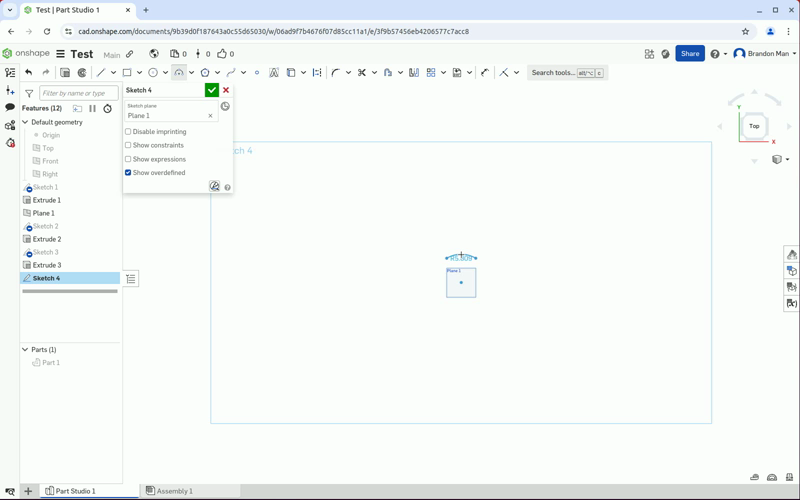
click(461, 254)
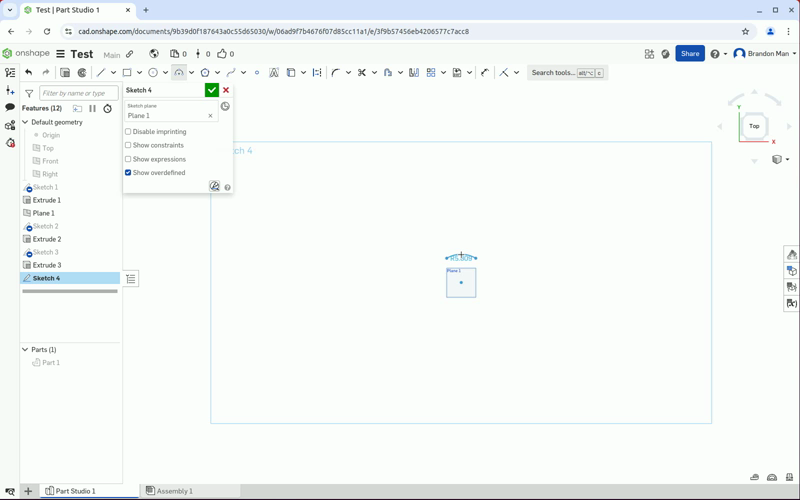
key_up(shift)
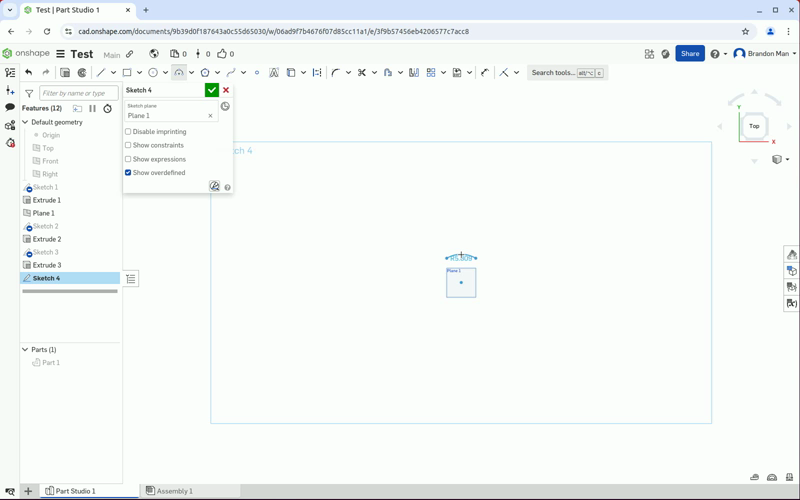
key(esc)
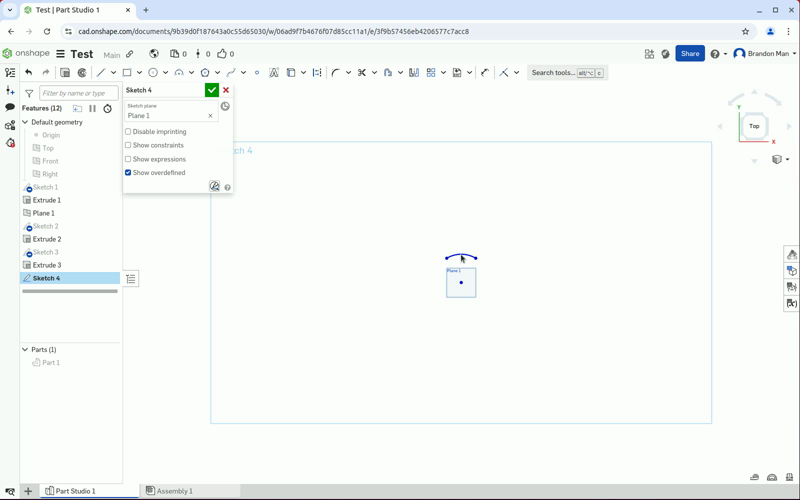
key(l)
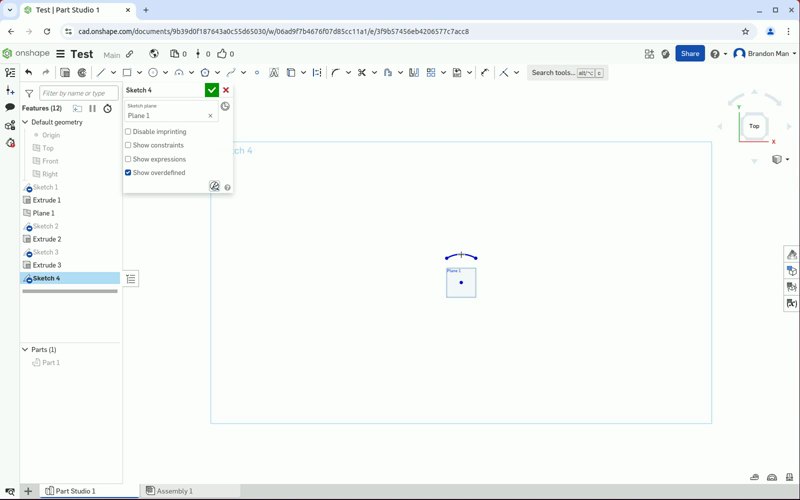
mouse_move(475, 258)
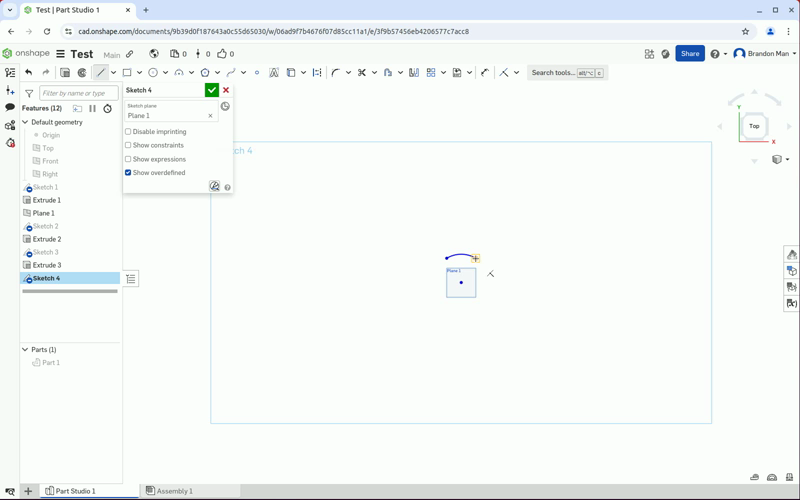
click(475, 258)
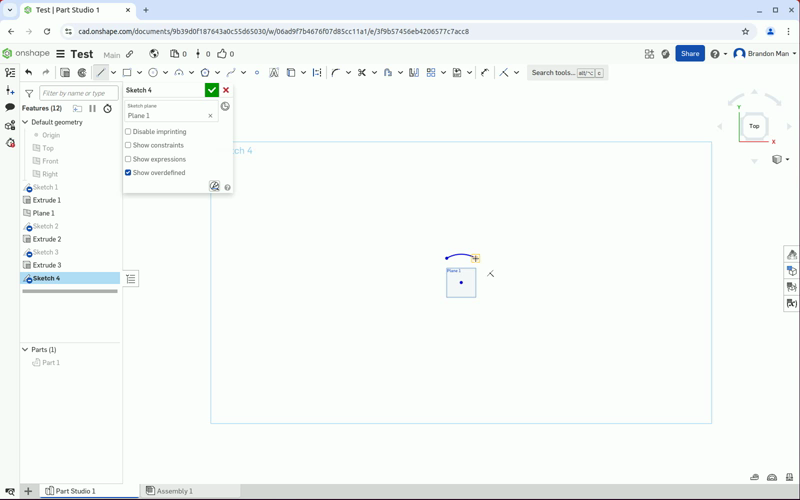
key_down(shift)
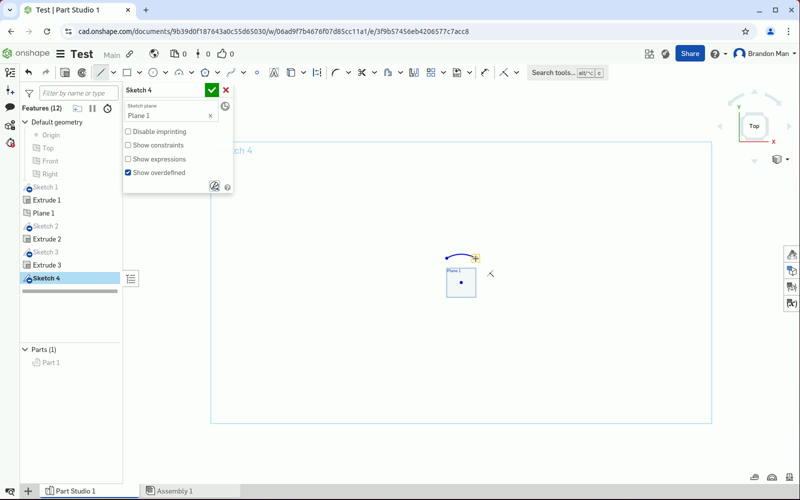
mouse_move(505, 258)
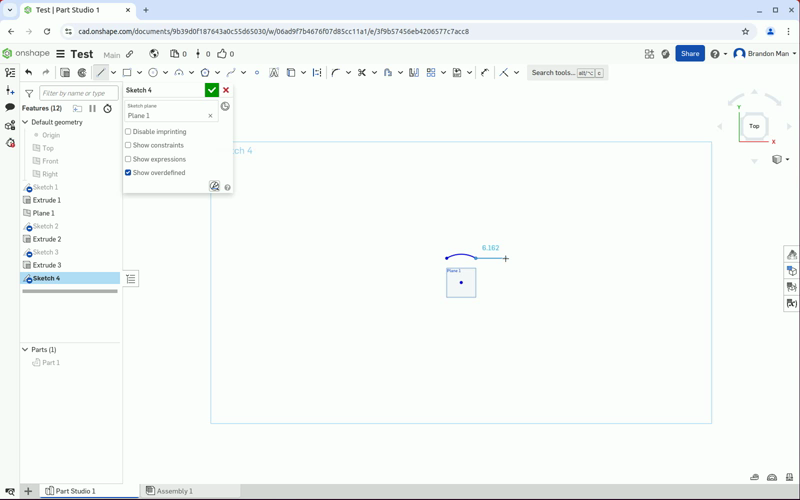
mouse_move(475, 225)
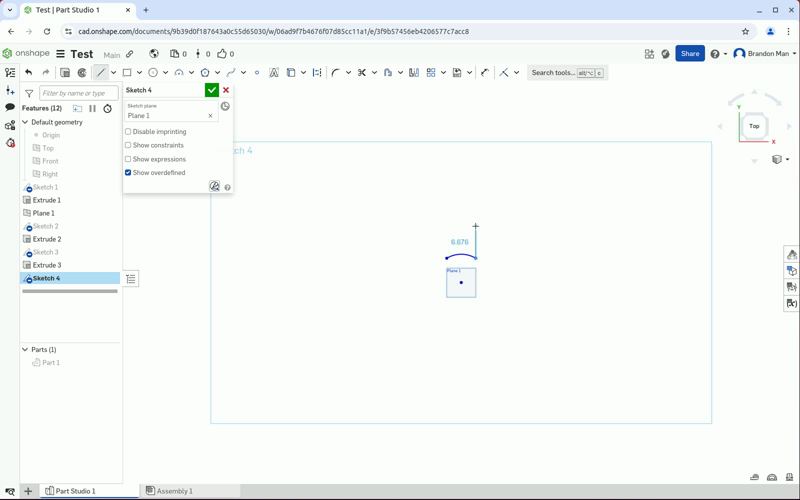
click(475, 225)
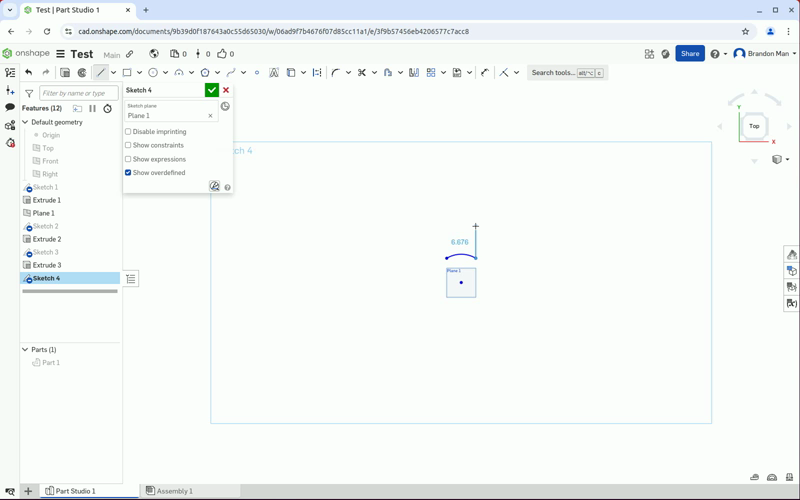
key_up(shift)
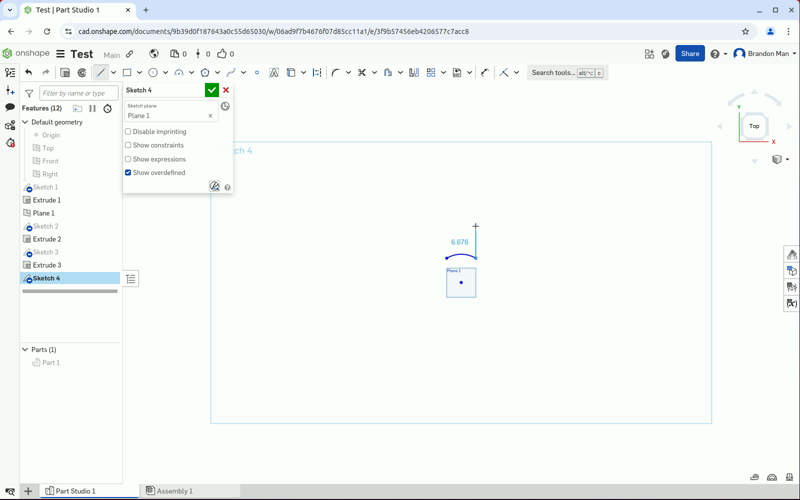
key_down(shift)
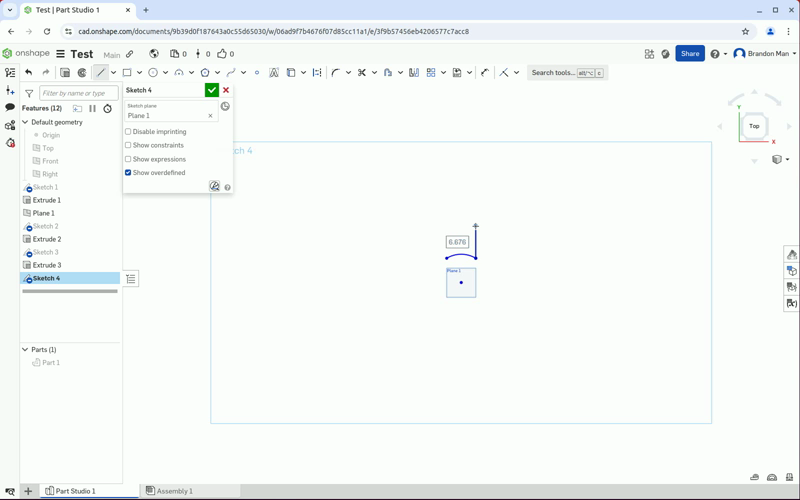
mouse_move(505, 225)
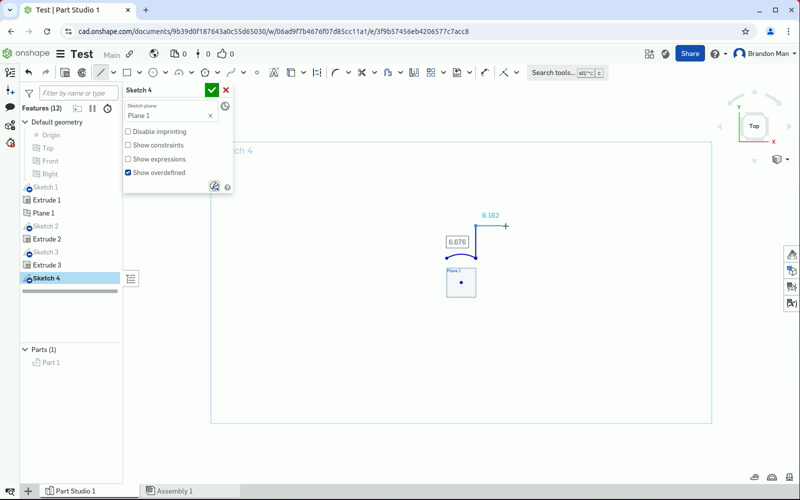
mouse_move(446, 225)
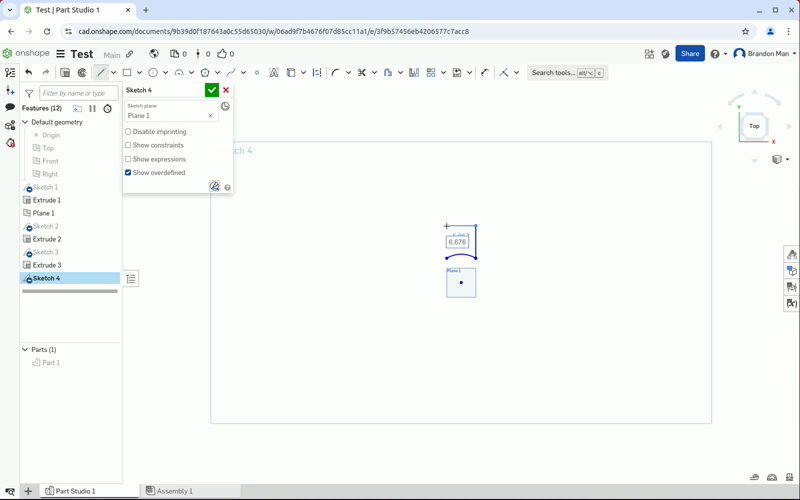
click(446, 225)
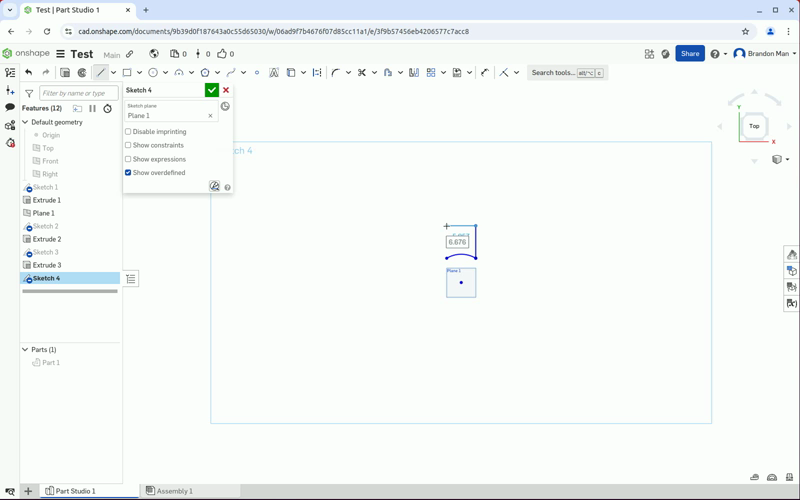
key_up(shift)
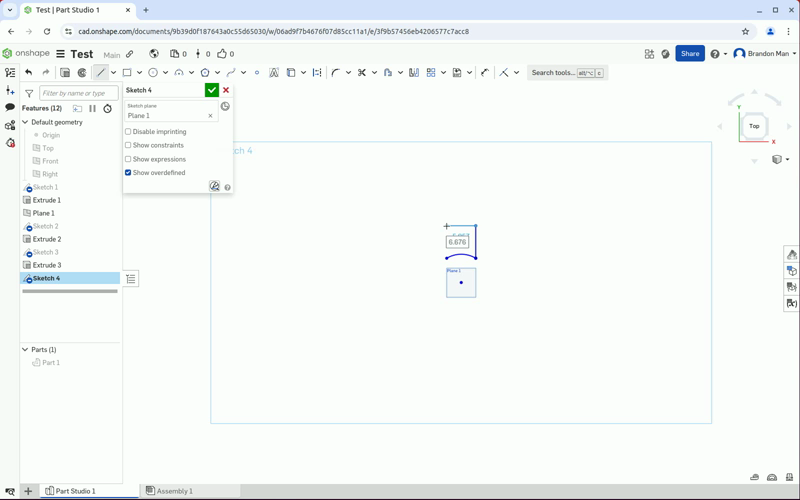
mouse_move(476, 225)
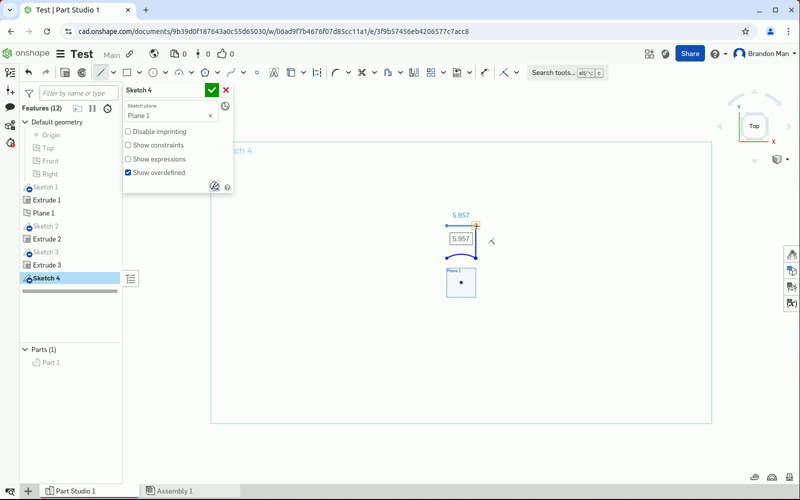
key_down(shift)
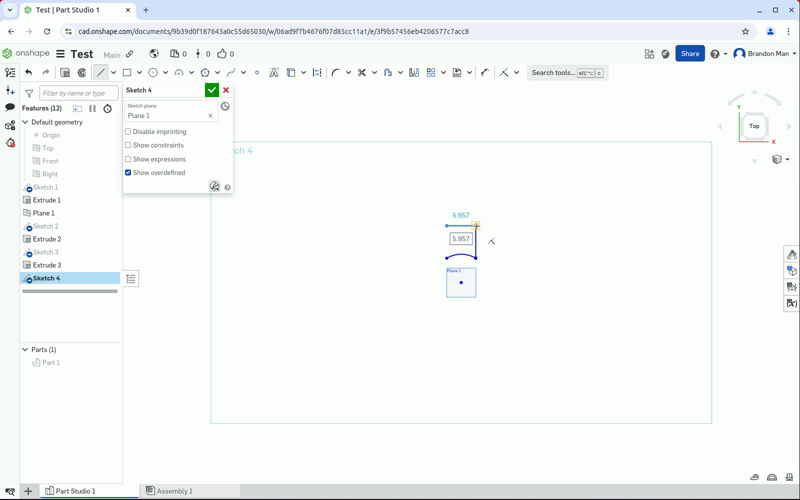
mouse_move(446, 258)
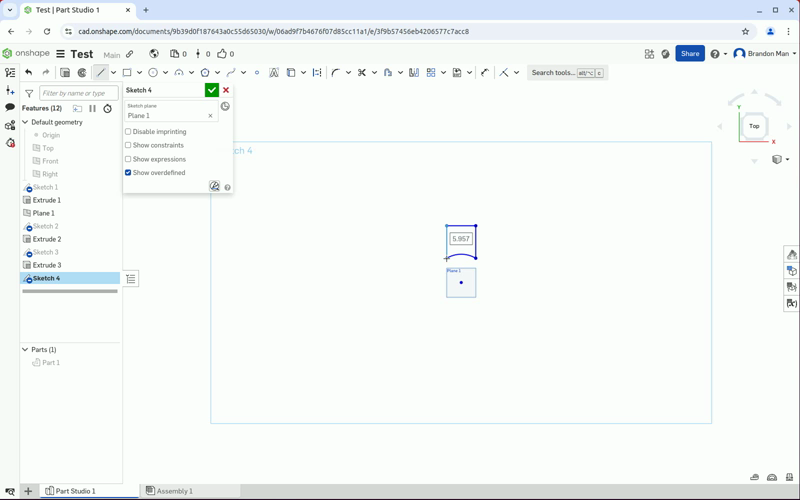
key_up(shift)
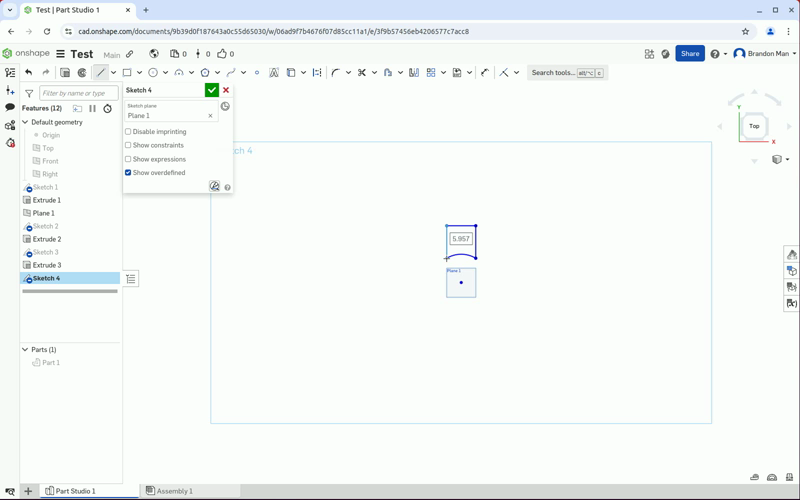
click(446, 258)
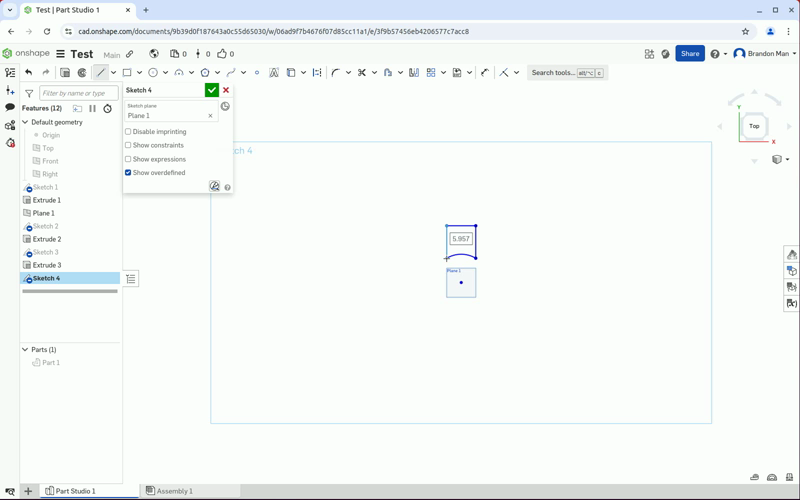
key(esc)
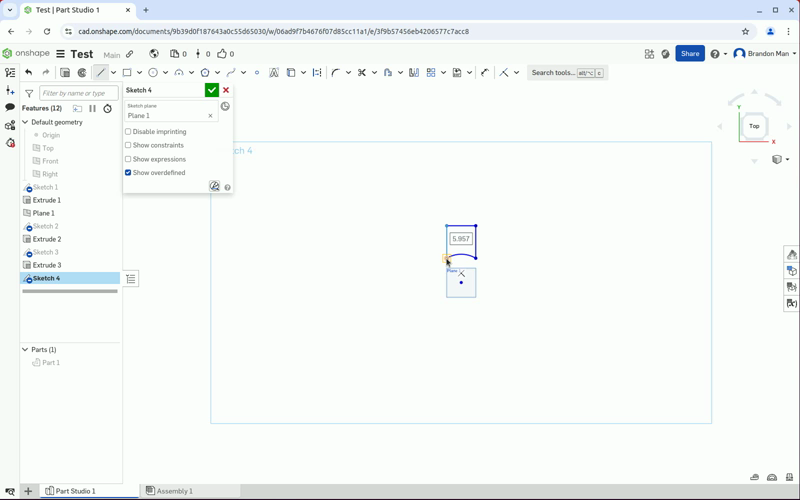
mouse_move(467, 252)
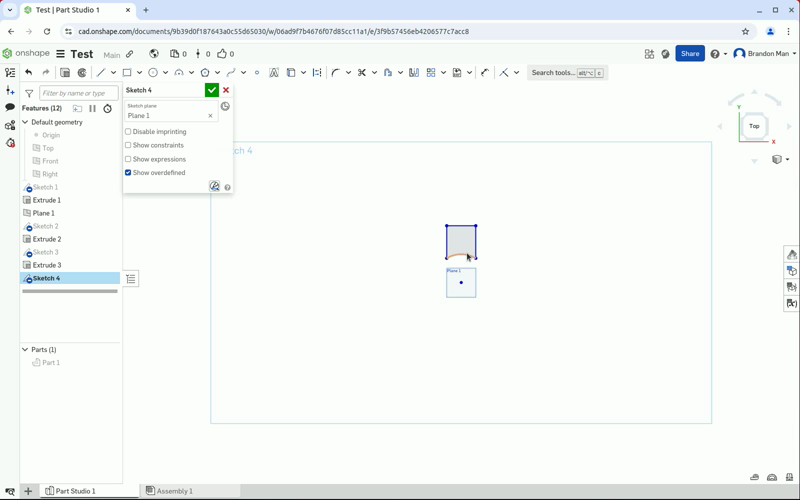
scroll(6)
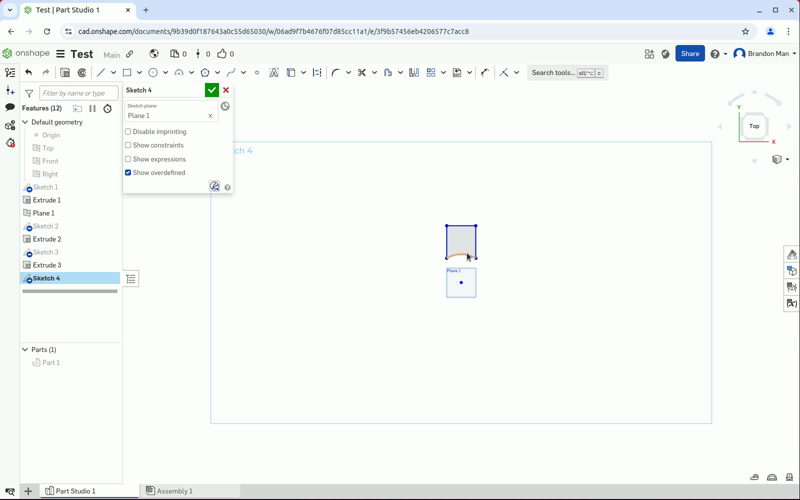
scroll(6)
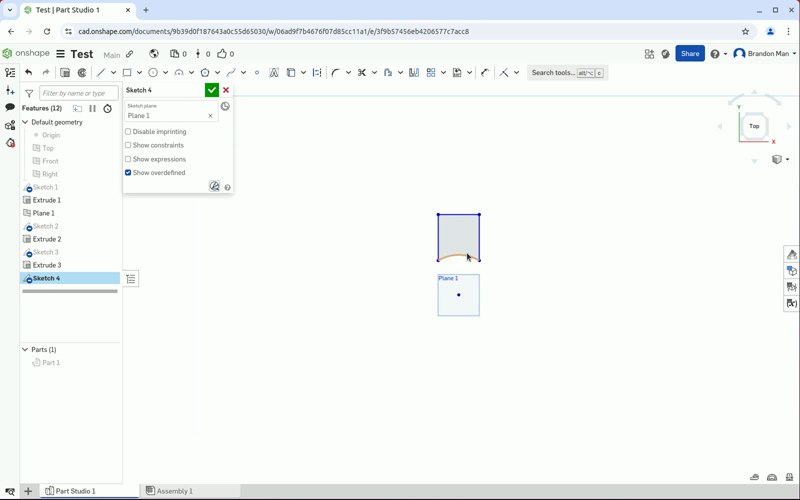
scroll(6)
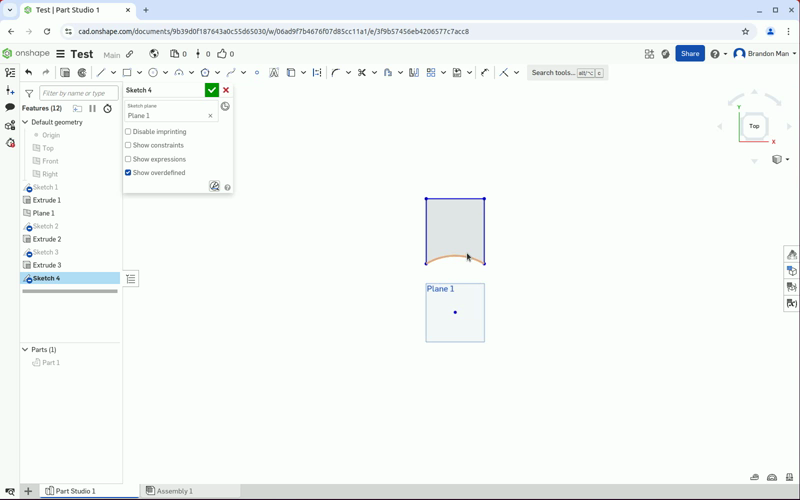
scroll(6)
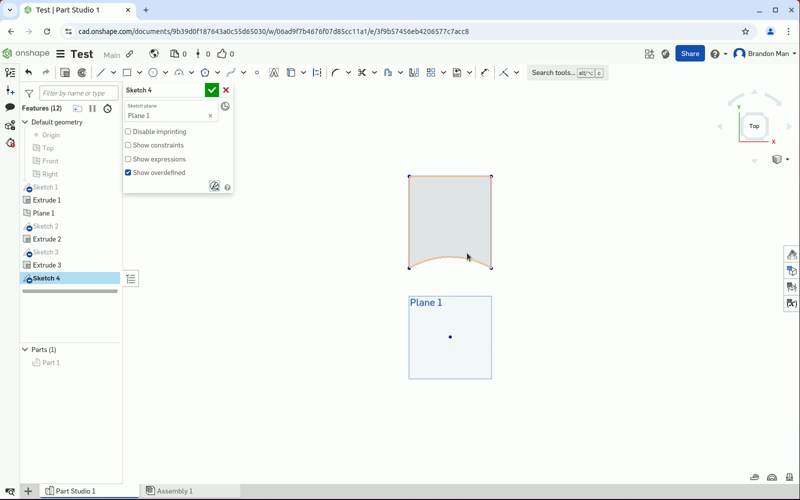
scroll(6)
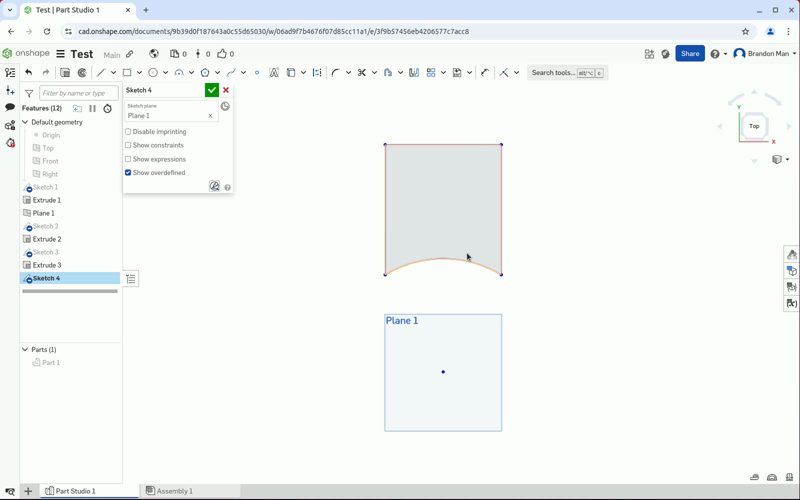
scroll(6)
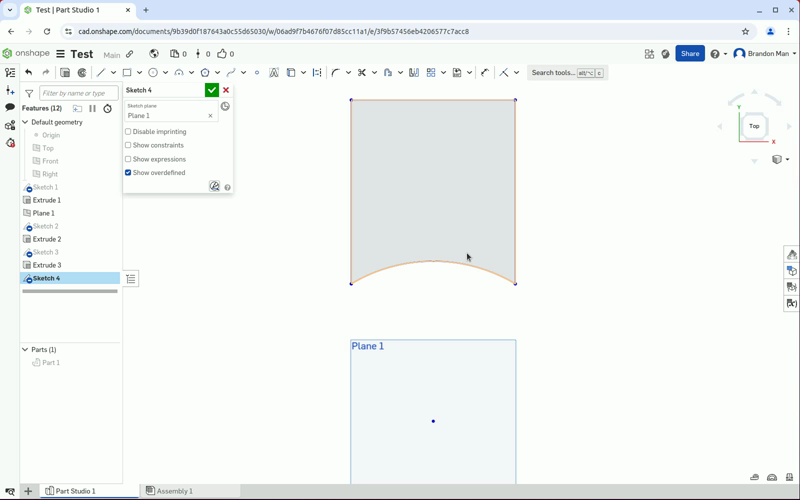
scroll(6)
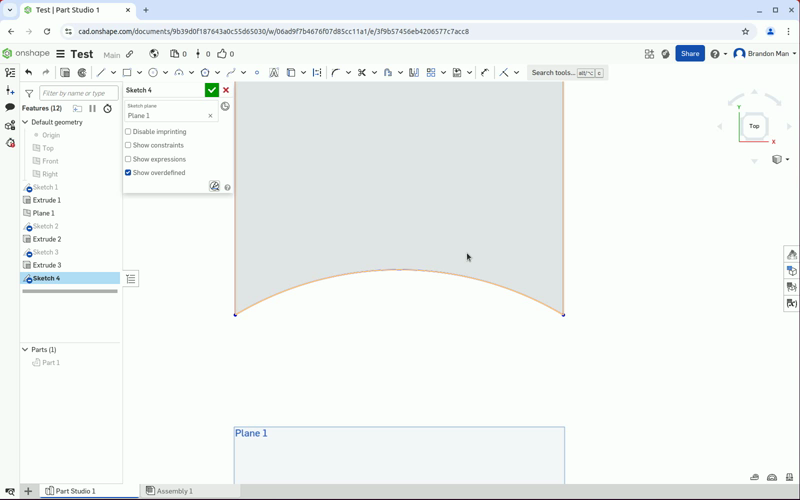
click(467, 252)
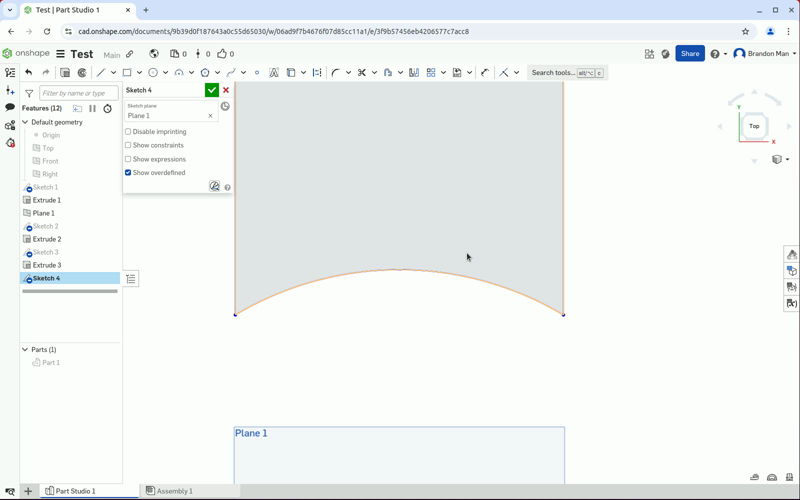
scroll(-6)
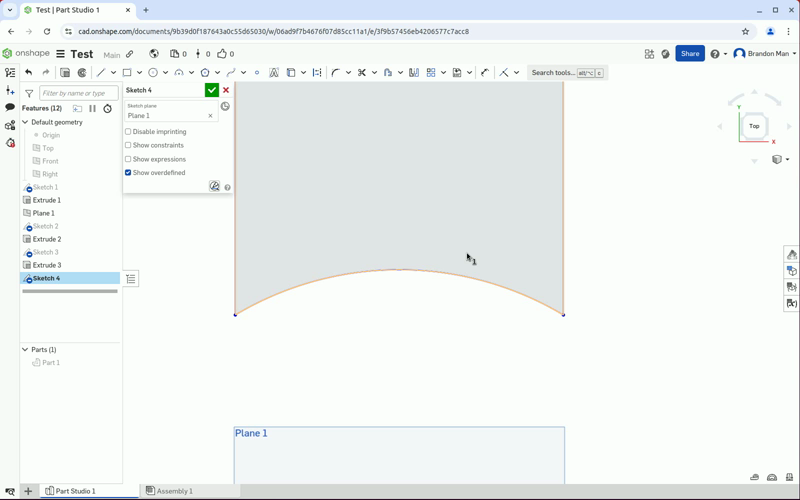
scroll(-6)
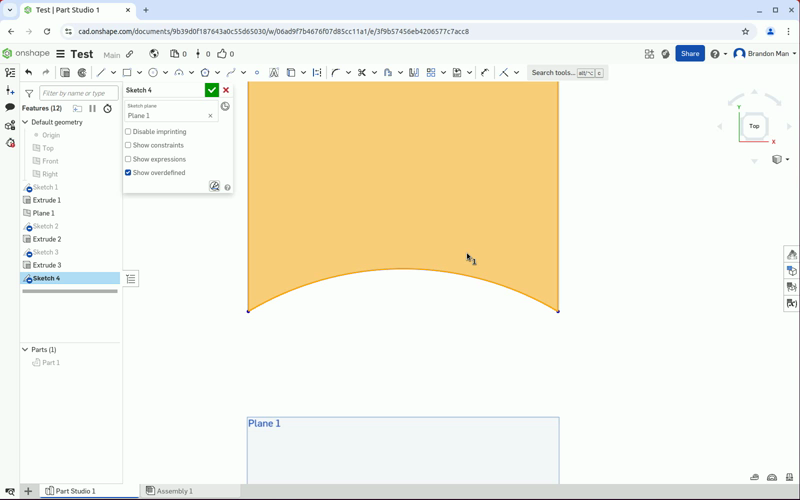
scroll(-6)
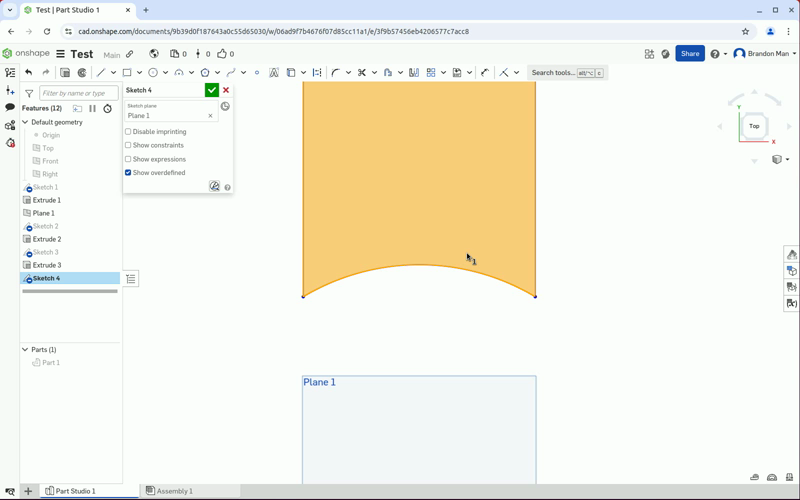
scroll(-6)
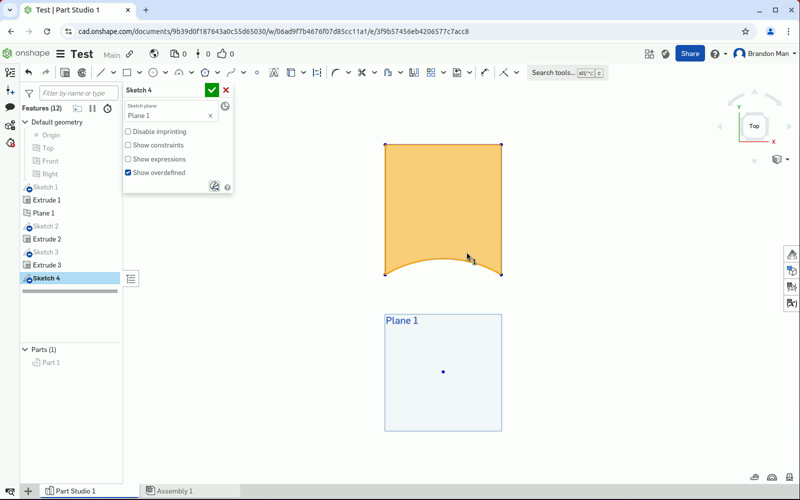
scroll(-6)
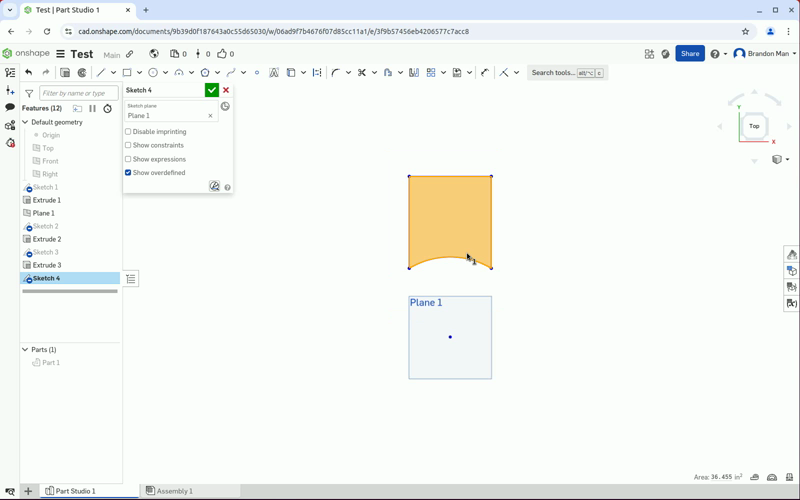
scroll(-6)
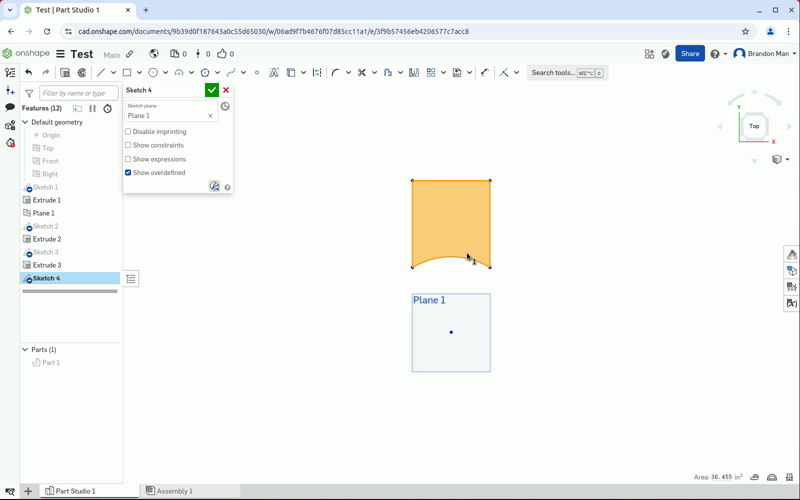
scroll(-6)
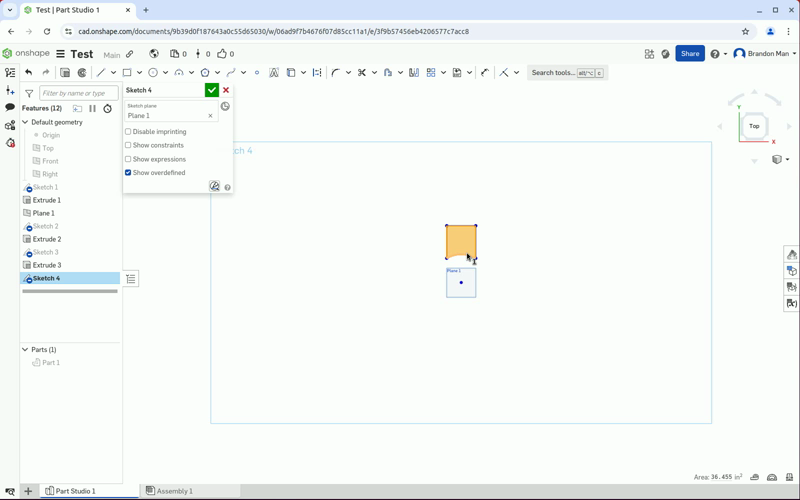
mouse_move(73, 352)
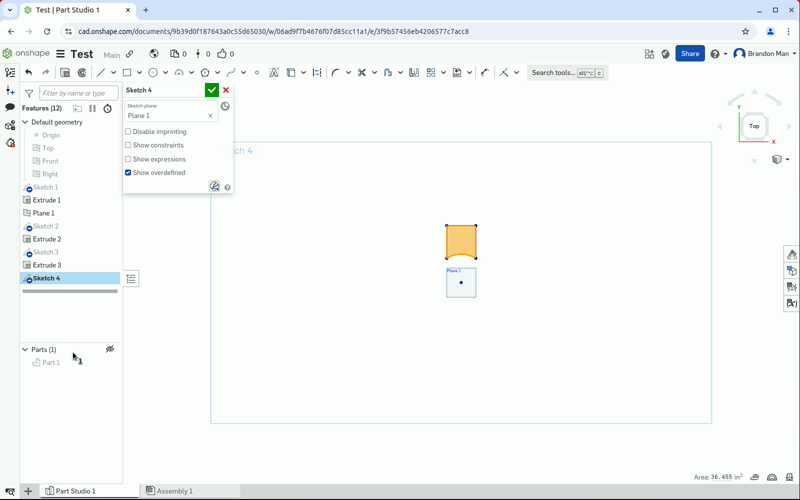
key(shift+y)
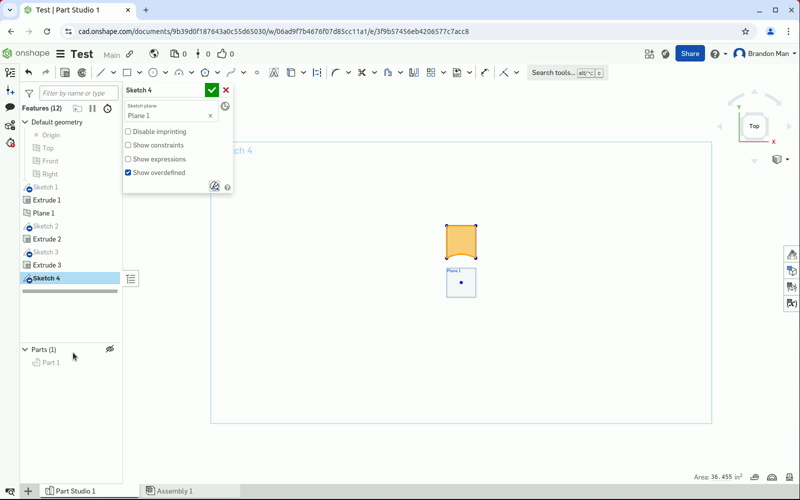
key(shift+e)
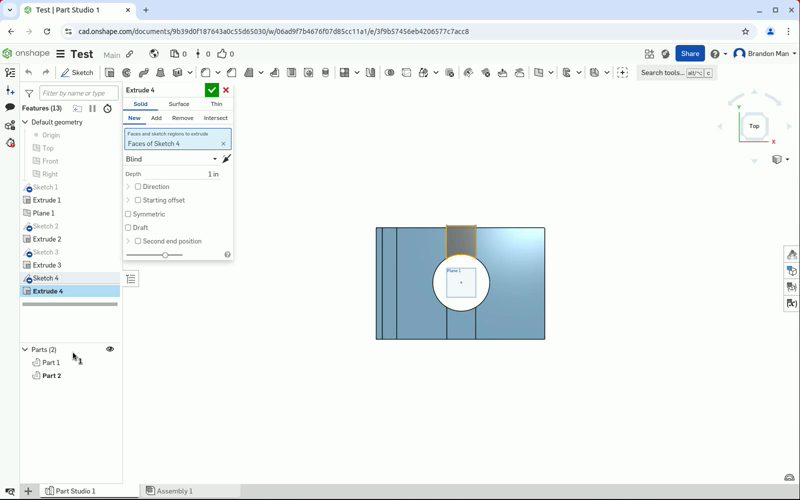
mouse_move(143, 106)
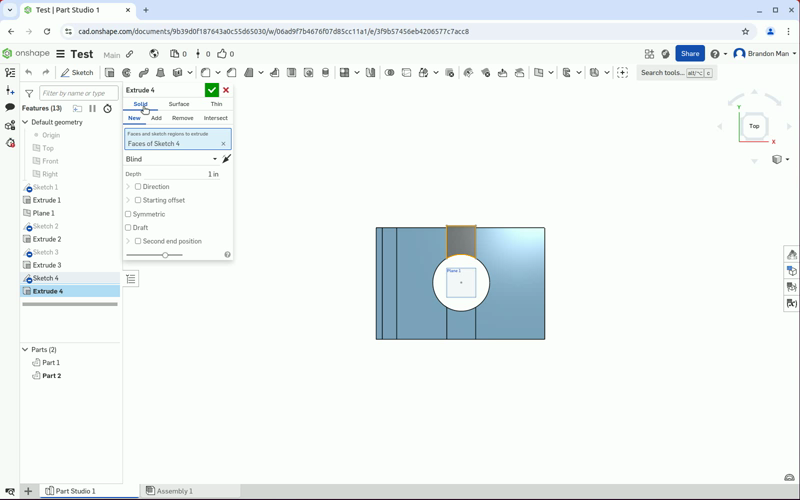
click(143, 106)
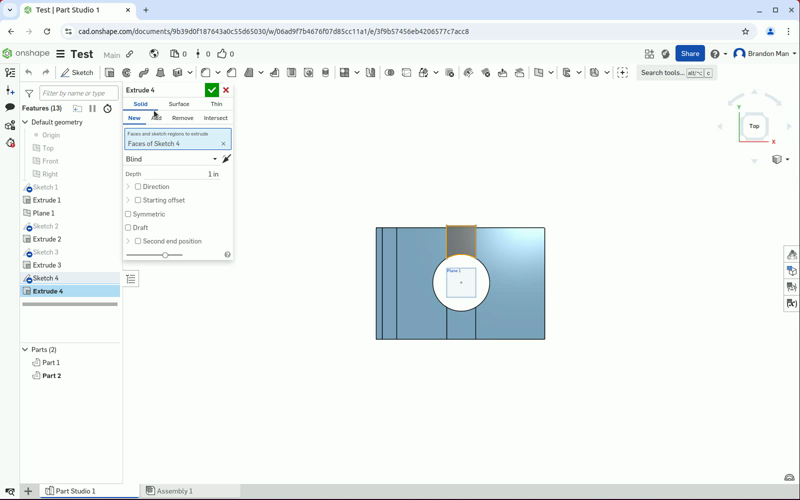
mouse_move(186, 120)
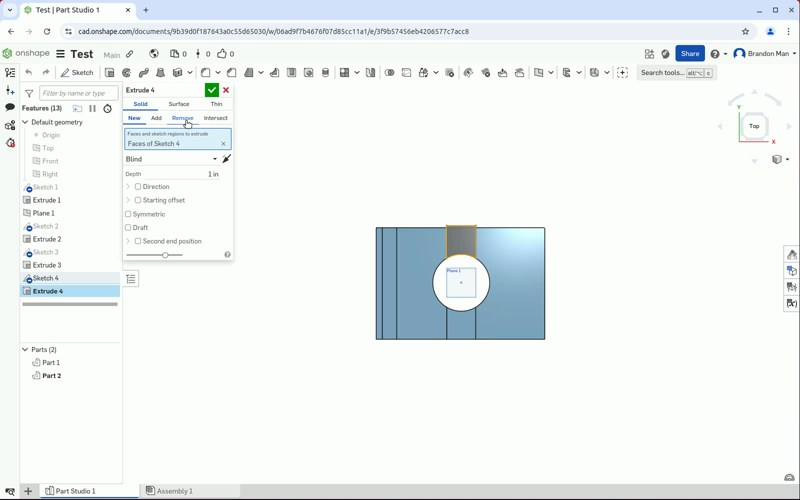
click(186, 120)
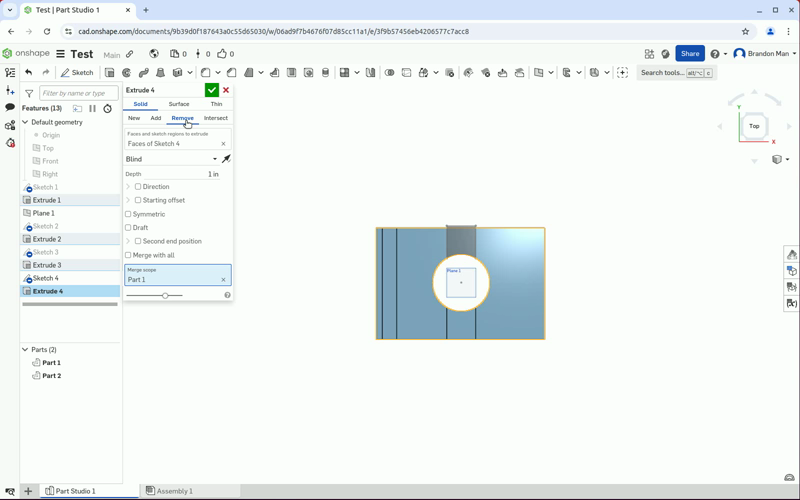
key(tab, 4)
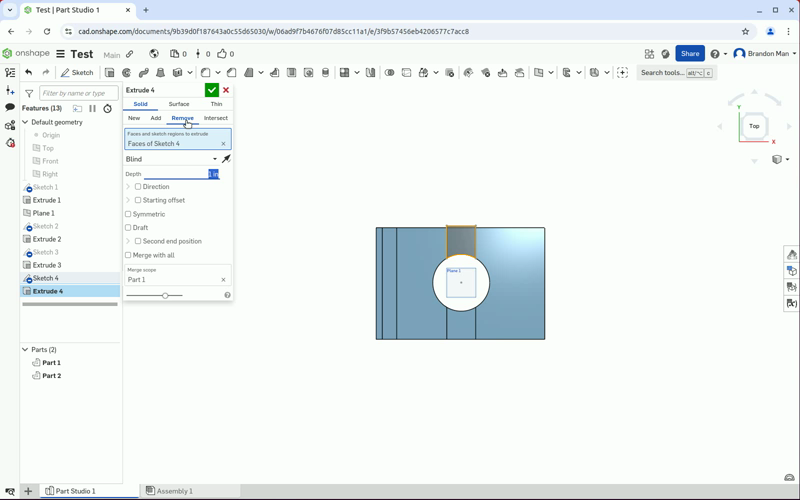
text(1.204)
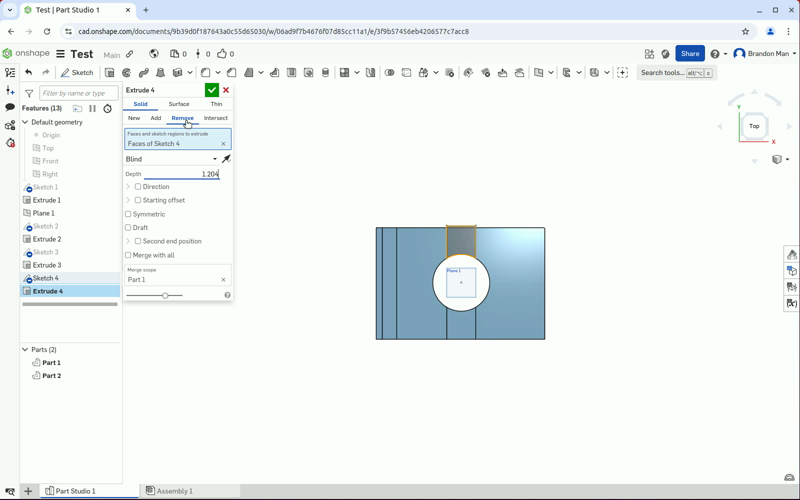
key(tab, 6)
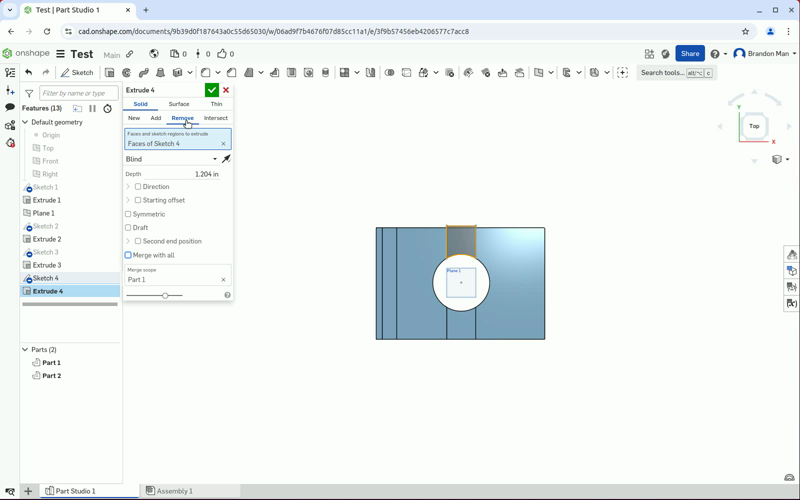
key(space)
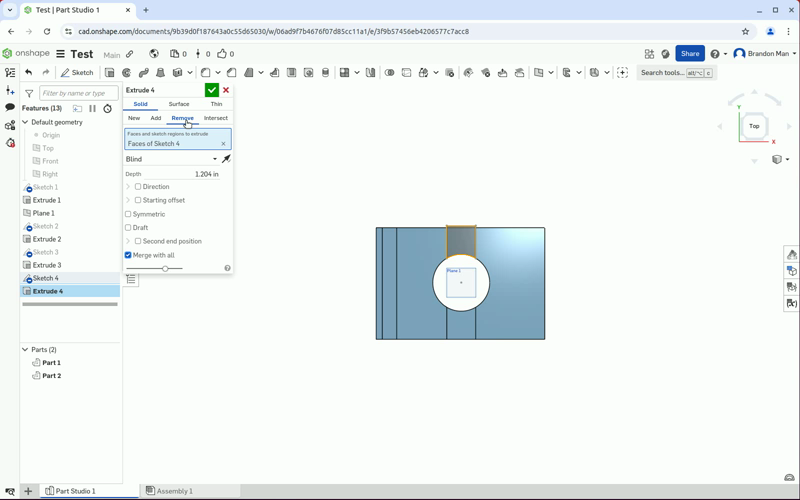
key(enter)
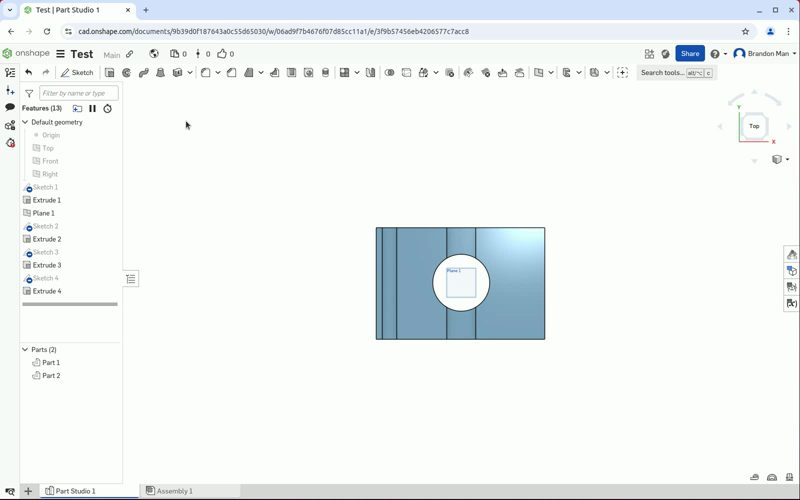
key(shift+h)
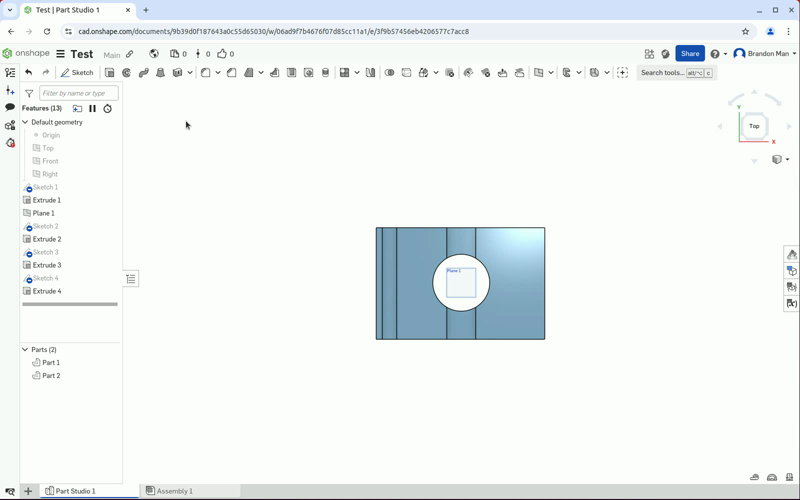
key(shift+h)
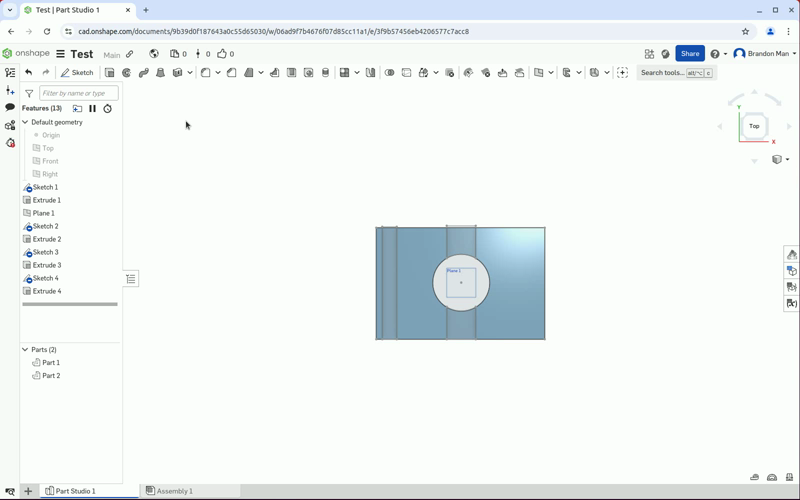
key(shift+7)
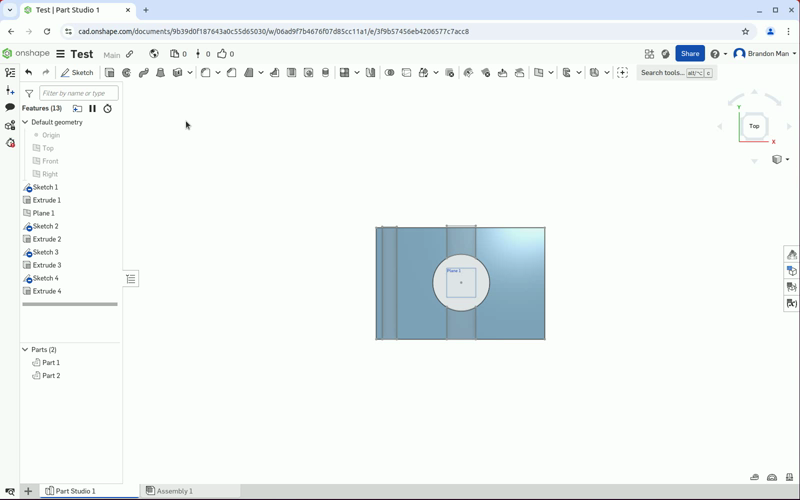
key(up, 3)
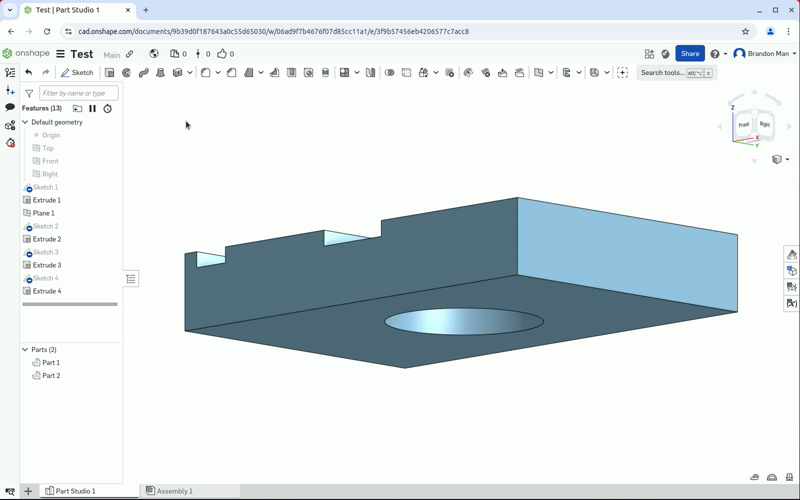
key(left, 3)
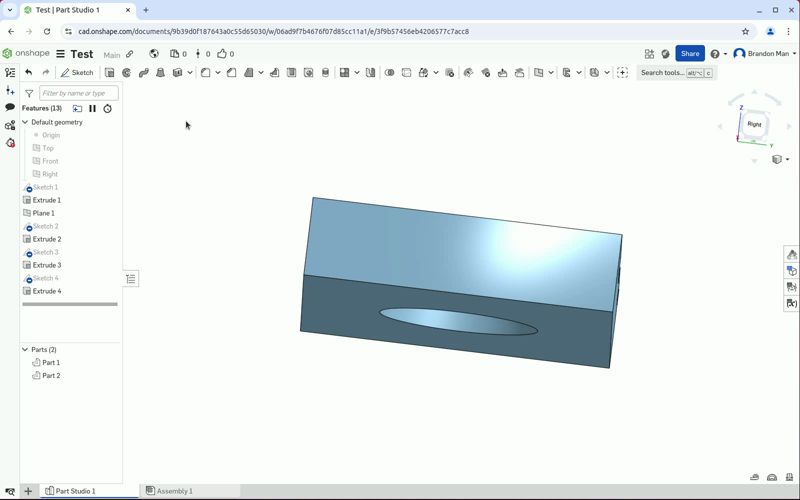
key(right, 3)
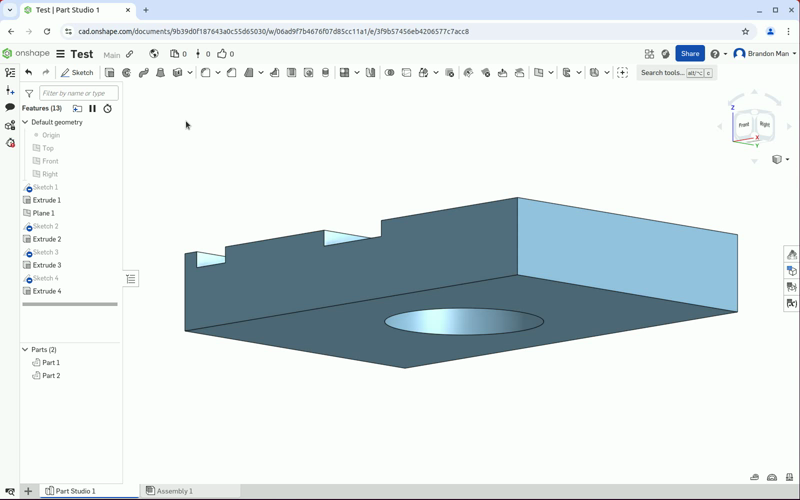
key(down, 3)
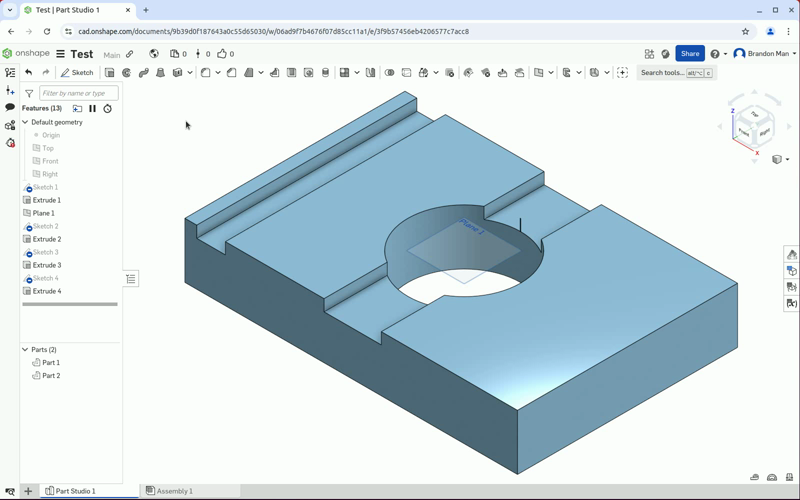
mouse_move(73, 189)
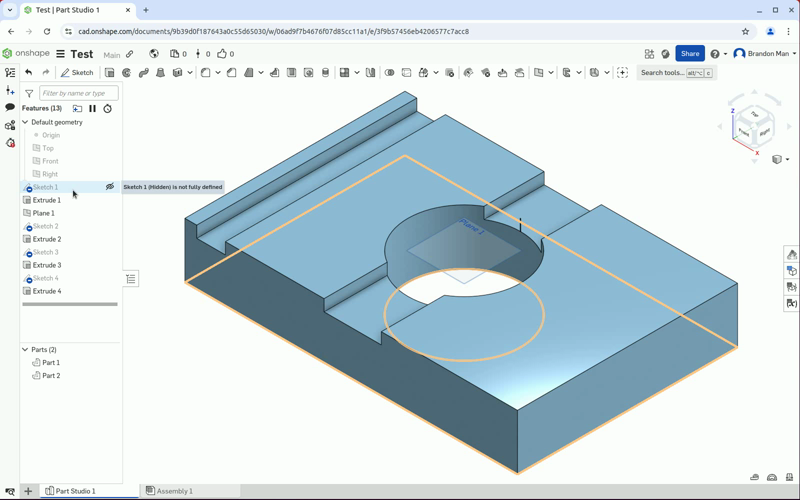
click(73, 189)